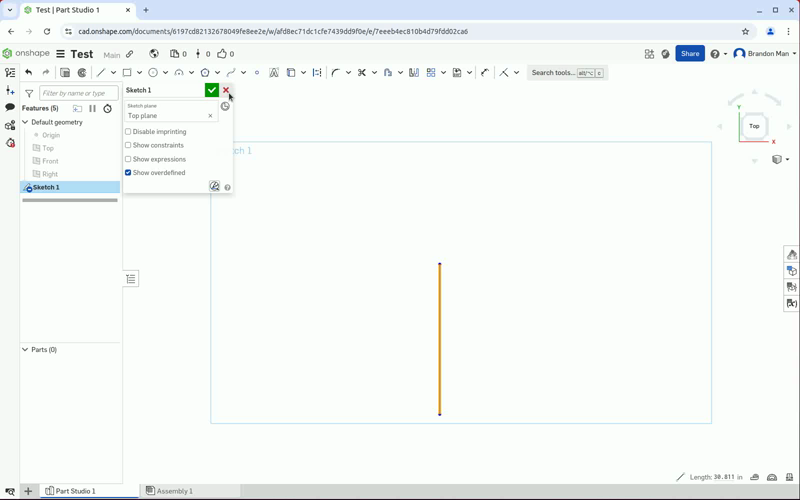
key(shift+h)
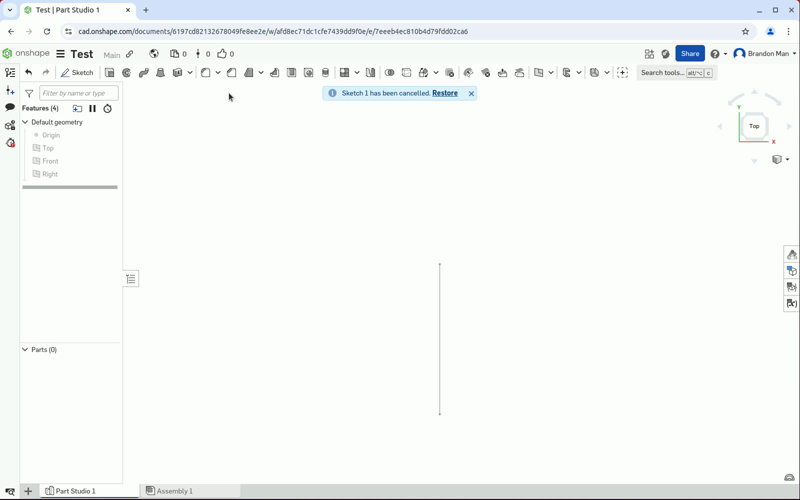
mouse_move(73, 352)
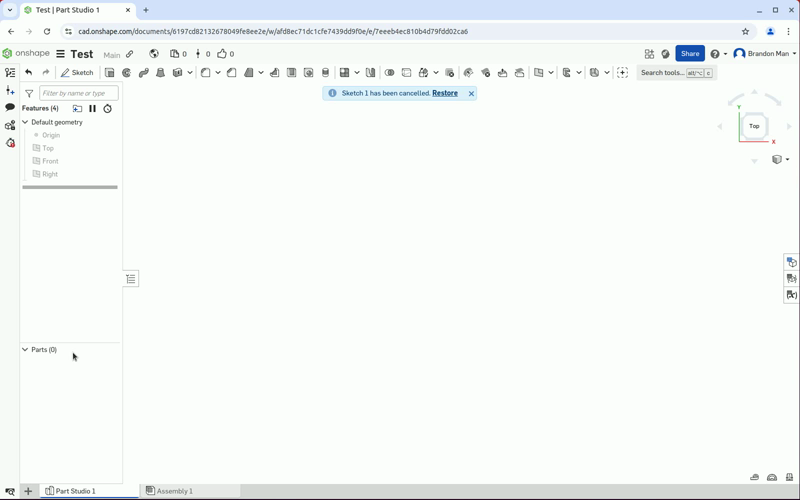
key(y)
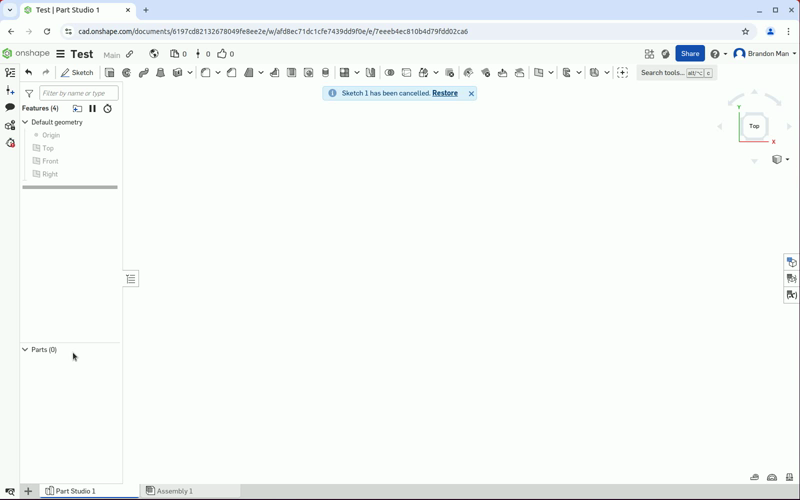
key(shift+p)
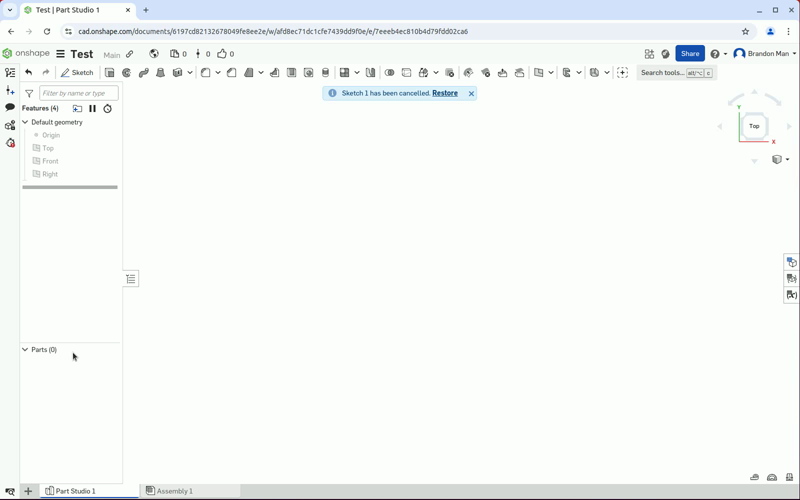
key(space)
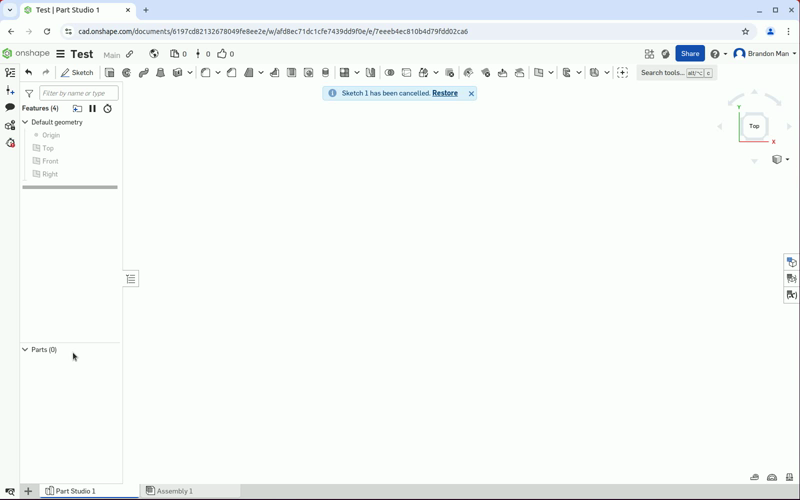
key_down(shift)
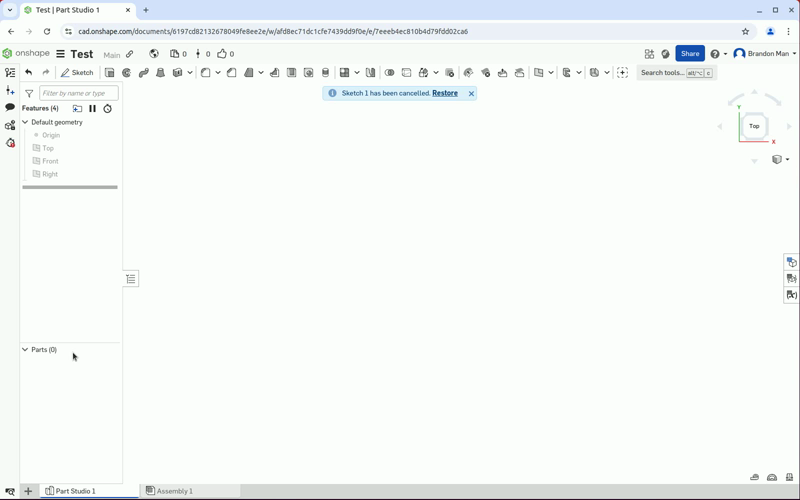
key(up)
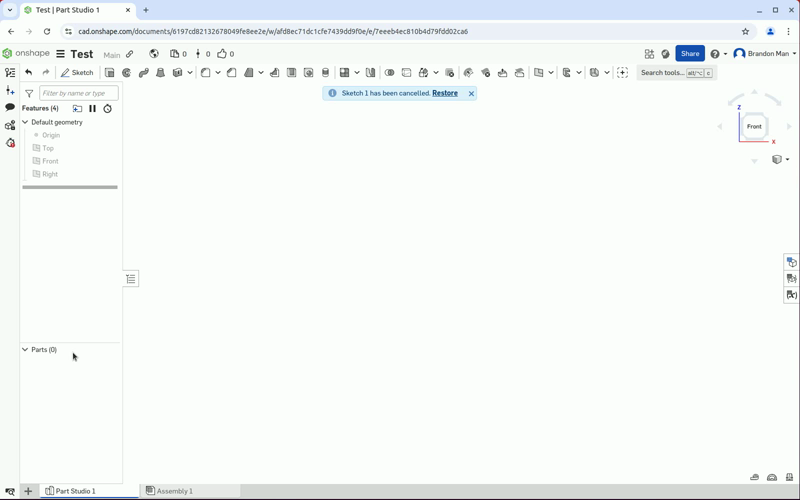
key_up(shift)
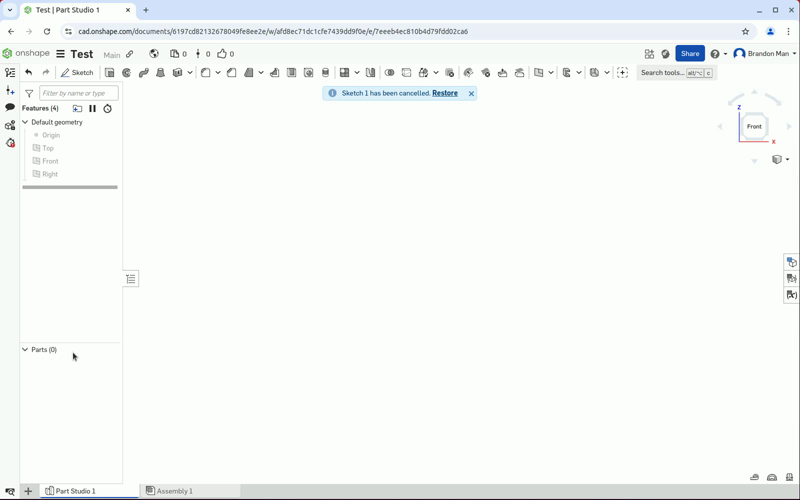
mouse_move(73, 352)
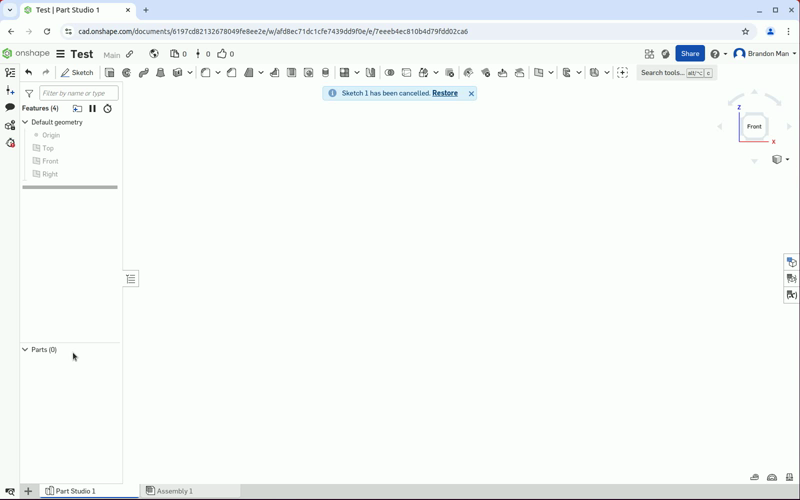
key(shift+y)
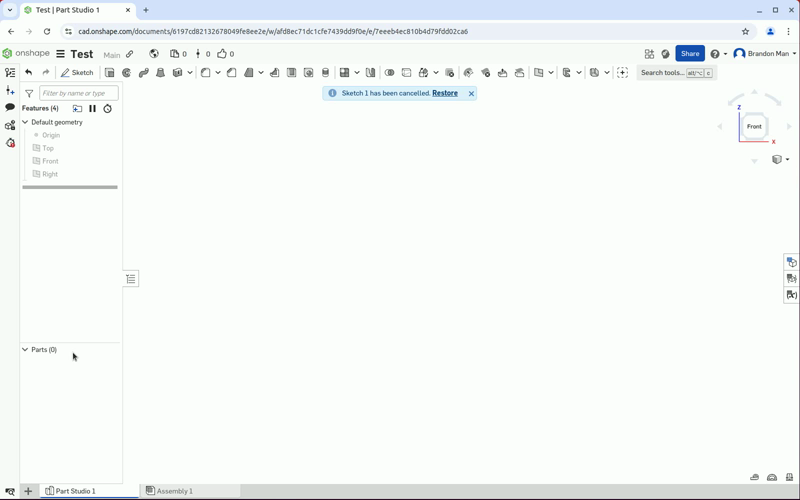
key(shift+s)
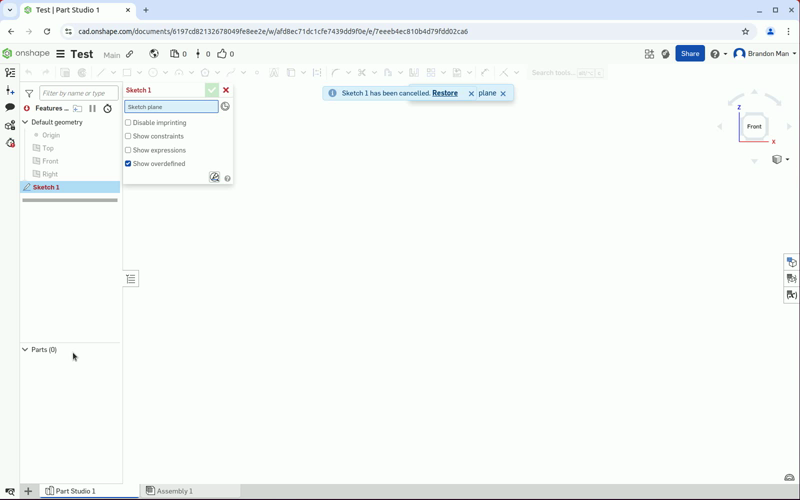
mouse_move(73, 163)
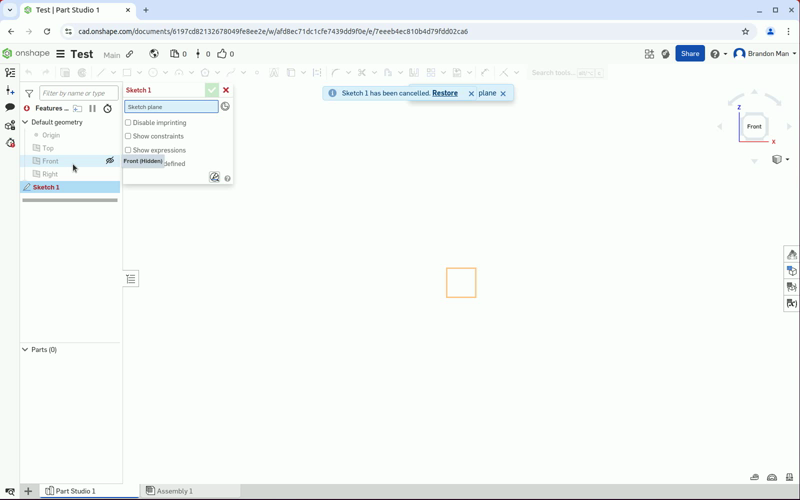
click(73, 163)
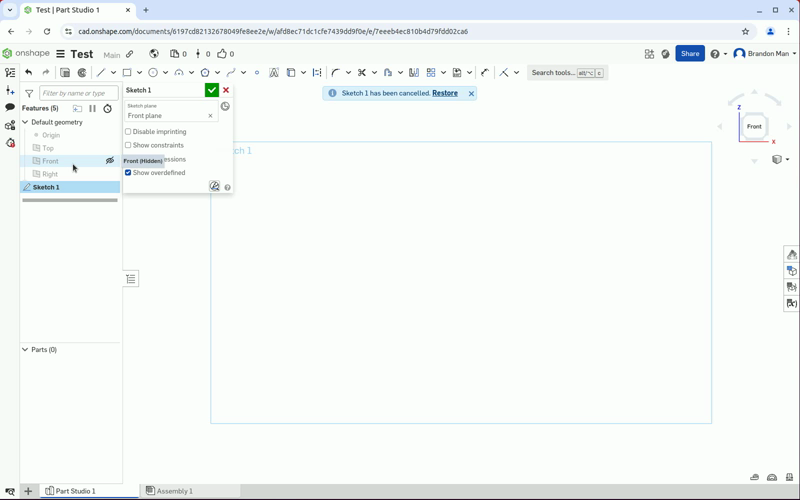
mouse_move(73, 352)
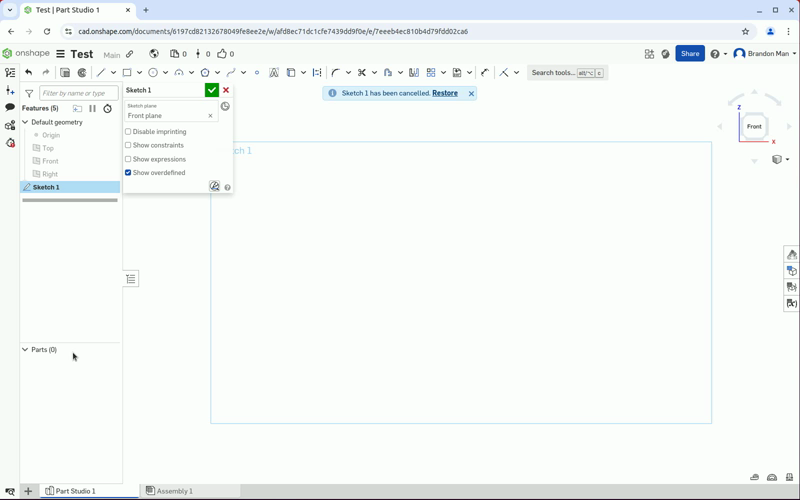
key(y)
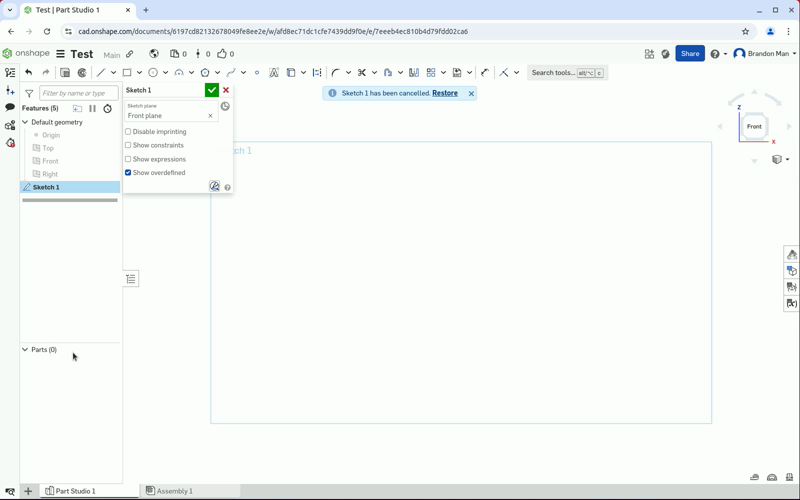
key(c)
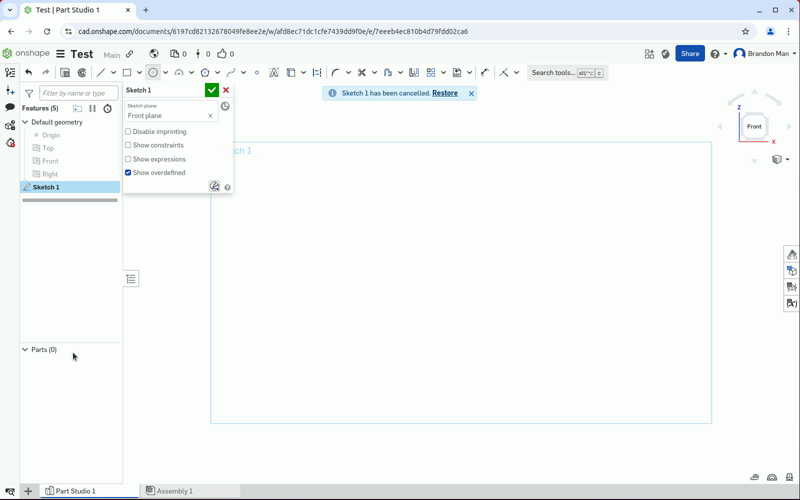
key_down(shift)
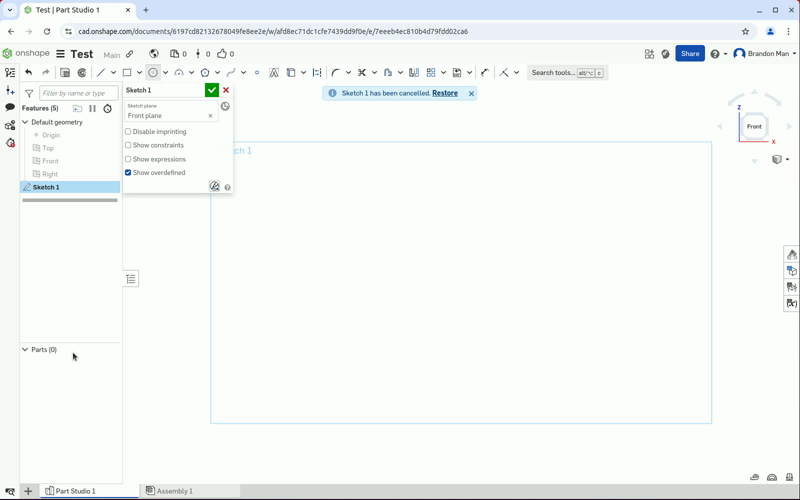
mouse_move(460, 282)
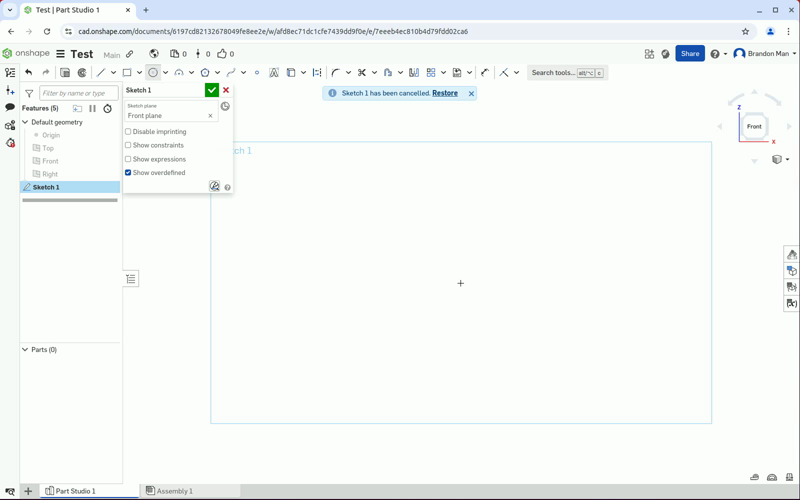
click(460, 282)
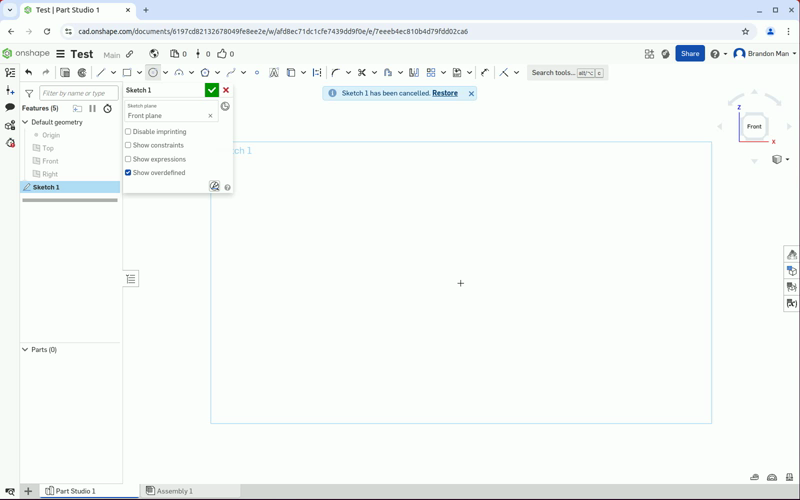
key_up(shift)
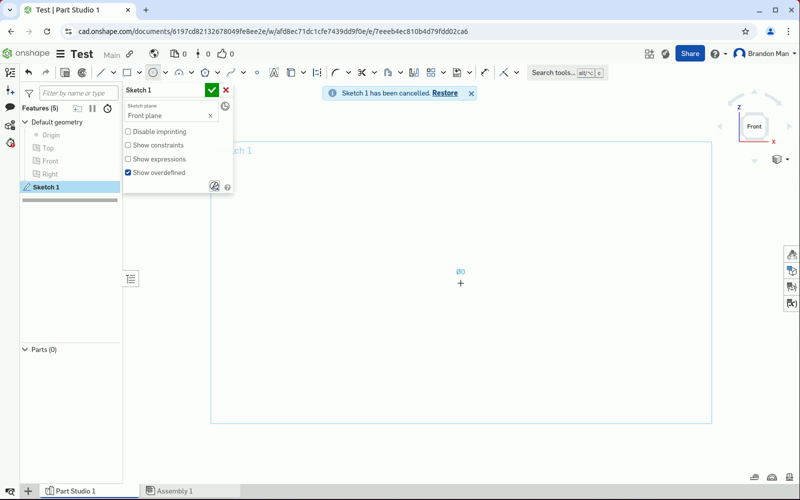
mouse_move(505, 282)
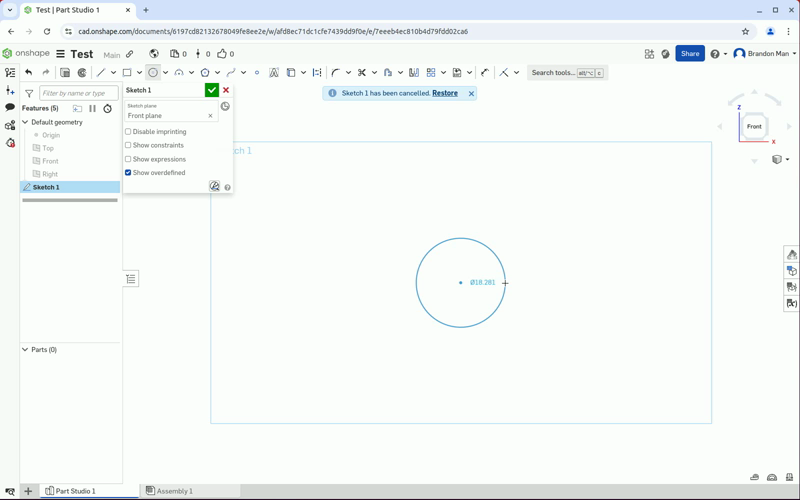
click(505, 282)
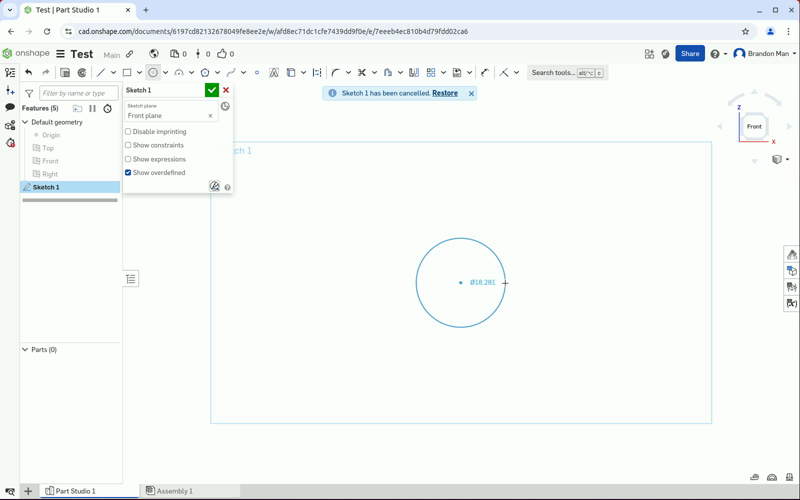
key(esc)
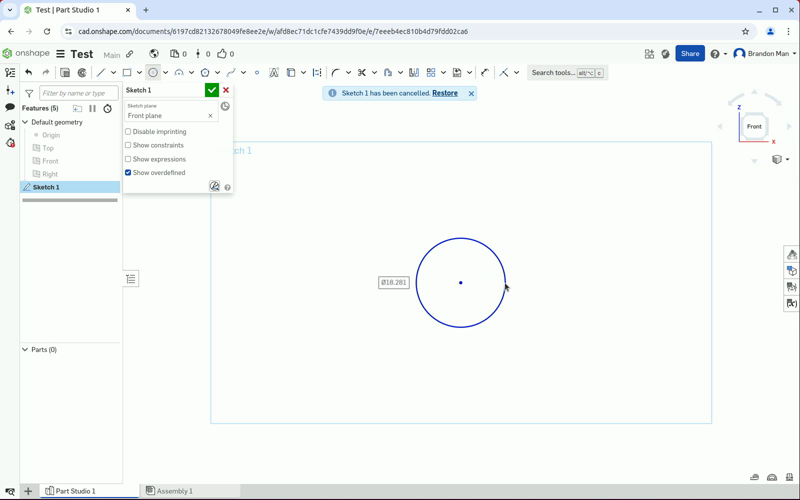
key(l)
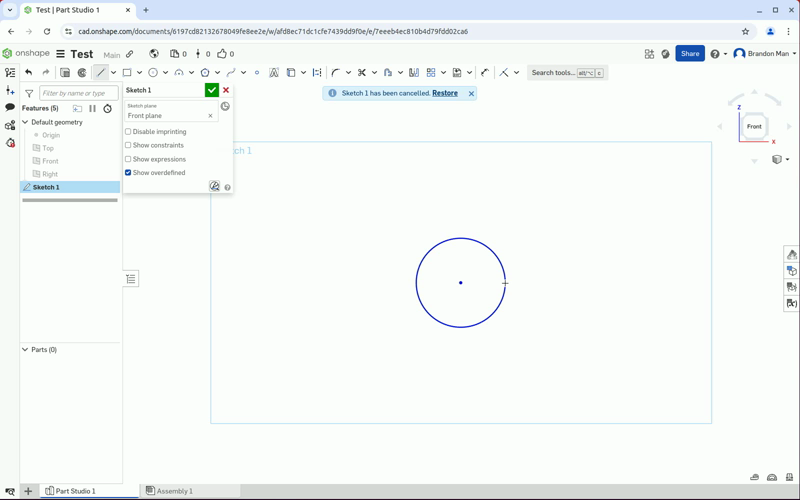
key_down(shift)
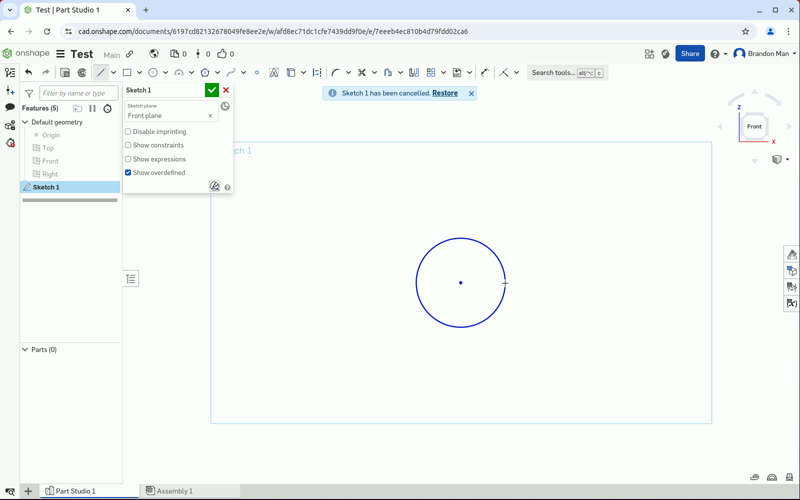
mouse_move(431, 290)
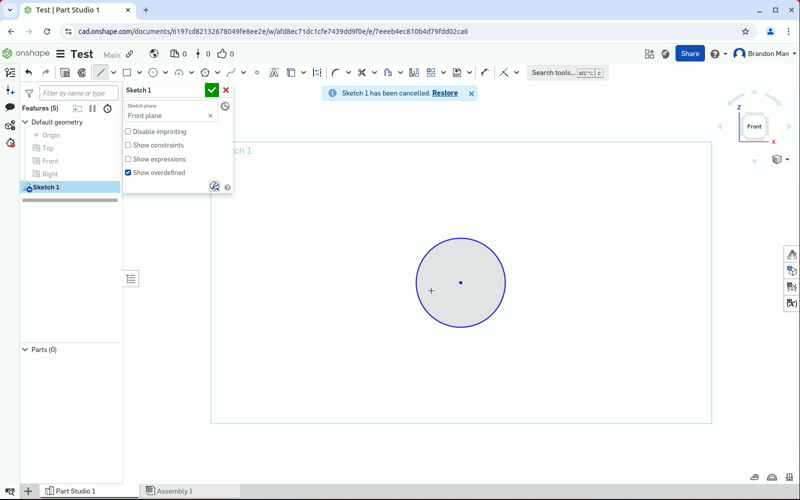
click(431, 290)
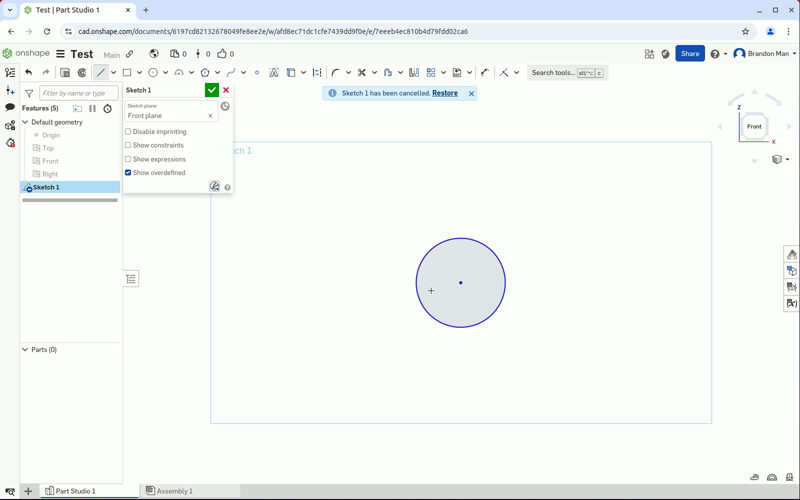
key_up(shift)
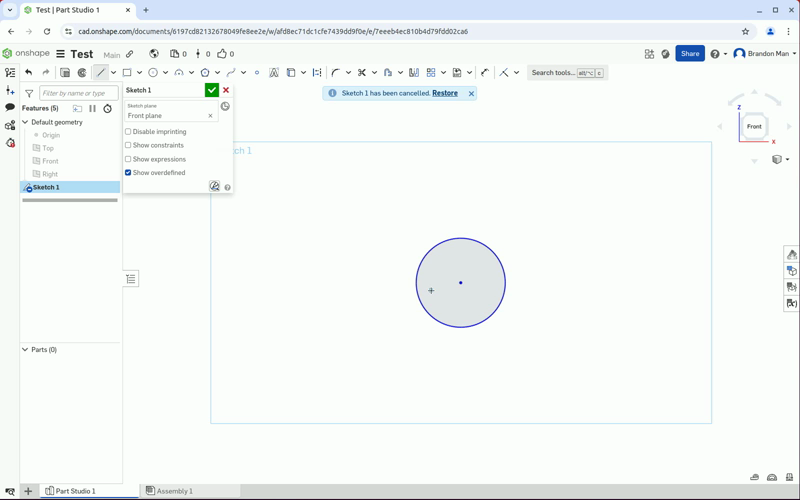
key_down(shift)
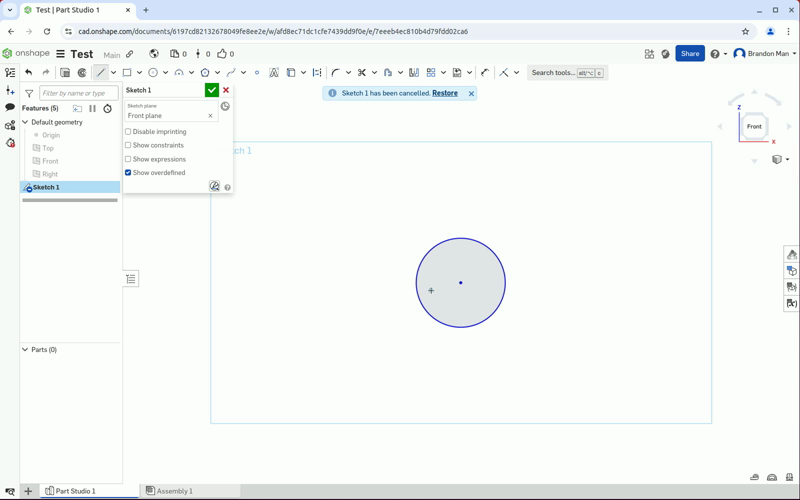
mouse_move(461, 290)
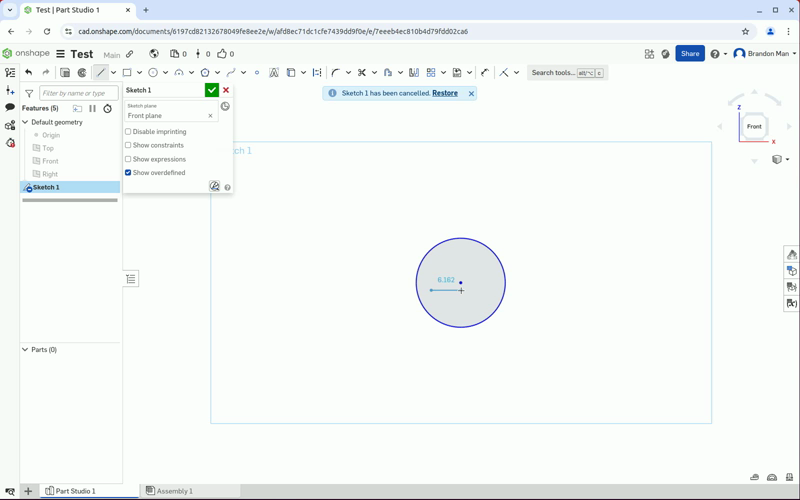
mouse_move(439, 290)
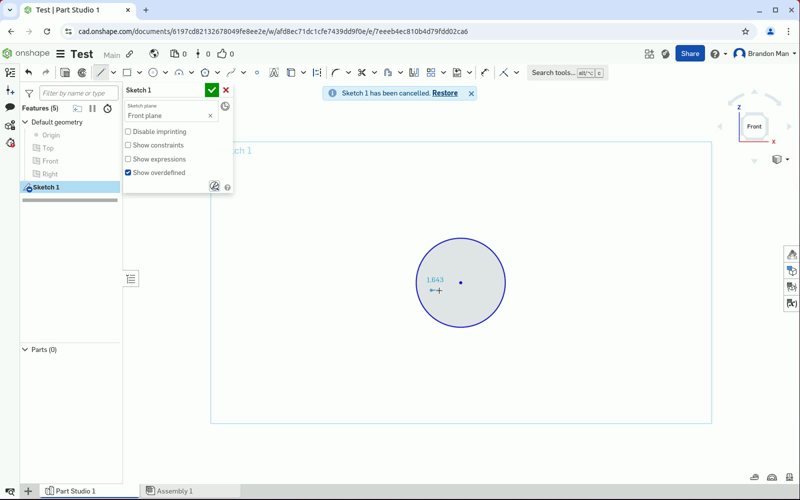
click(439, 290)
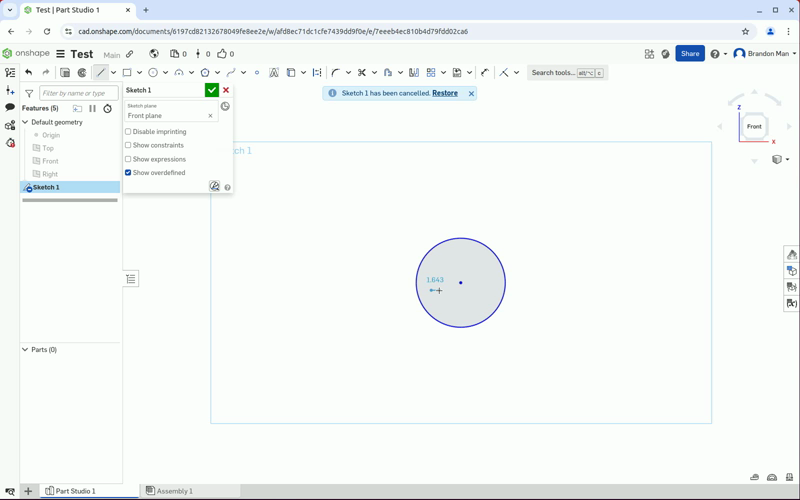
key_up(shift)
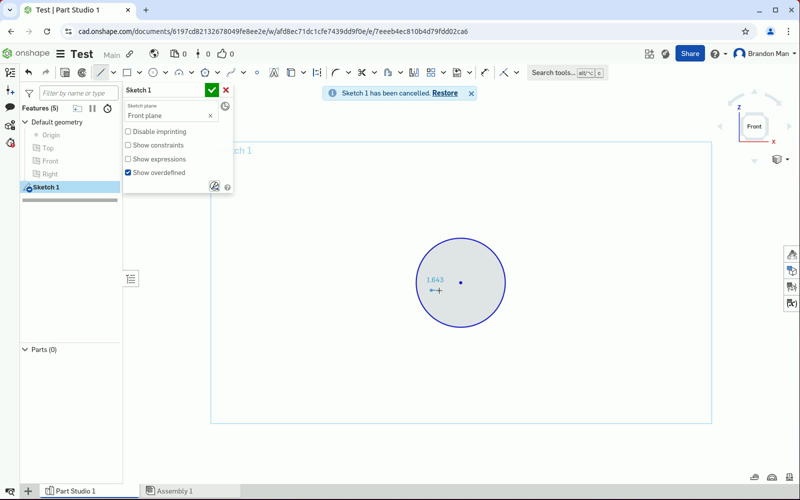
key(esc)
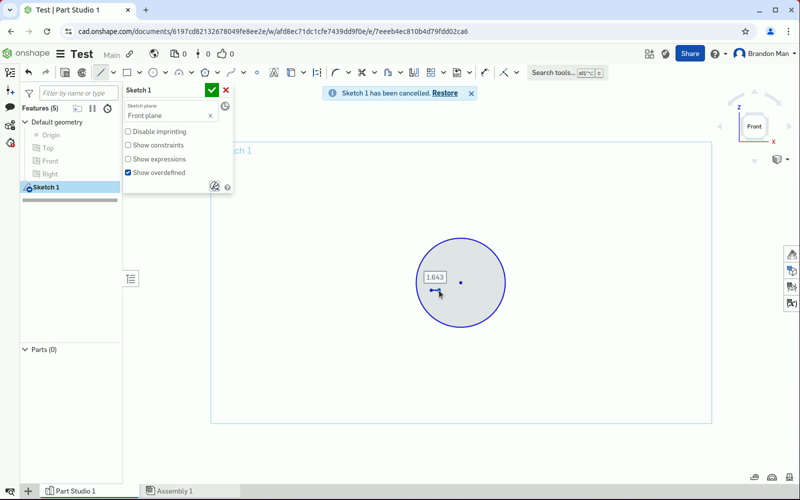
key(a)
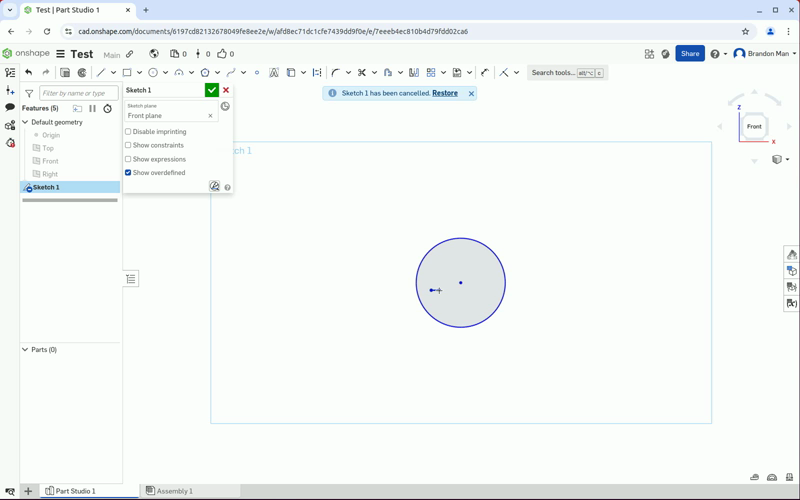
mouse_move(439, 290)
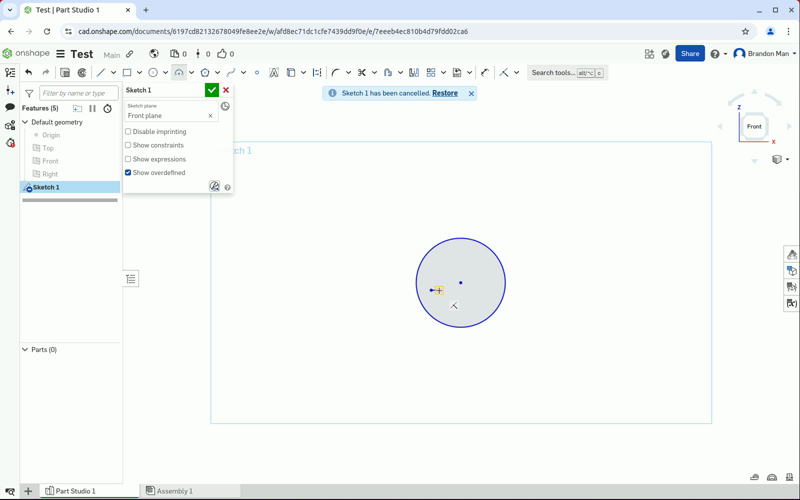
click(439, 290)
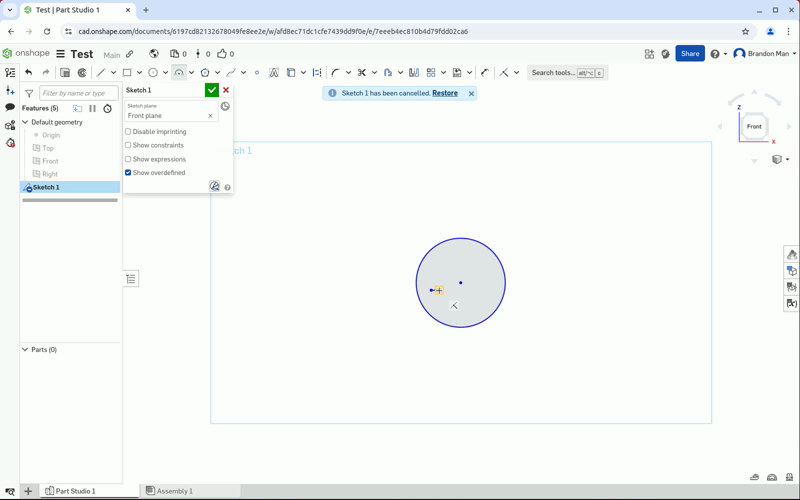
key_down(shift)
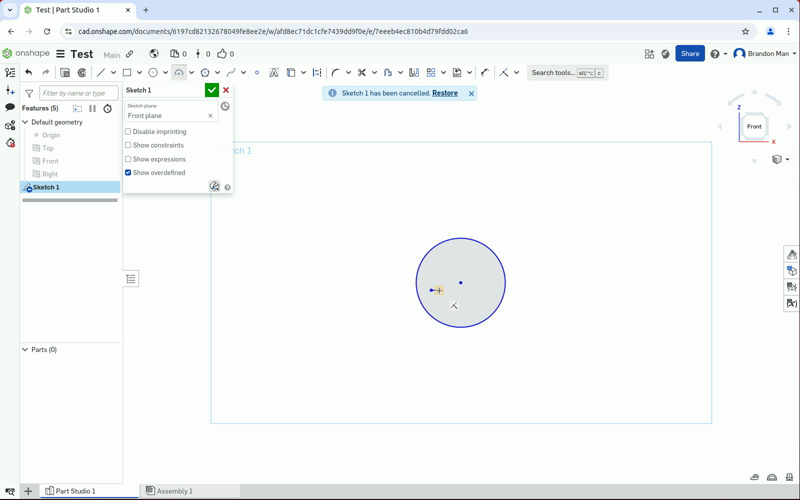
mouse_move(481, 290)
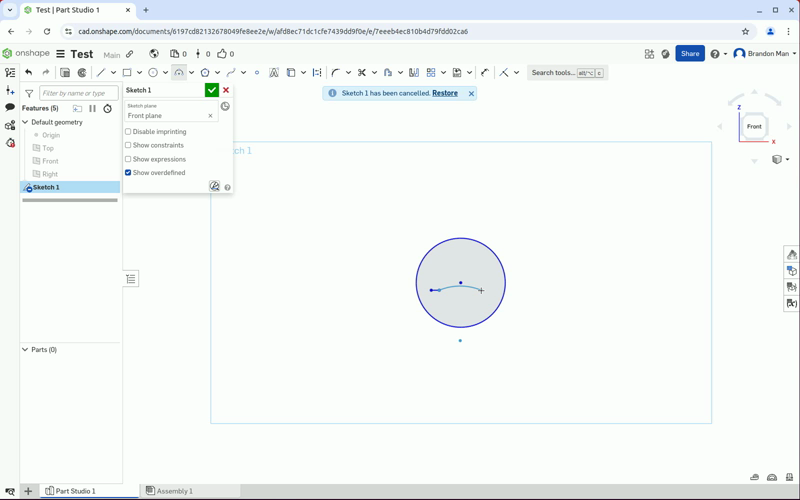
click(481, 290)
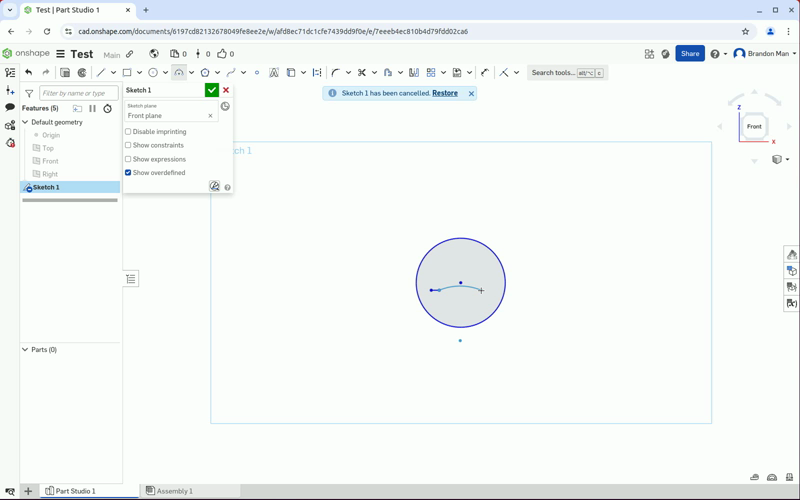
mouse_move(460, 305)
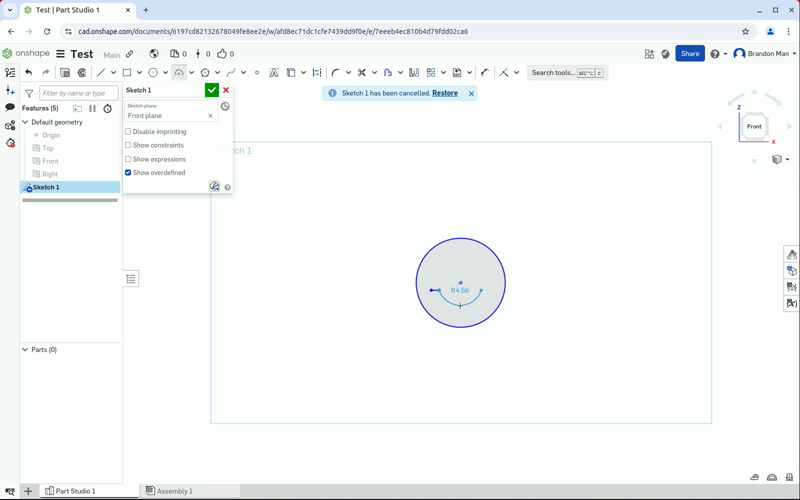
click(460, 305)
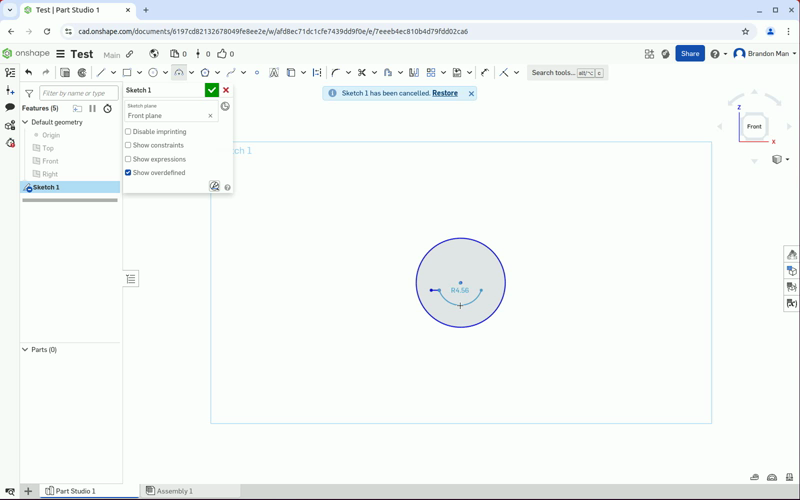
key_up(shift)
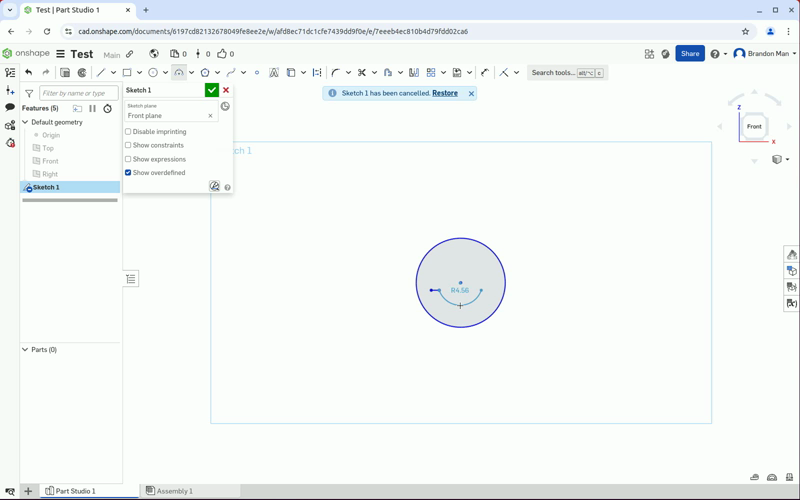
key(esc)
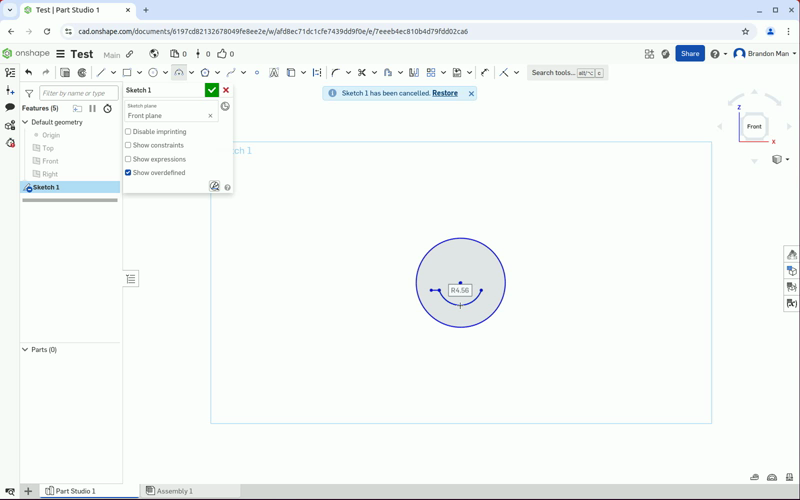
key(l)
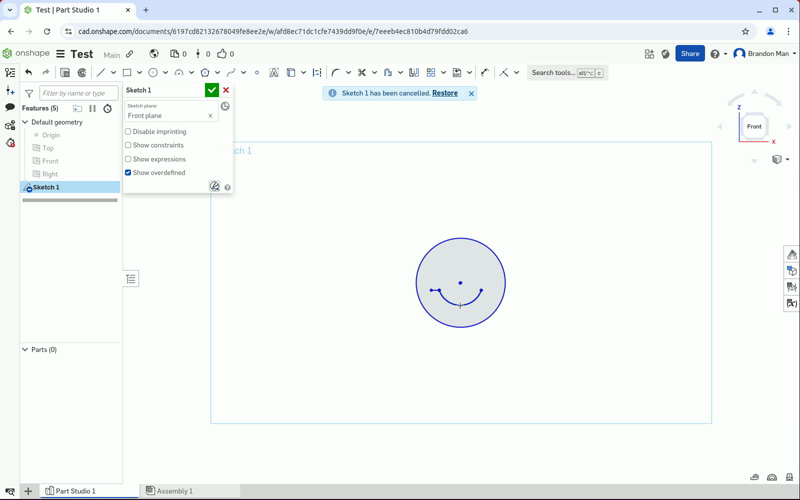
mouse_move(481, 290)
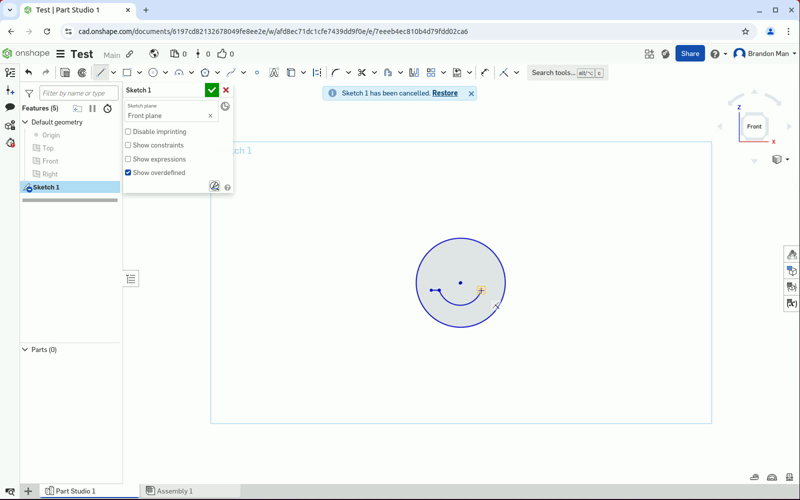
click(481, 290)
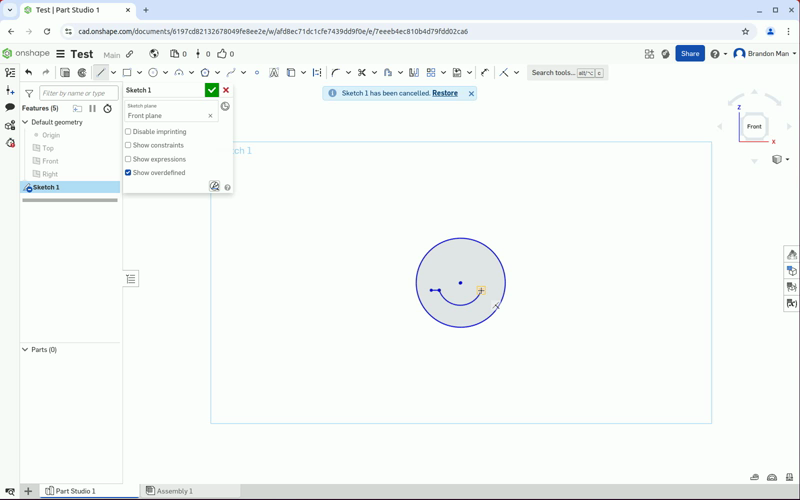
key_down(shift)
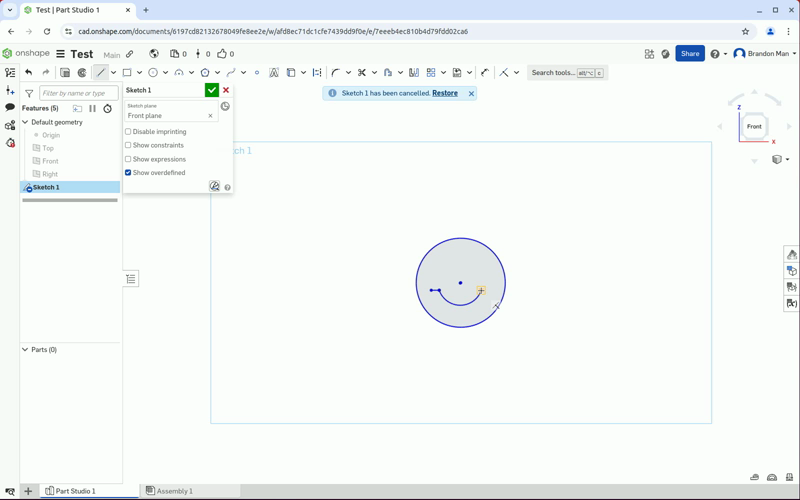
mouse_move(511, 290)
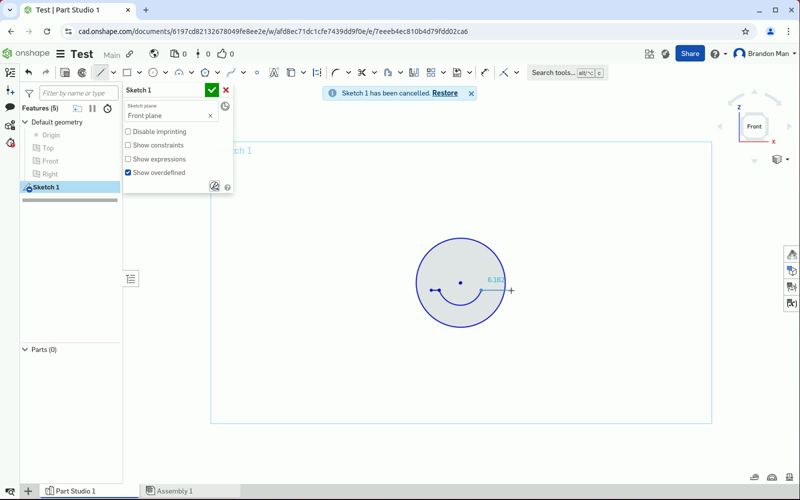
mouse_move(489, 290)
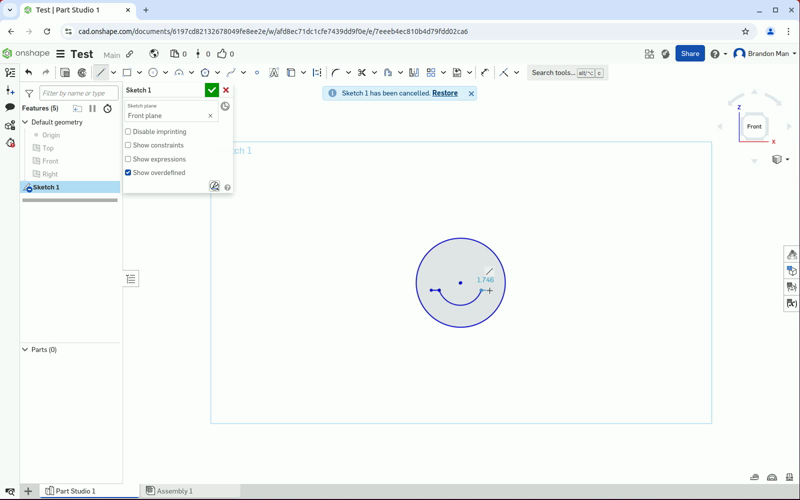
click(489, 290)
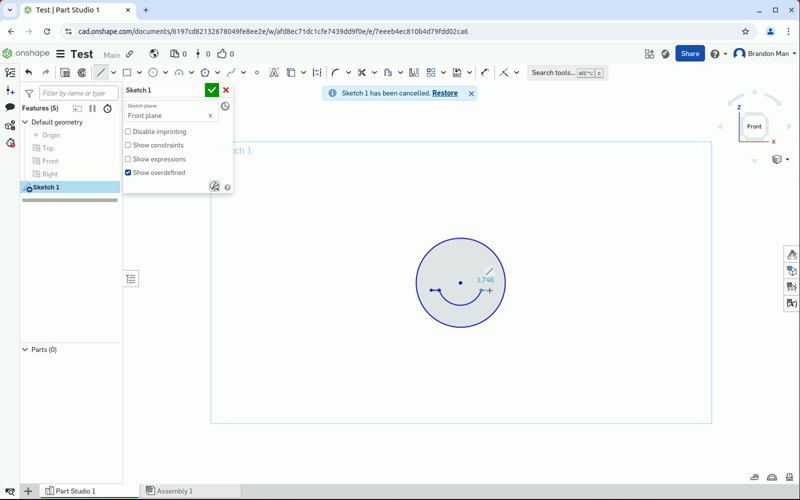
key_up(shift)
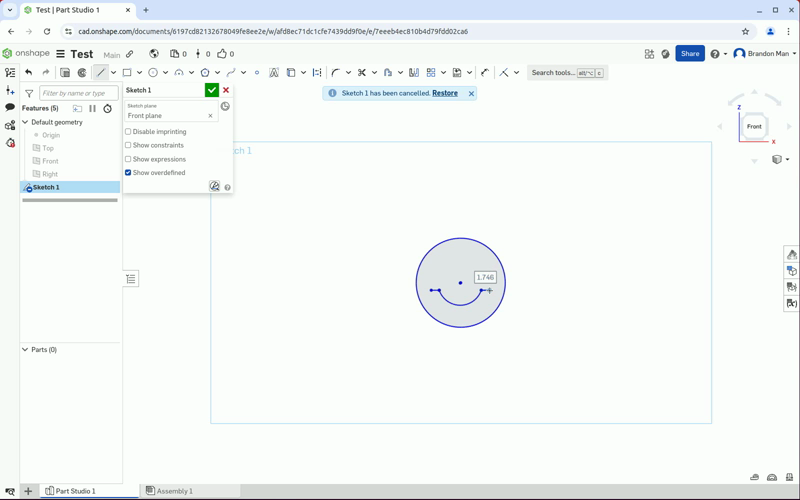
key_down(shift)
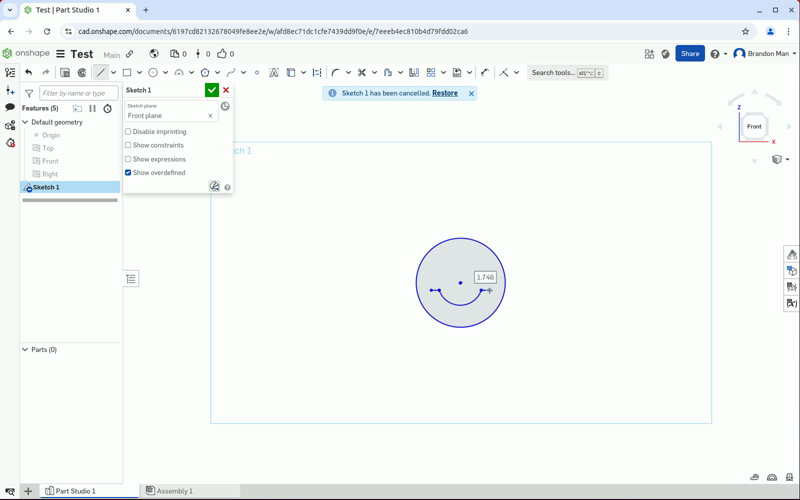
mouse_move(519, 290)
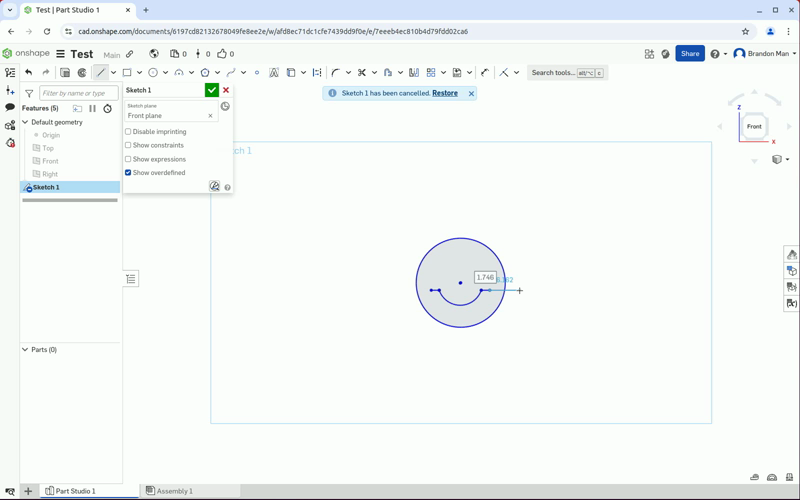
mouse_move(489, 275)
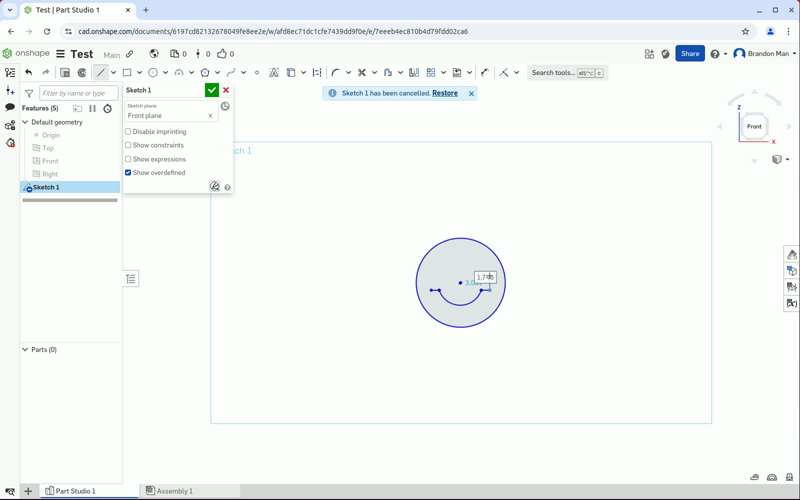
click(489, 275)
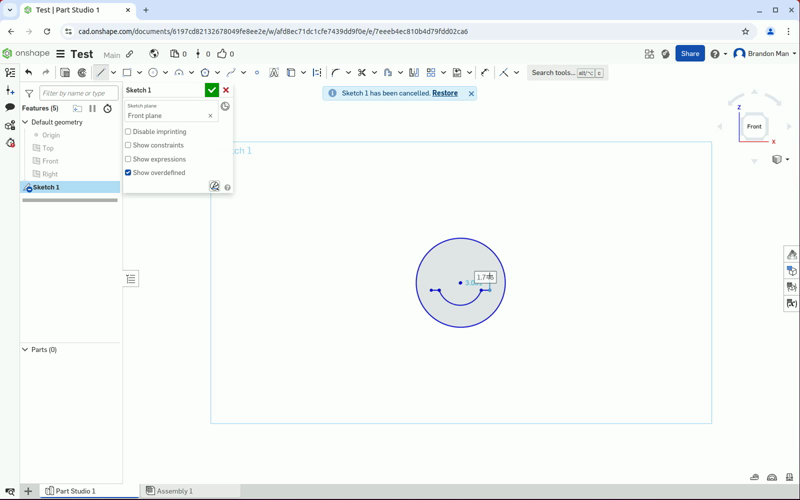
key_up(shift)
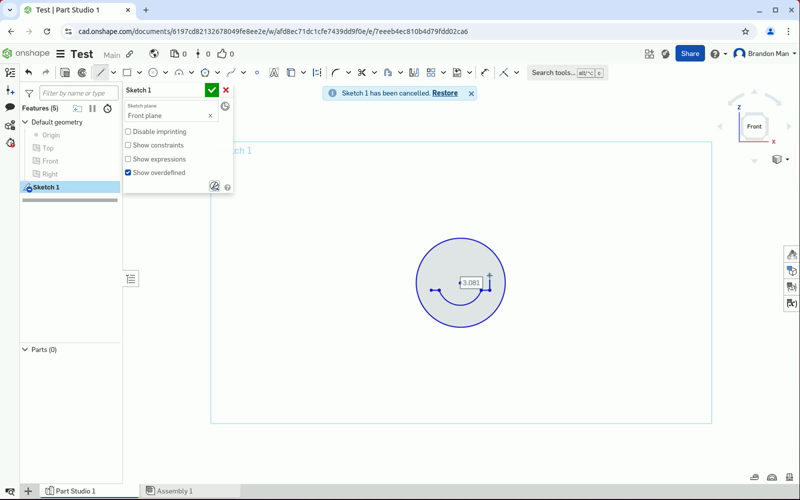
key_down(shift)
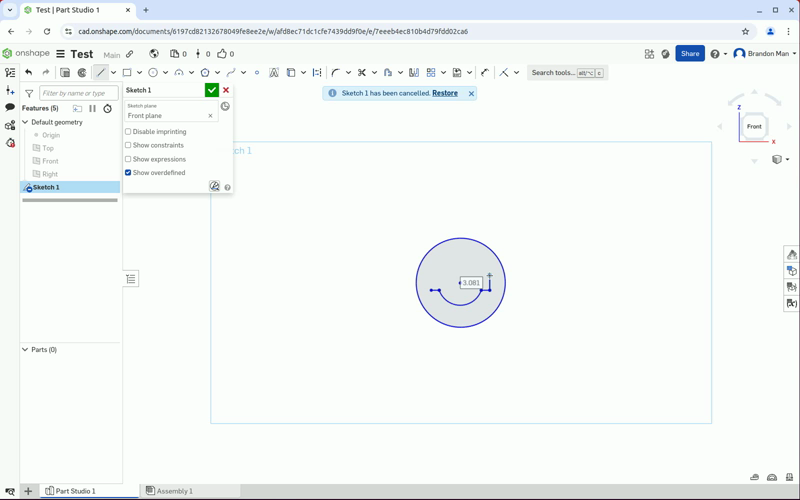
mouse_move(519, 275)
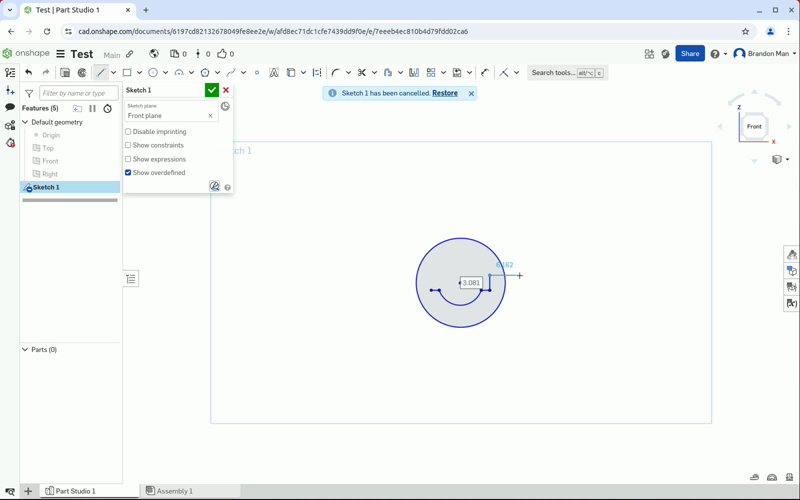
mouse_move(481, 275)
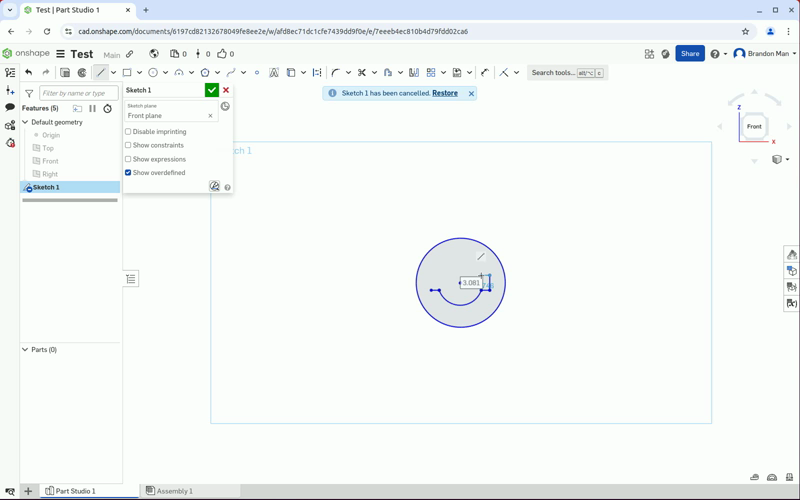
click(481, 275)
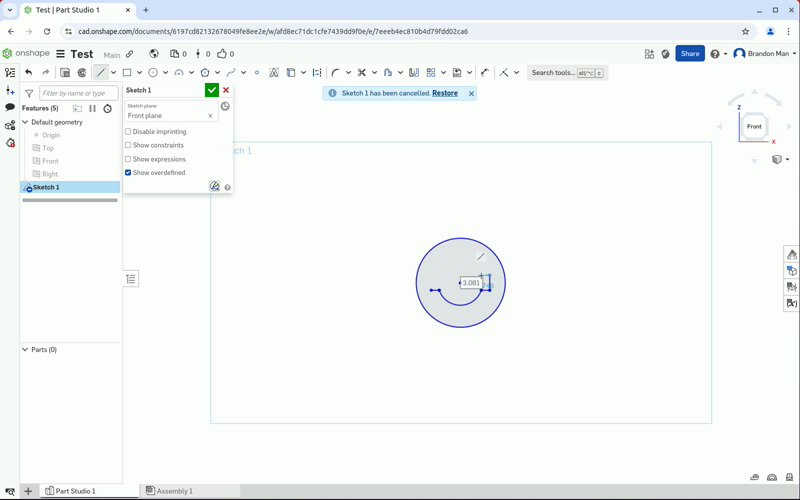
key_up(shift)
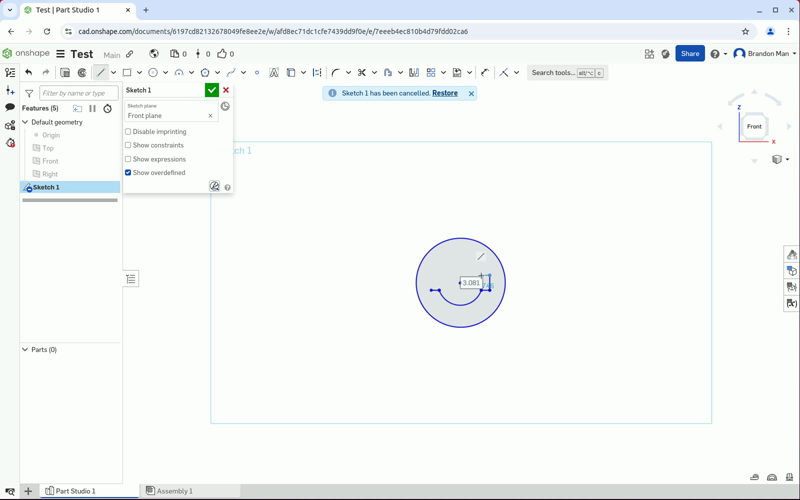
key(esc)
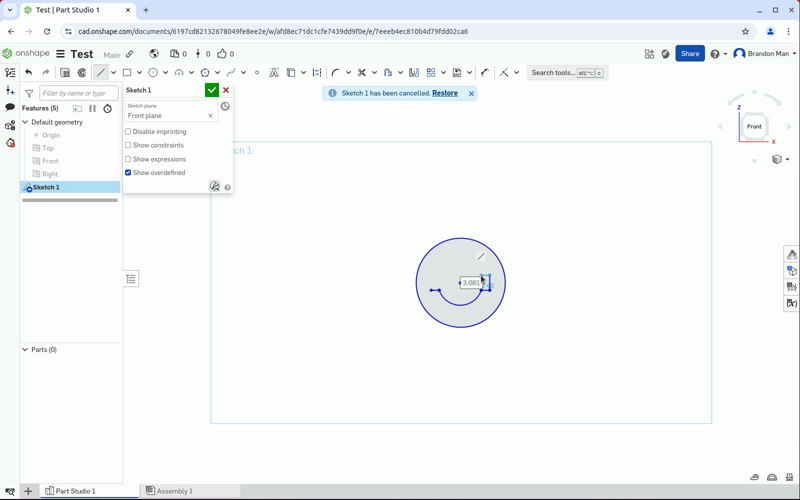
key(a)
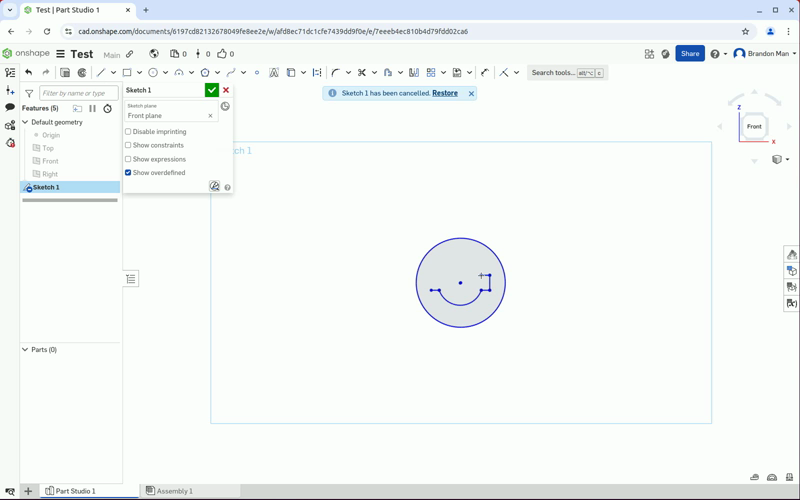
mouse_move(481, 275)
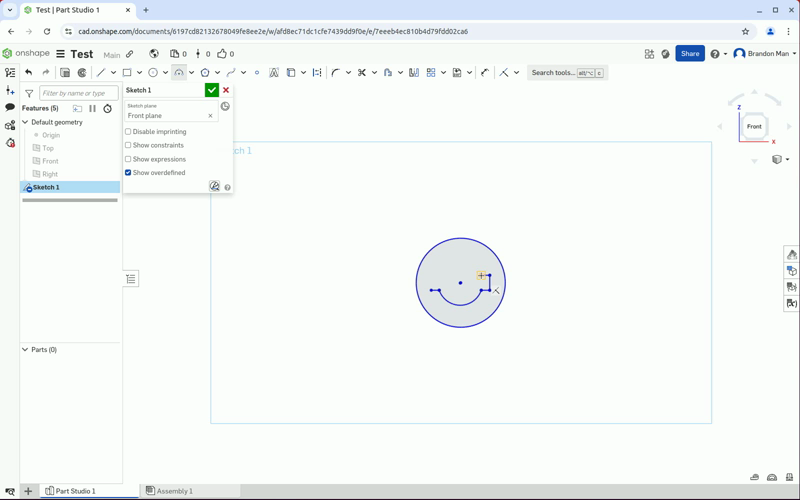
click(481, 275)
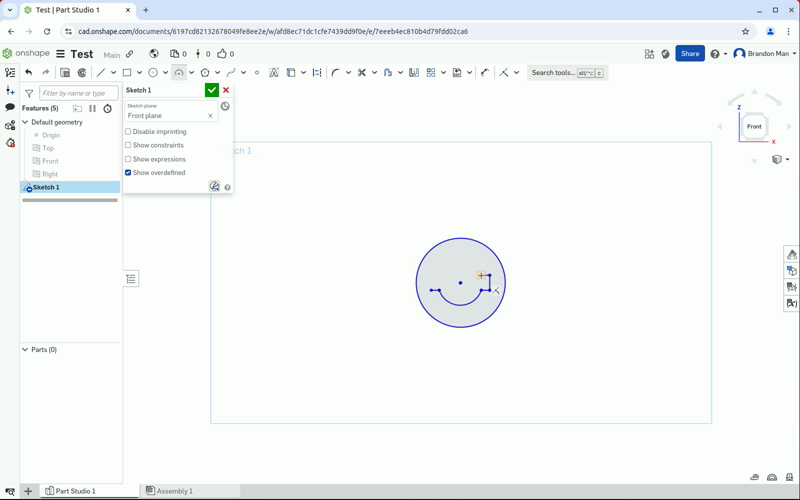
key_down(shift)
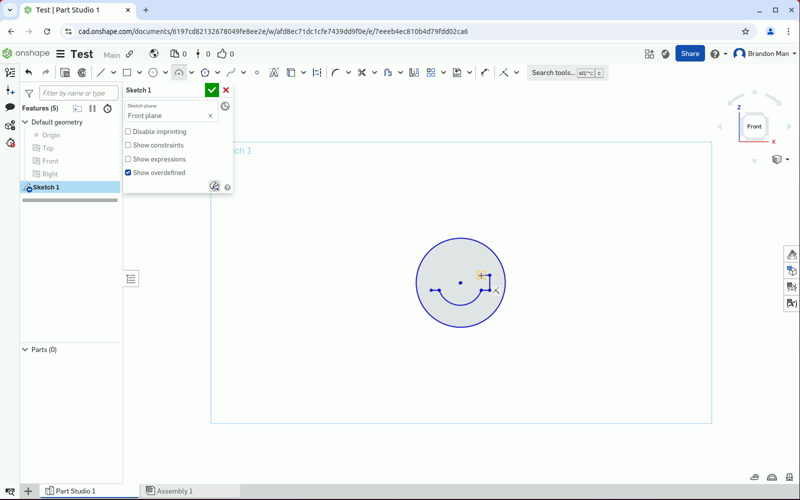
mouse_move(439, 275)
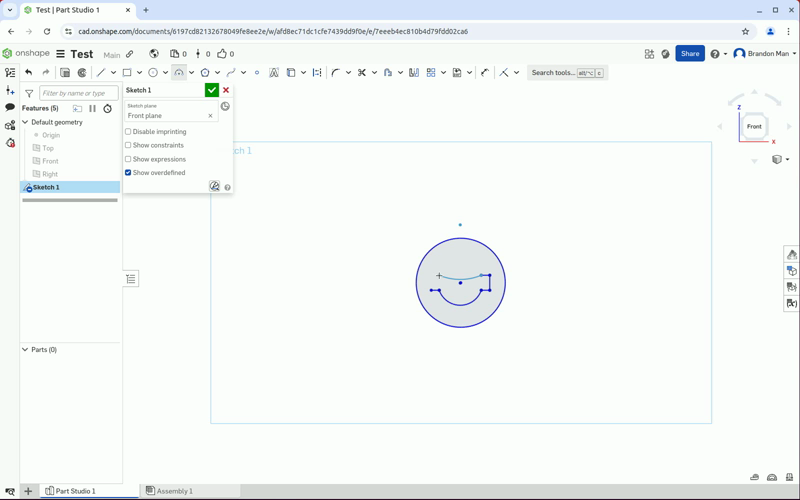
click(439, 275)
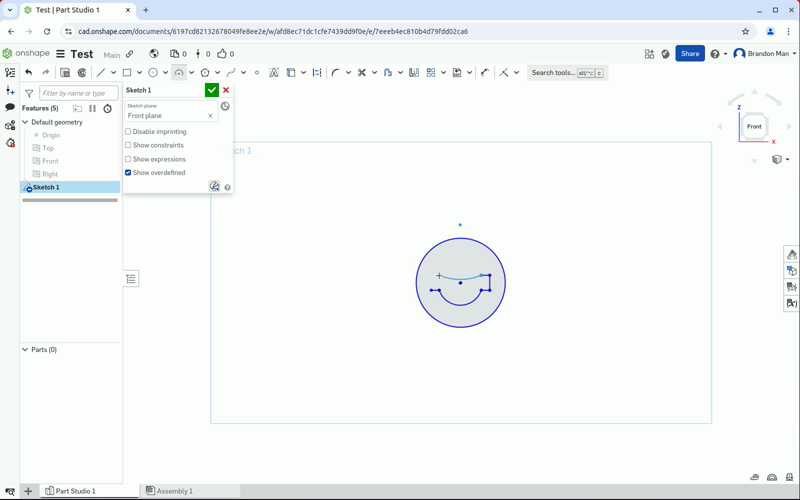
mouse_move(460, 260)
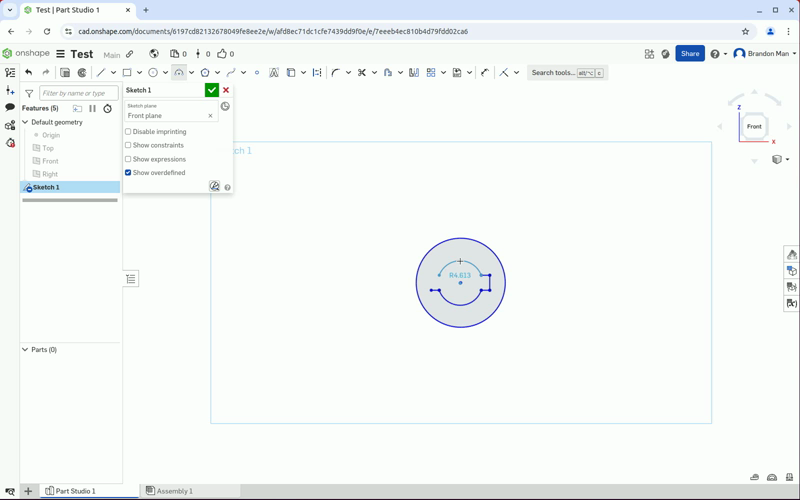
click(460, 260)
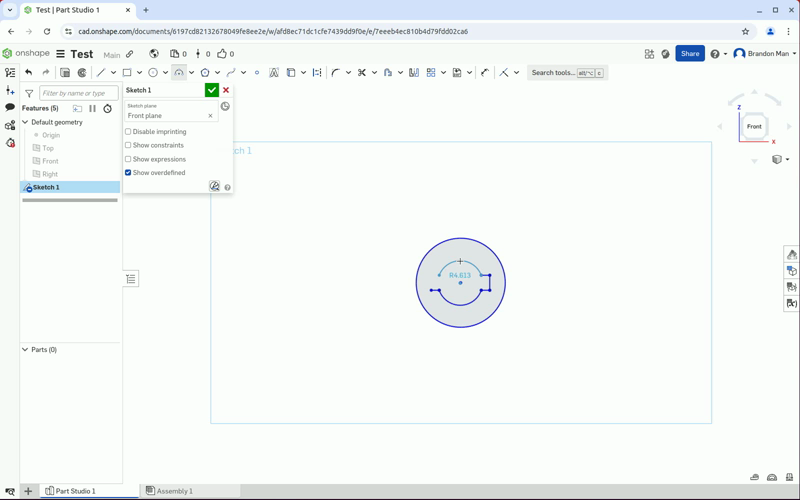
key_up(shift)
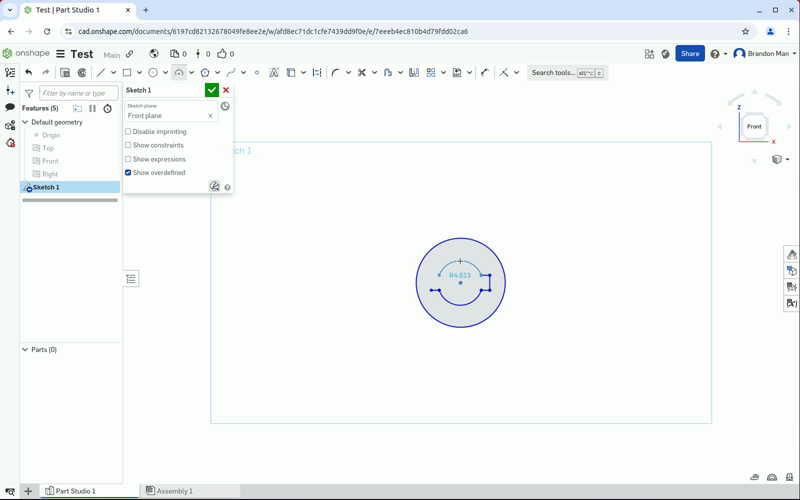
key(esc)
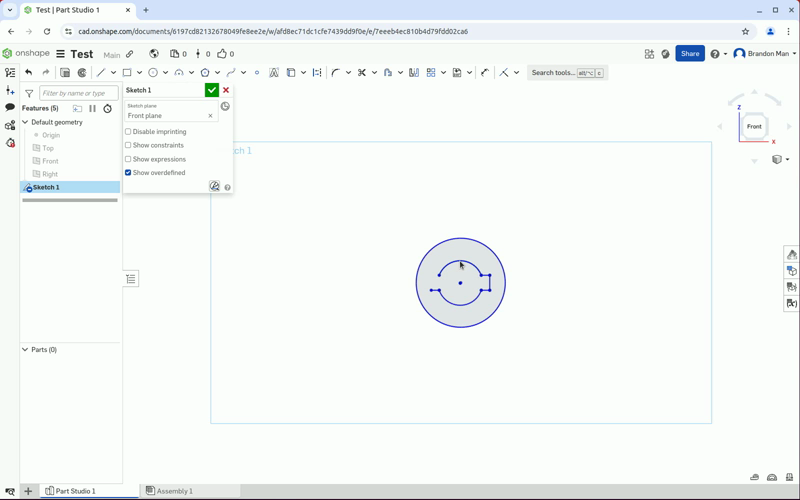
key(l)
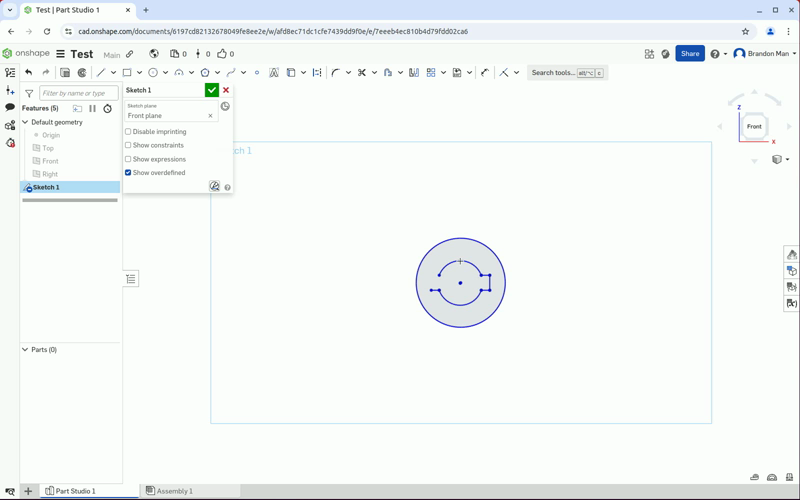
mouse_move(439, 275)
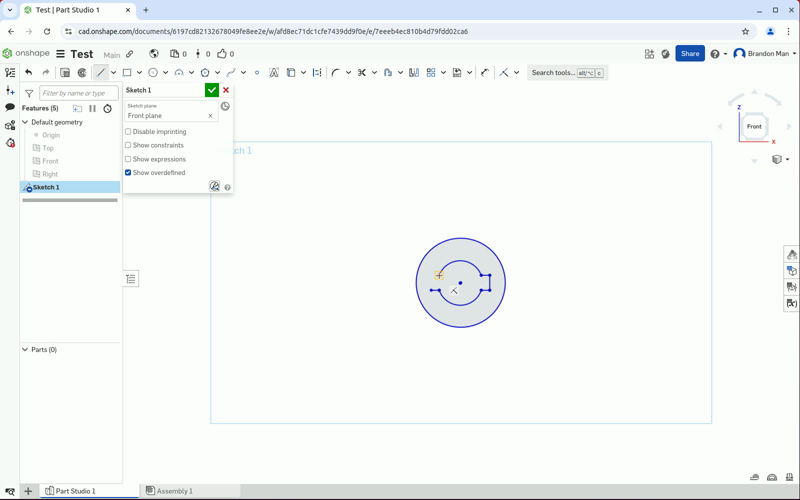
click(439, 275)
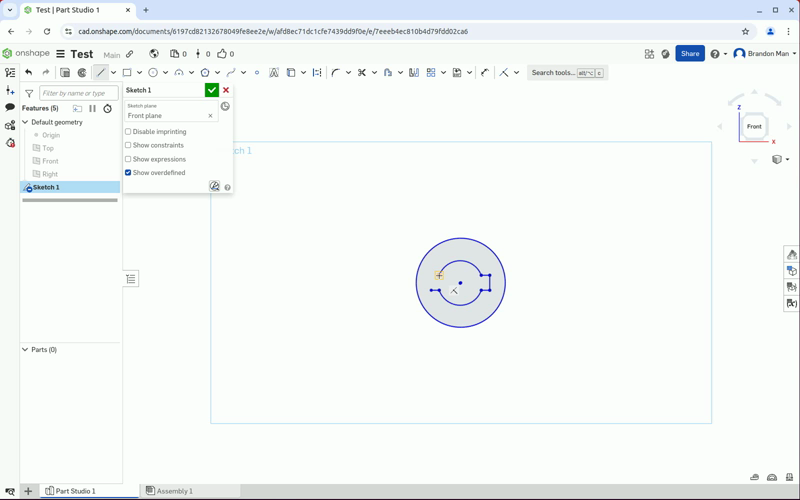
key_down(shift)
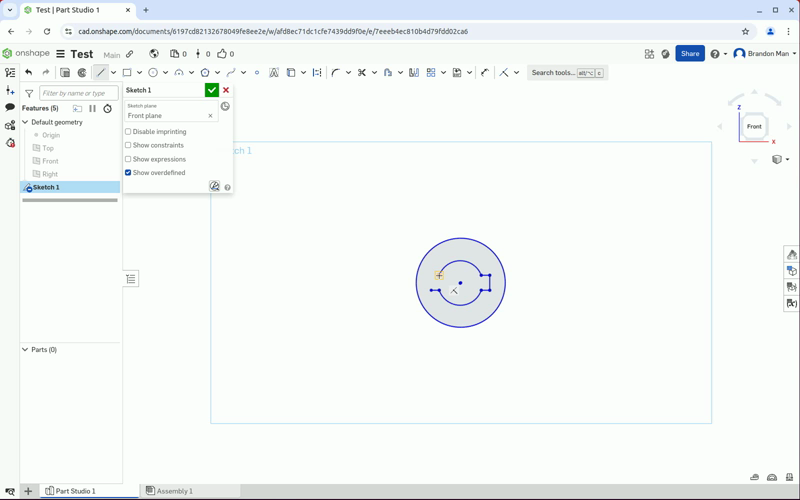
mouse_move(469, 275)
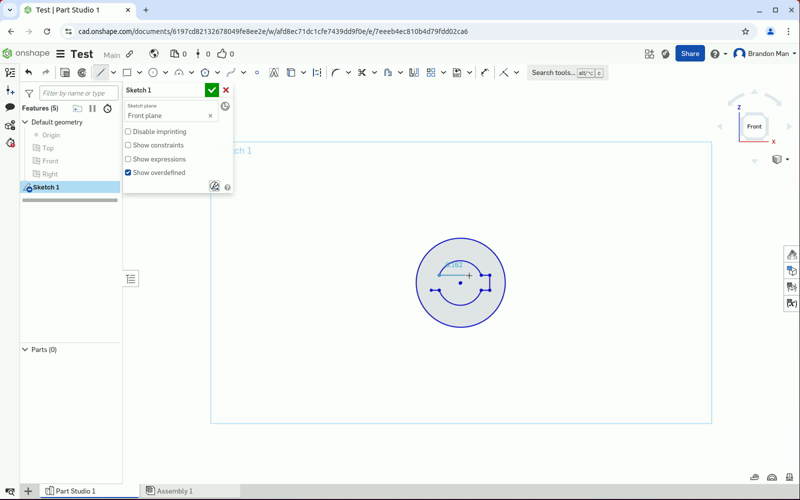
mouse_move(431, 275)
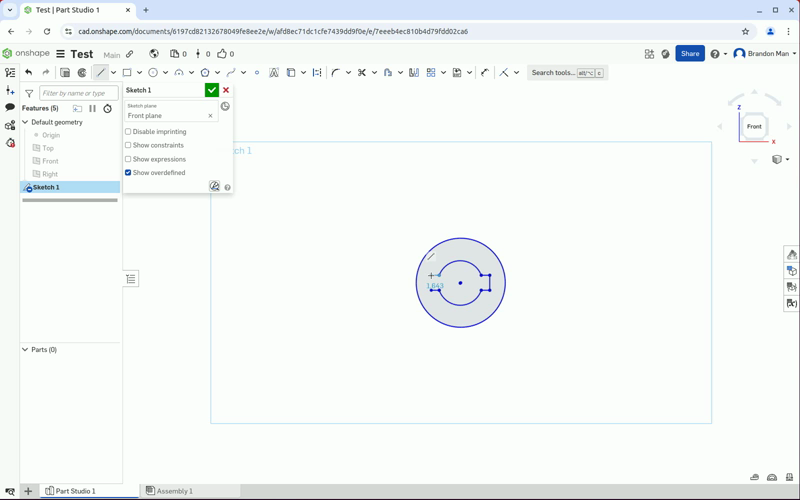
click(431, 275)
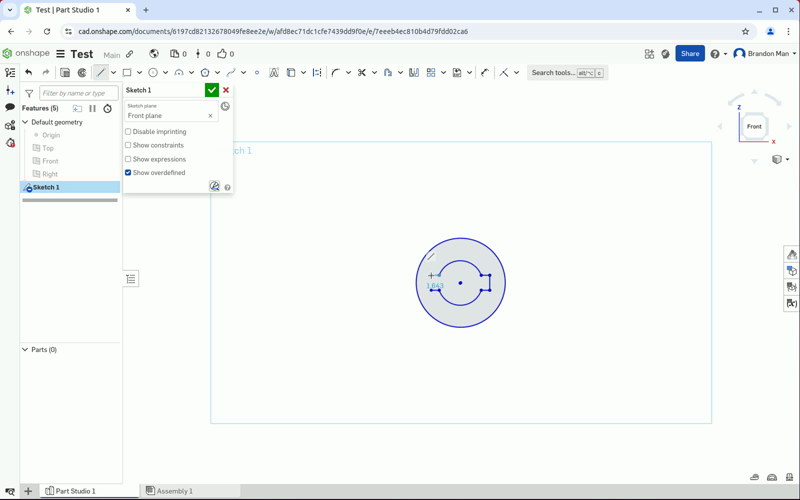
key_up(shift)
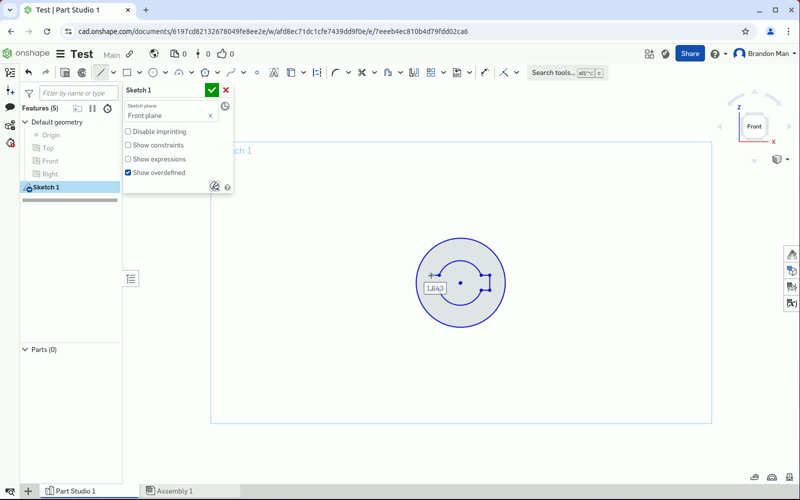
mouse_move(461, 275)
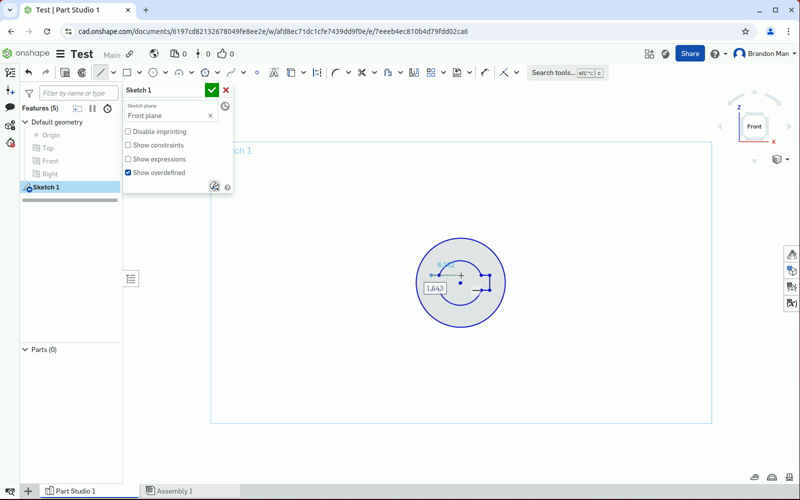
key_down(shift)
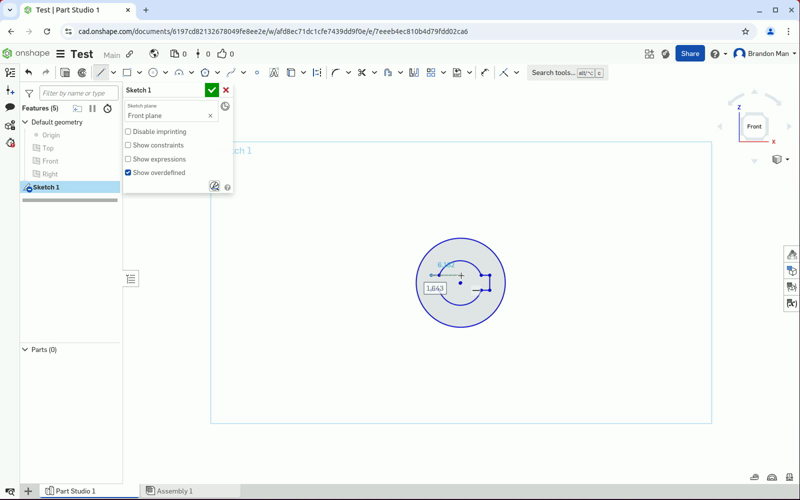
mouse_move(431, 290)
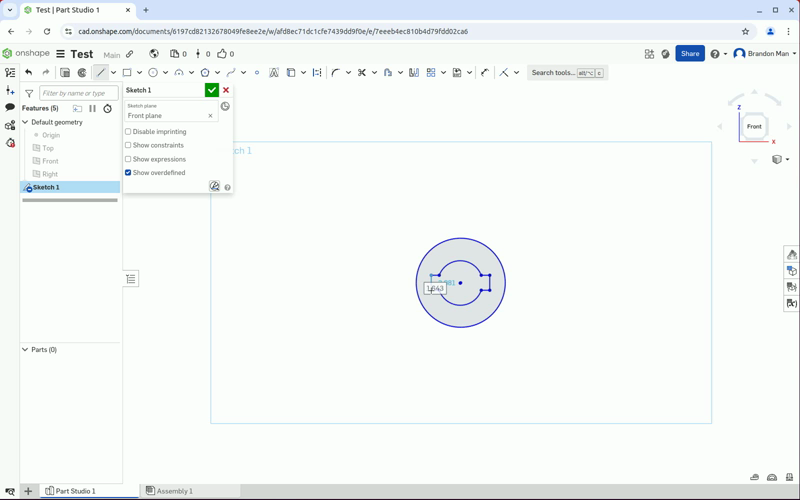
key_up(shift)
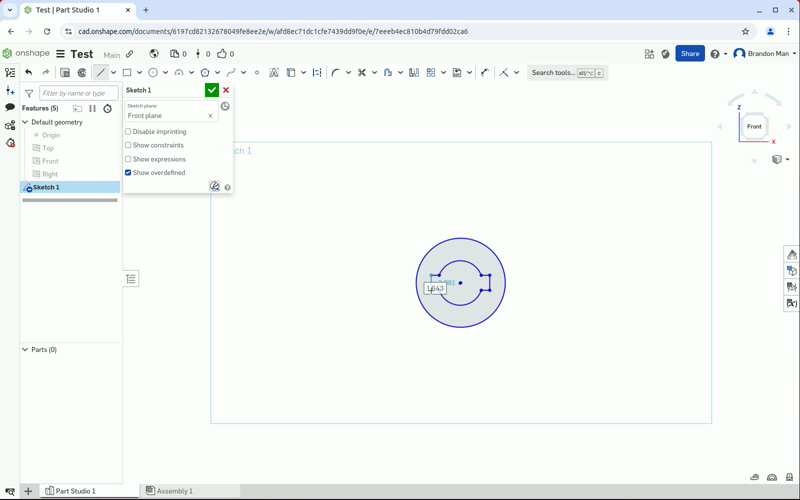
click(431, 290)
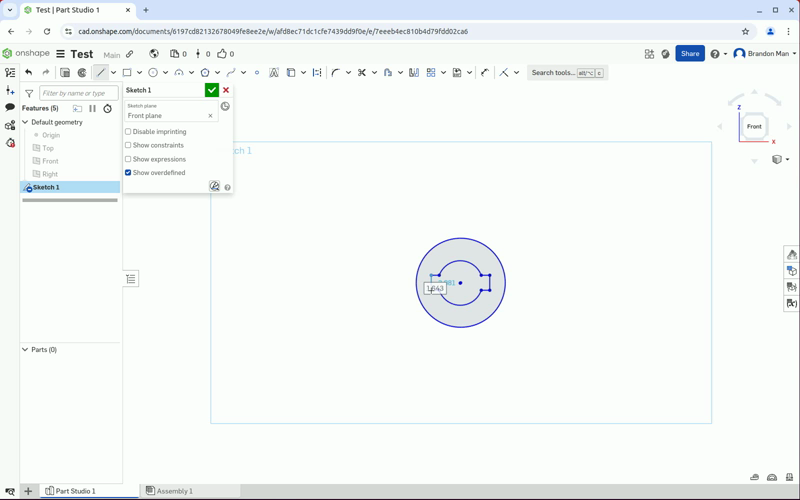
key(esc)
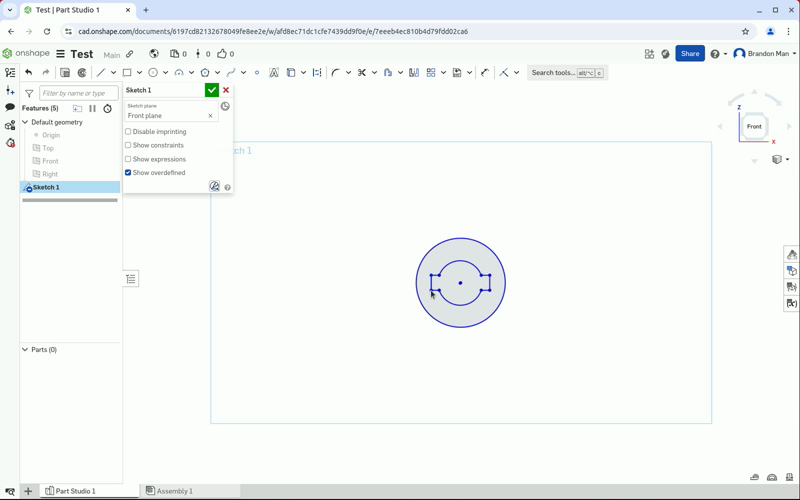
mouse_move(477, 308)
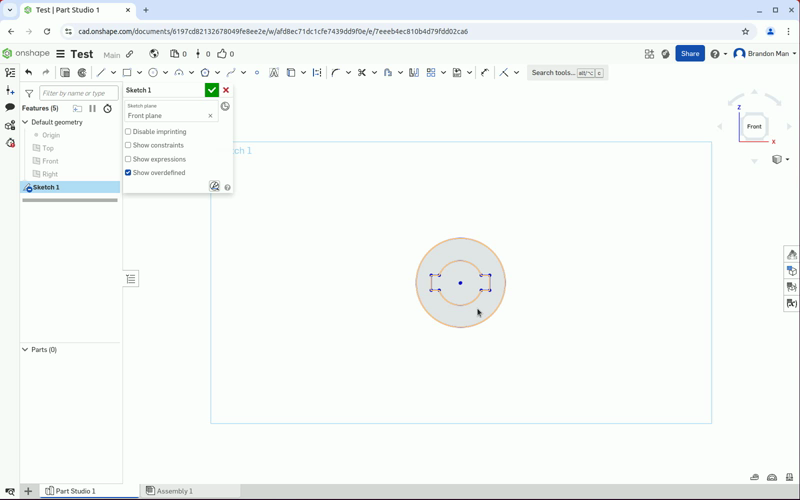
click(477, 308)
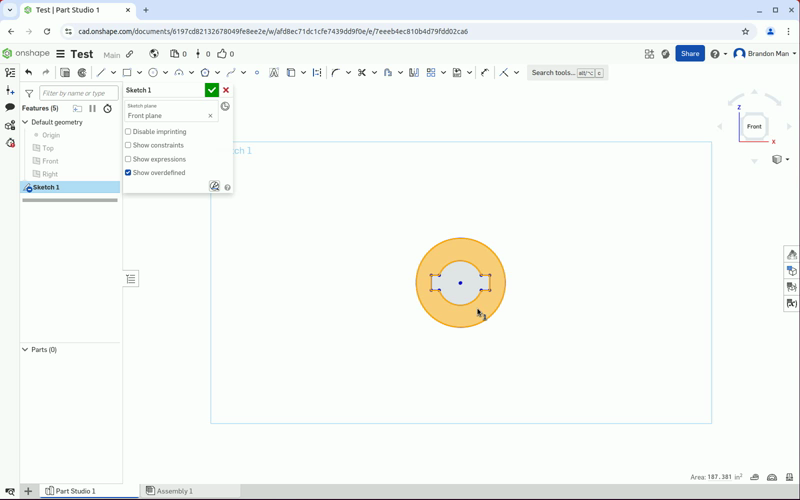
mouse_move(73, 352)
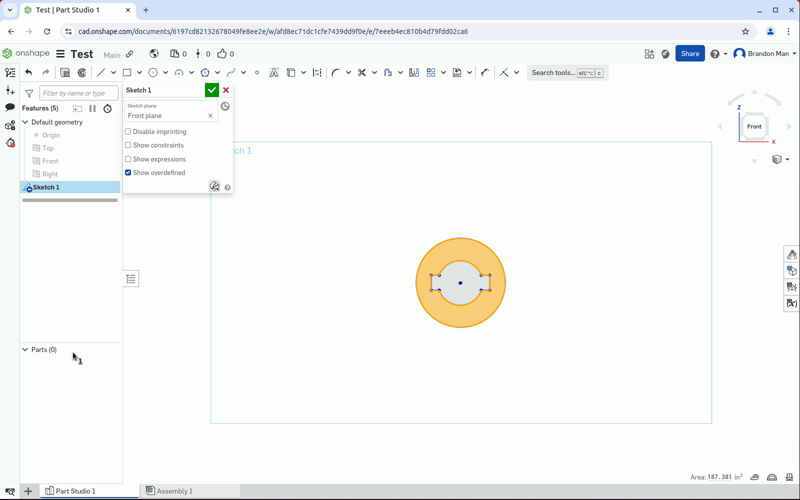
key(shift+y)
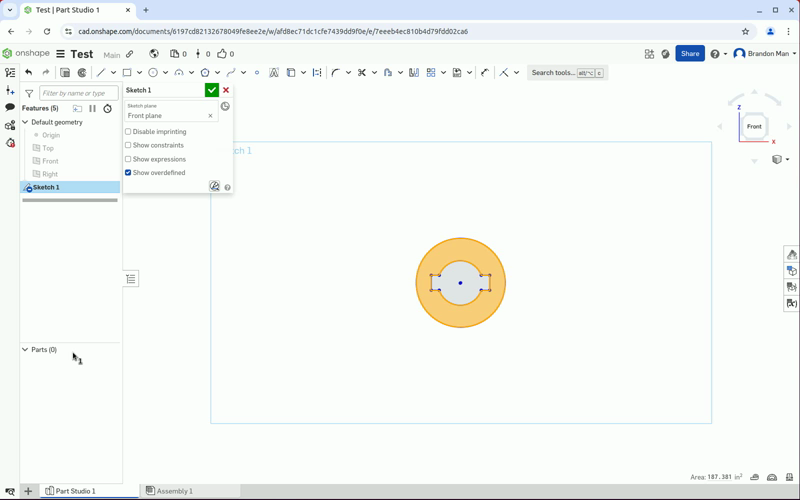
key(shift+e)
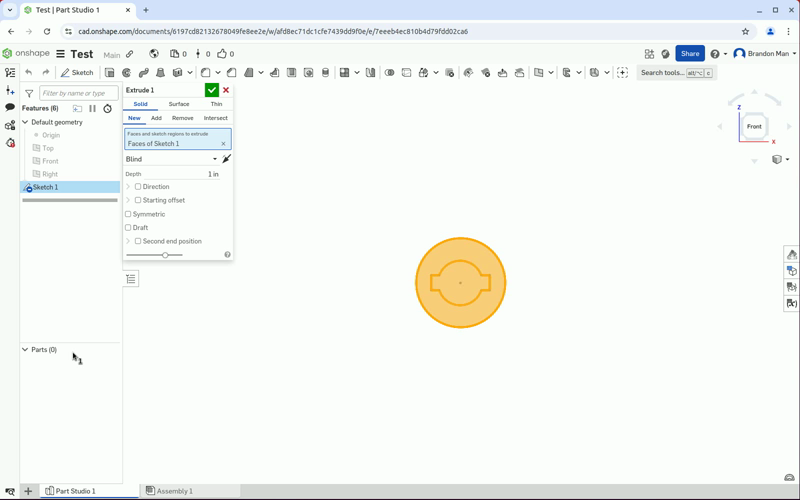
mouse_move(143, 106)
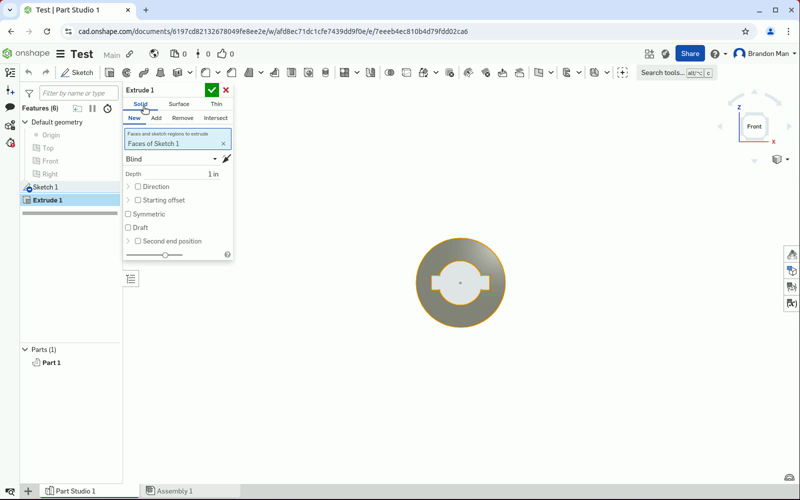
click(143, 106)
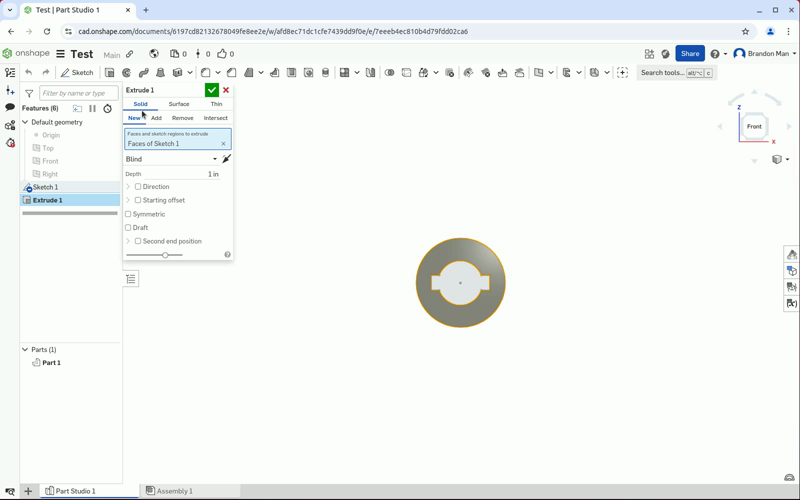
mouse_move(137, 120)
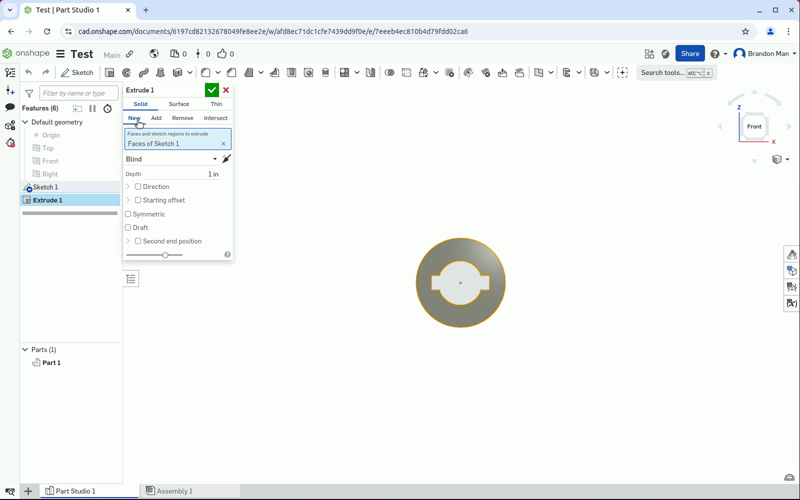
click(137, 120)
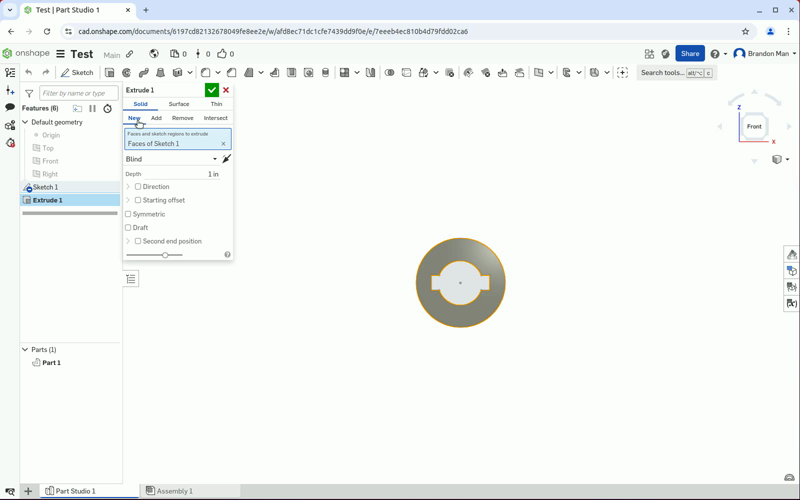
key(tab, 4)
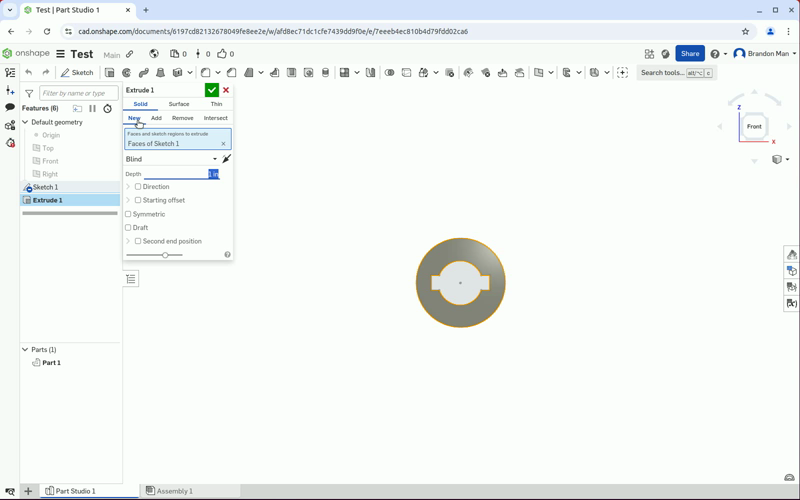
text(-7.943)
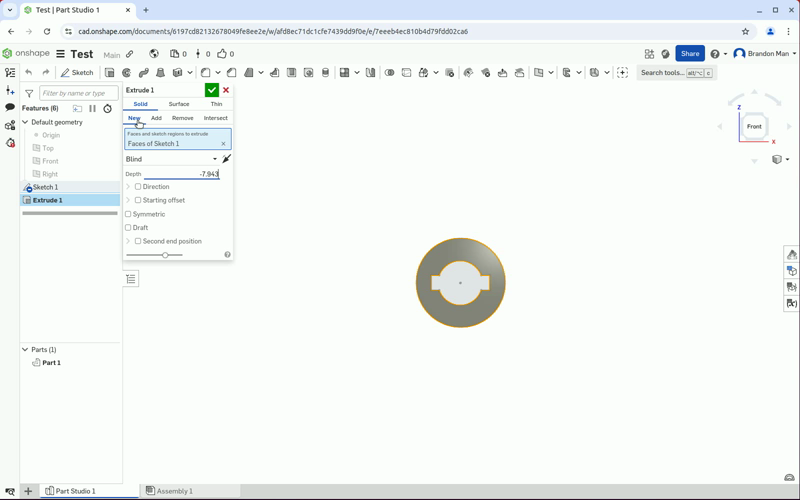
key(enter)
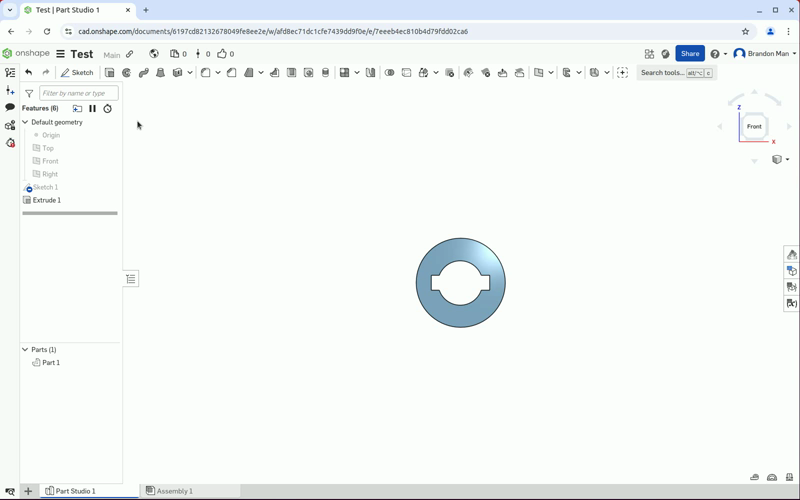
key(shift+h)
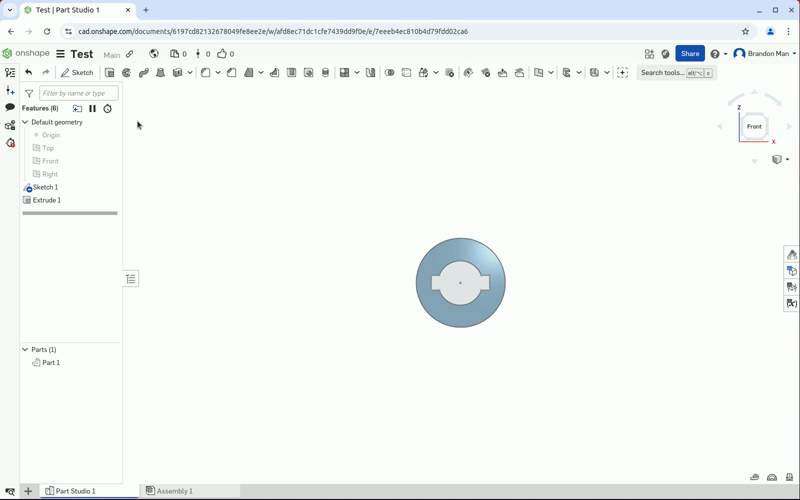
key(shift+h)
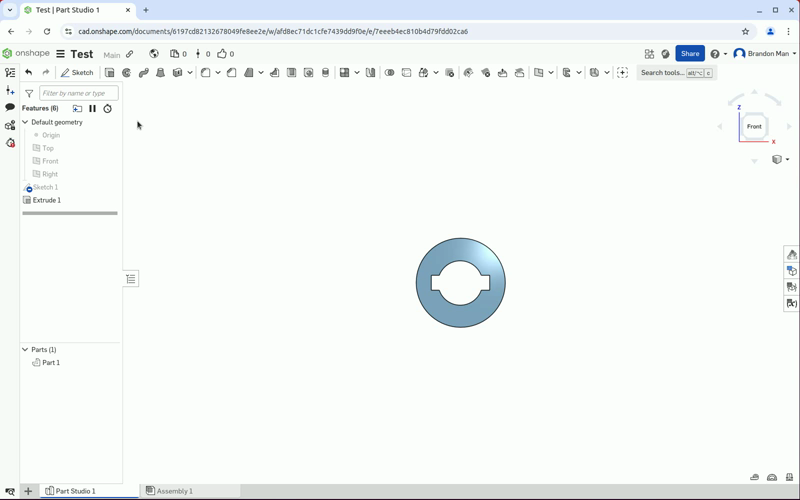
mouse_move(73, 189)
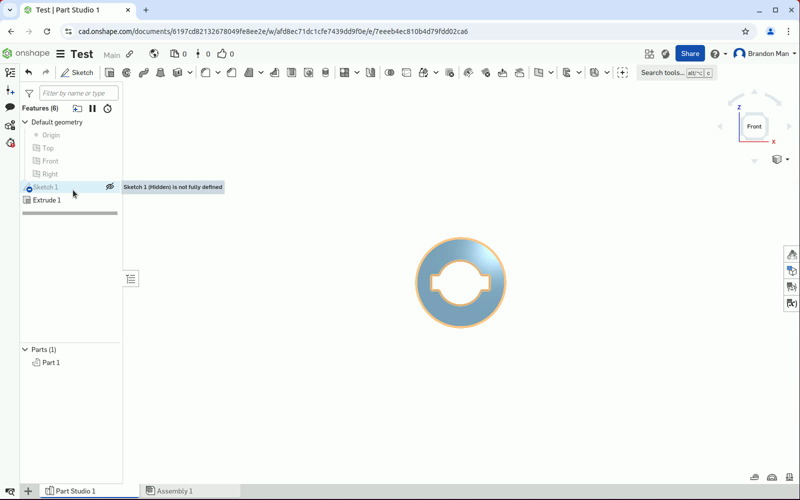
click(73, 189)
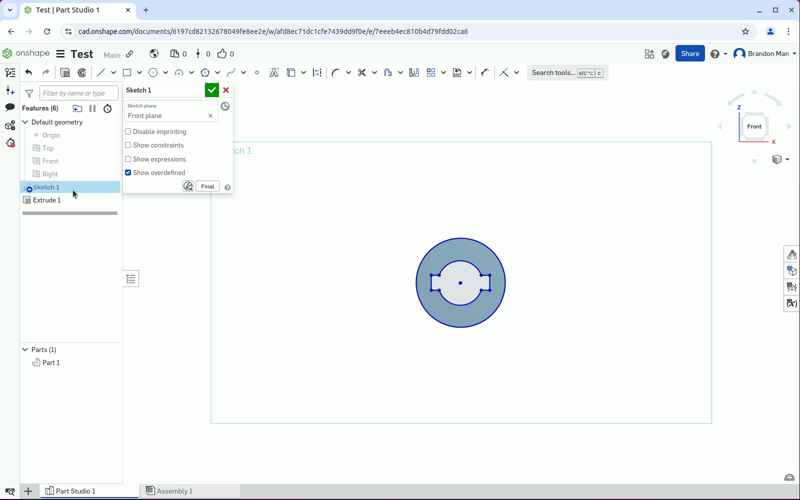
mouse_move(229, 92)
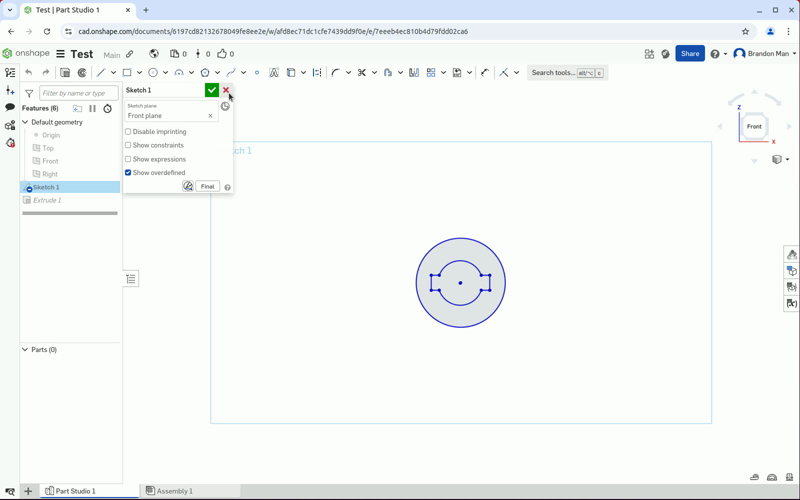
click(229, 92)
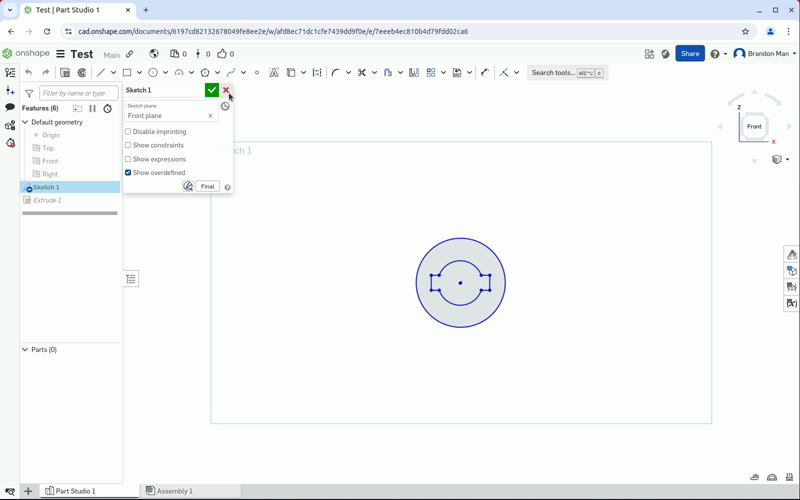
key(shift+s)
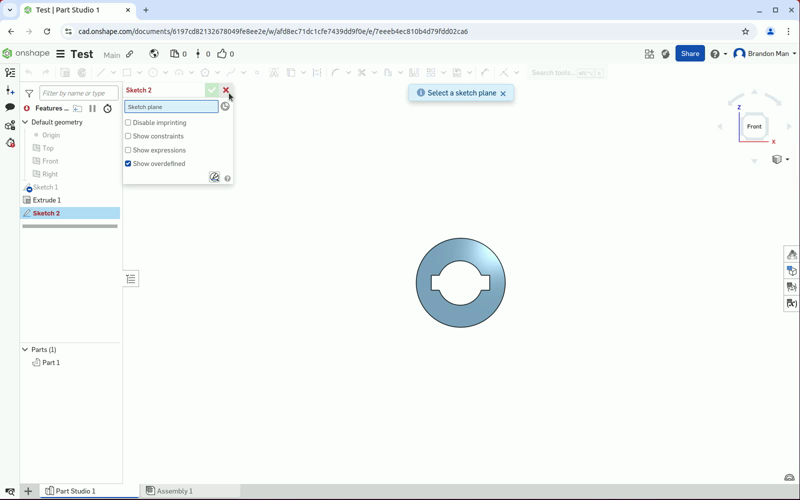
mouse_move(73, 163)
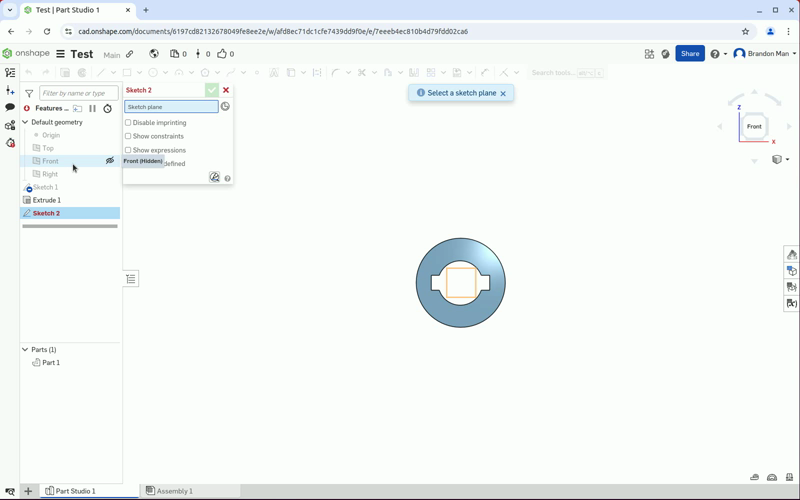
click(73, 163)
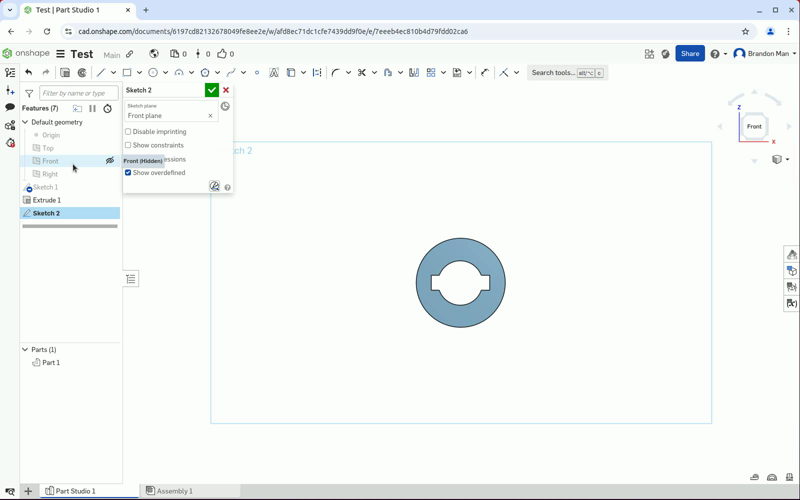
mouse_move(73, 352)
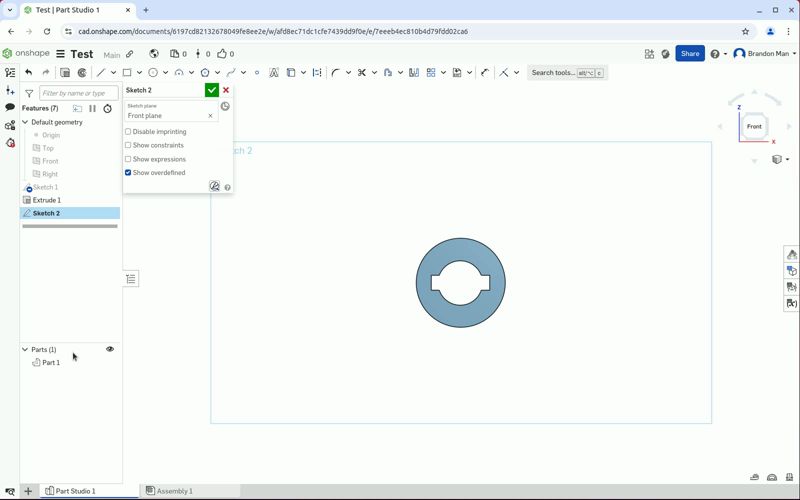
key(y)
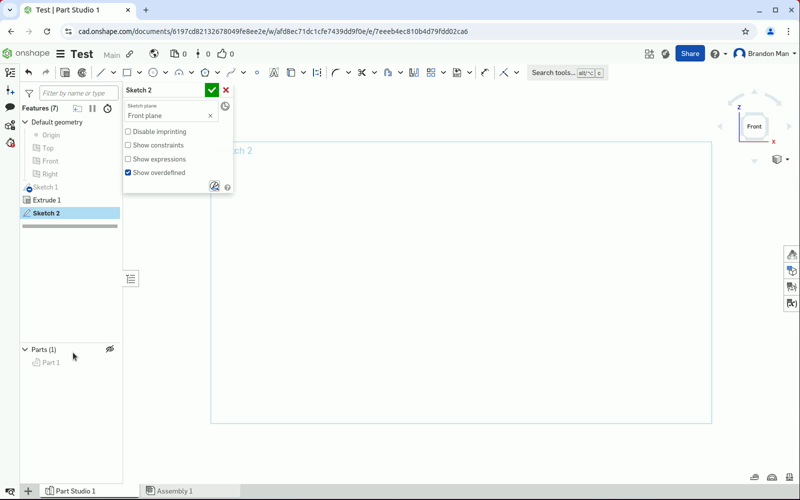
key(c)
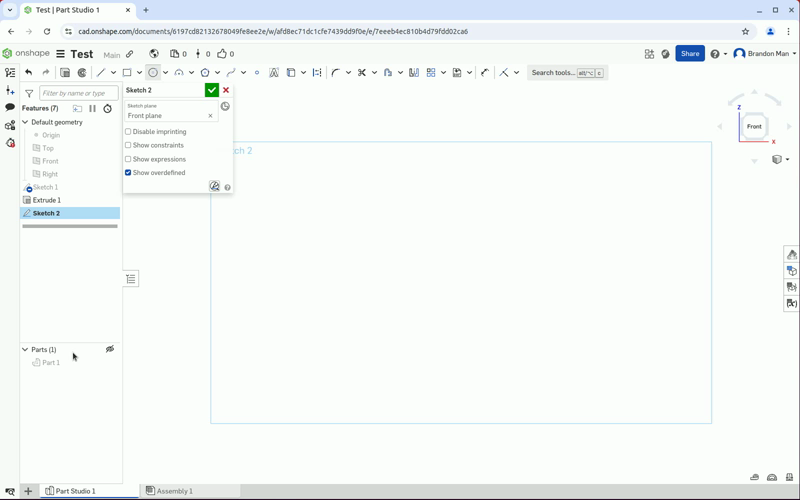
key_down(shift)
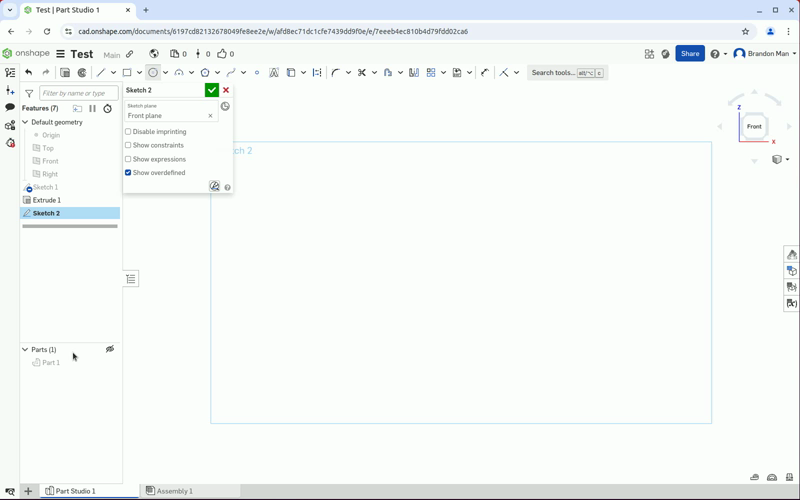
mouse_move(544, 282)
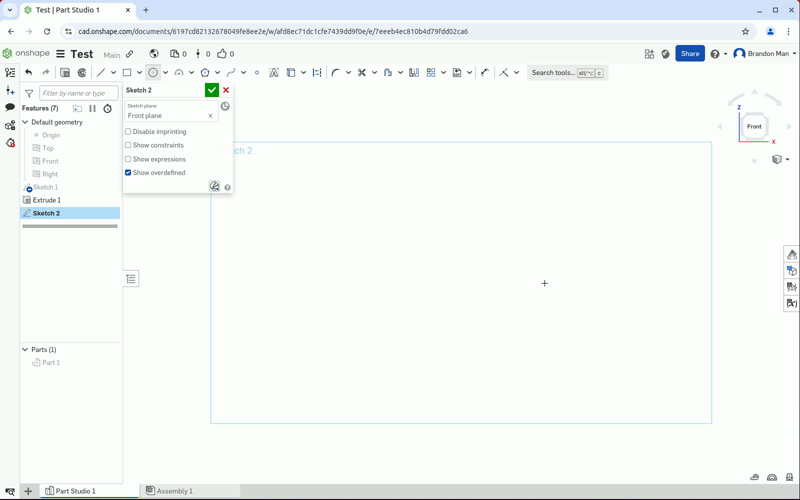
click(544, 282)
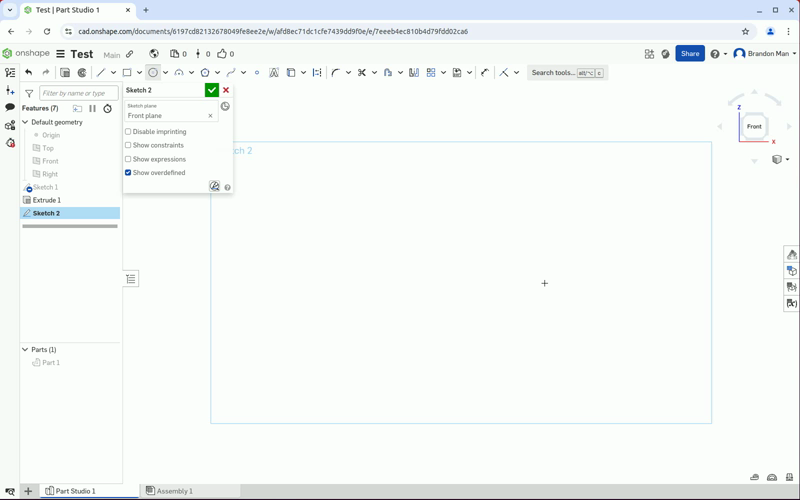
key_up(shift)
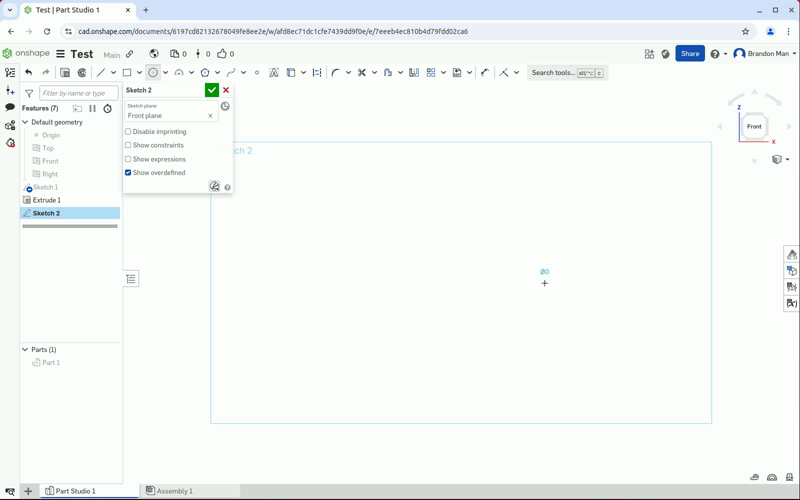
mouse_move(573, 282)
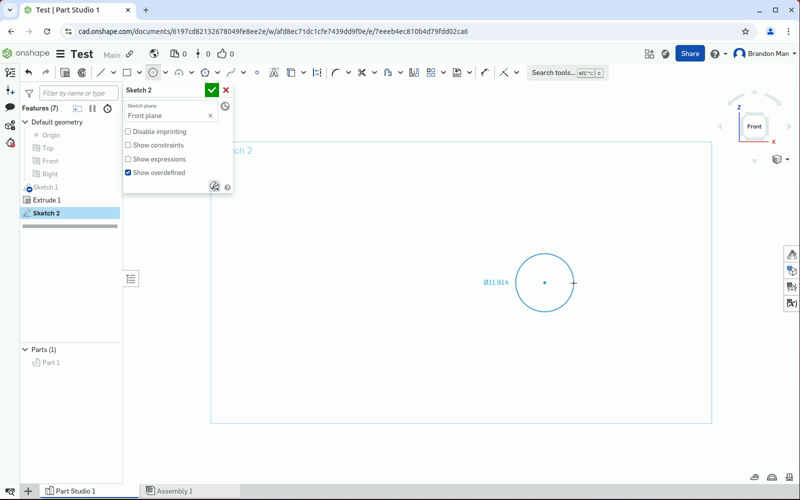
click(573, 282)
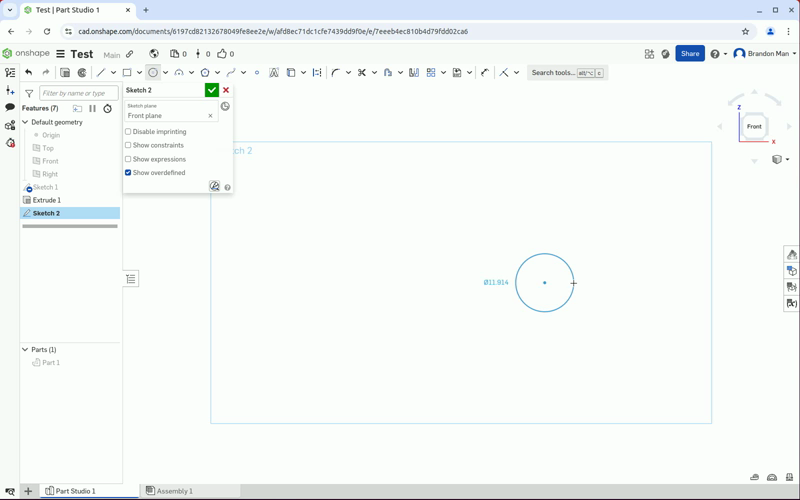
key(esc)
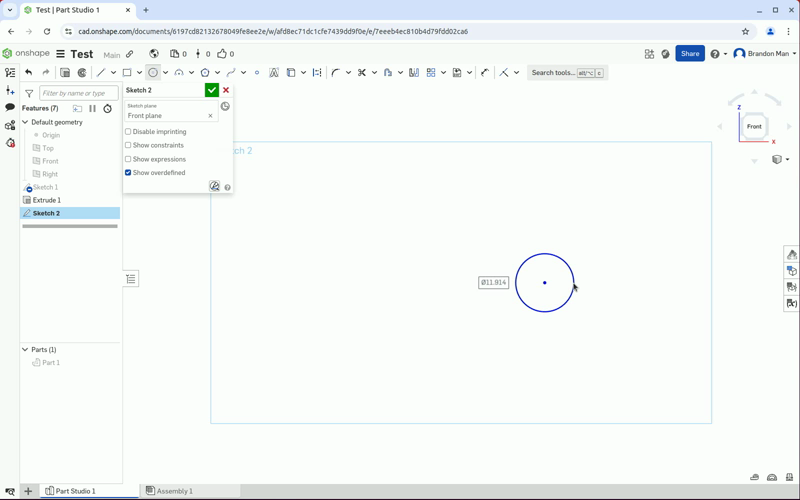
key(c)
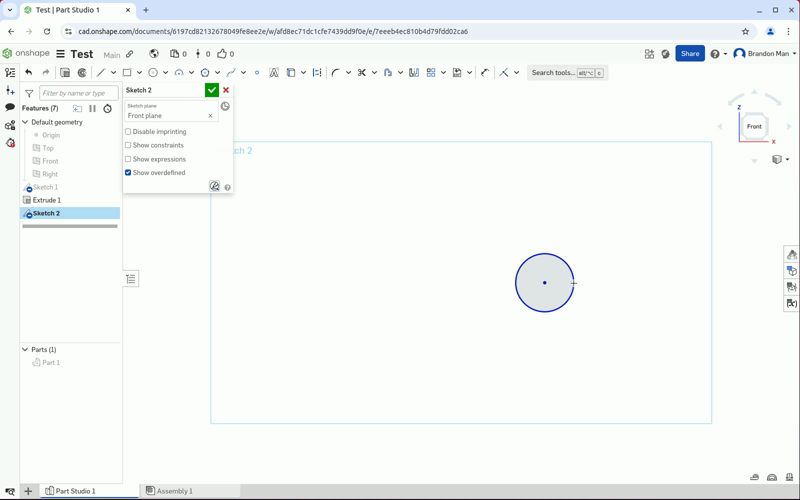
key_down(shift)
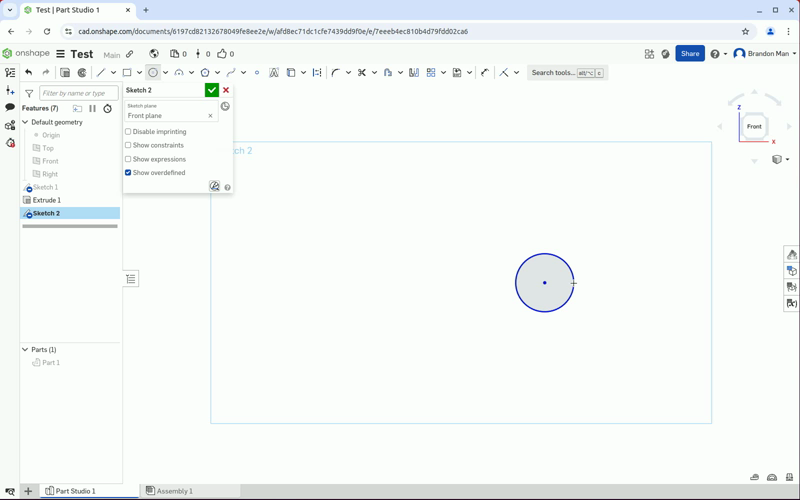
mouse_move(544, 282)
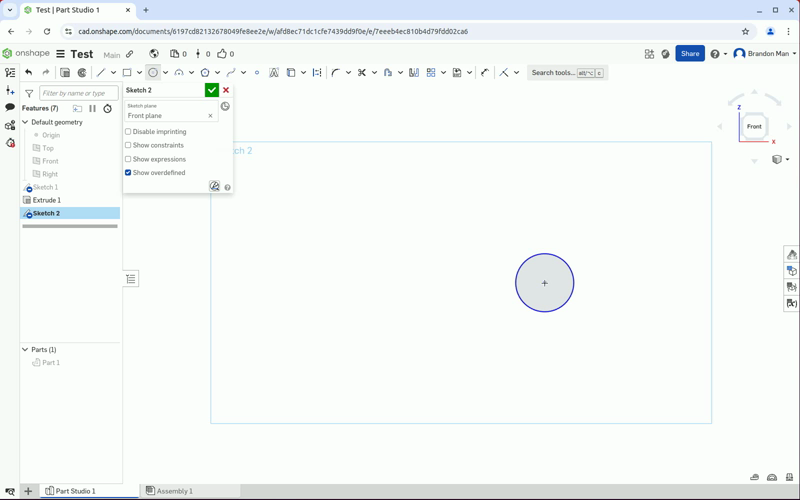
click(544, 282)
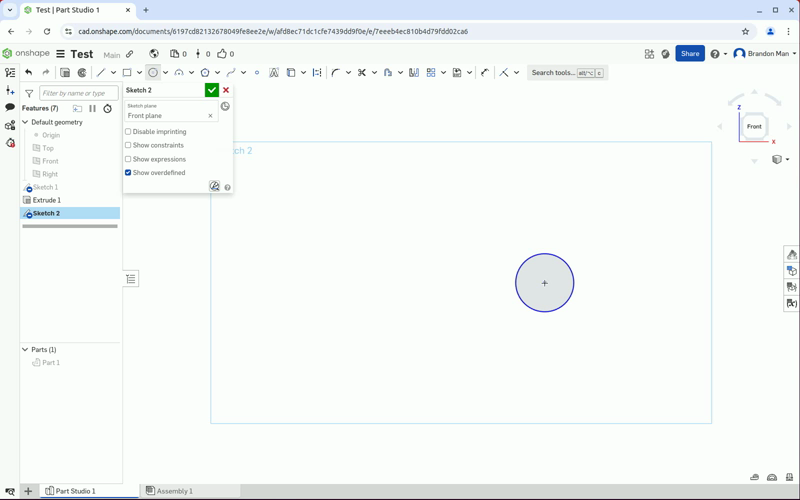
key_up(shift)
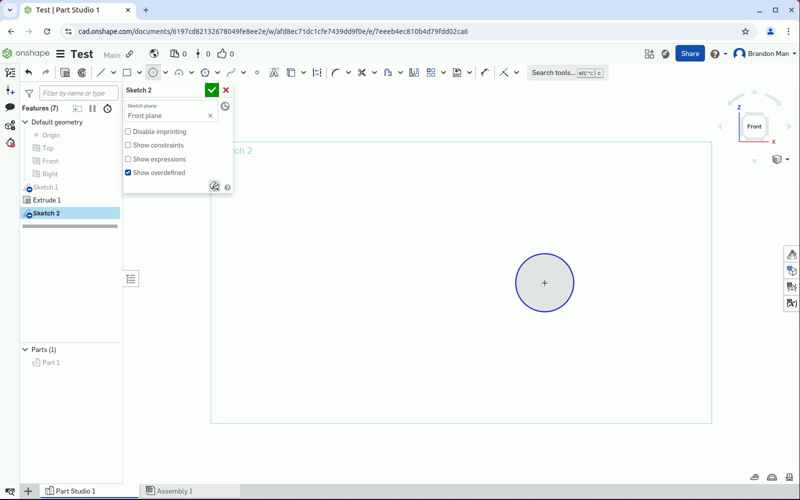
mouse_move(567, 282)
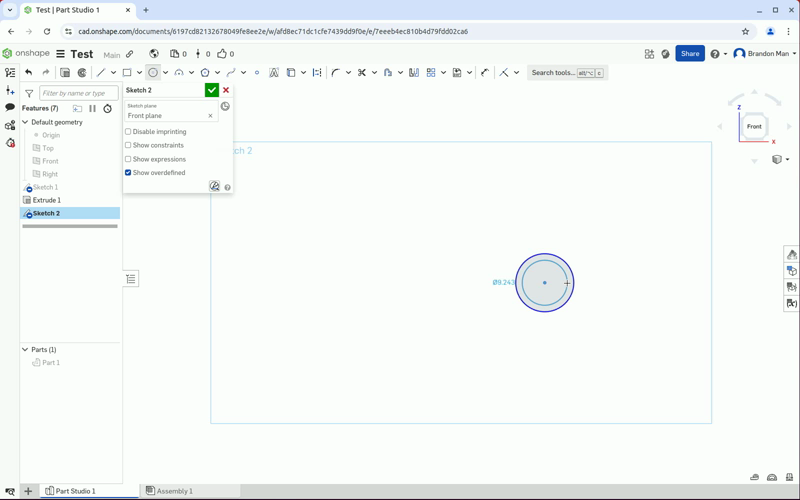
click(567, 282)
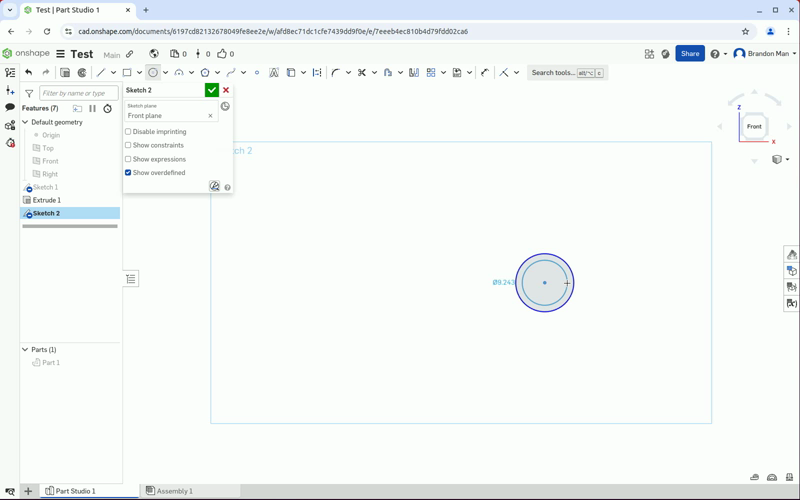
key(esc)
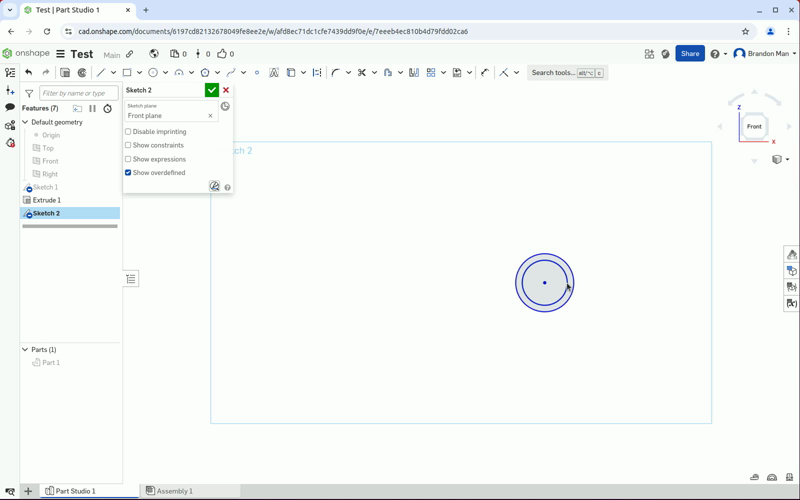
mouse_move(544, 258)
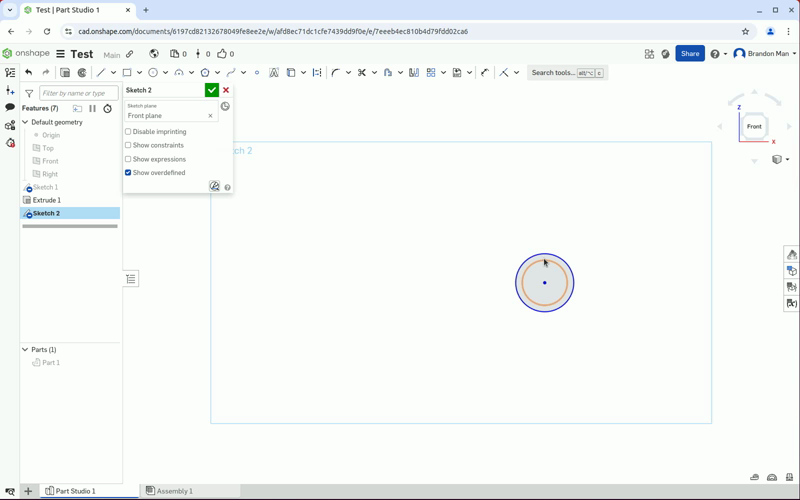
scroll(6)
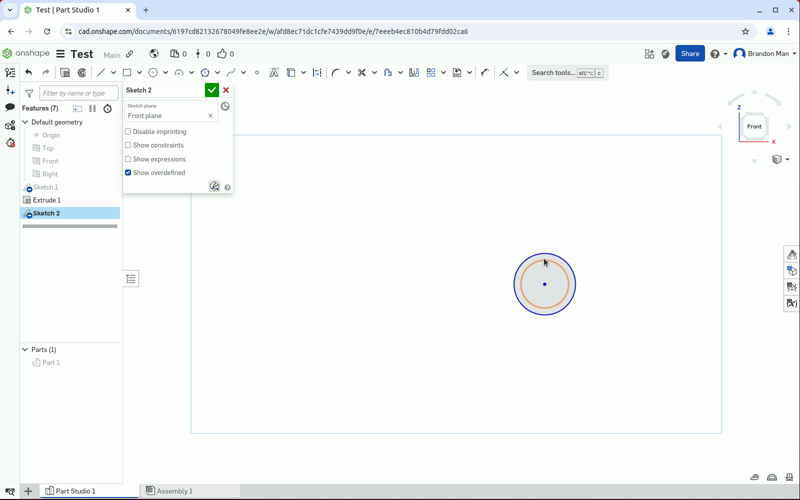
scroll(6)
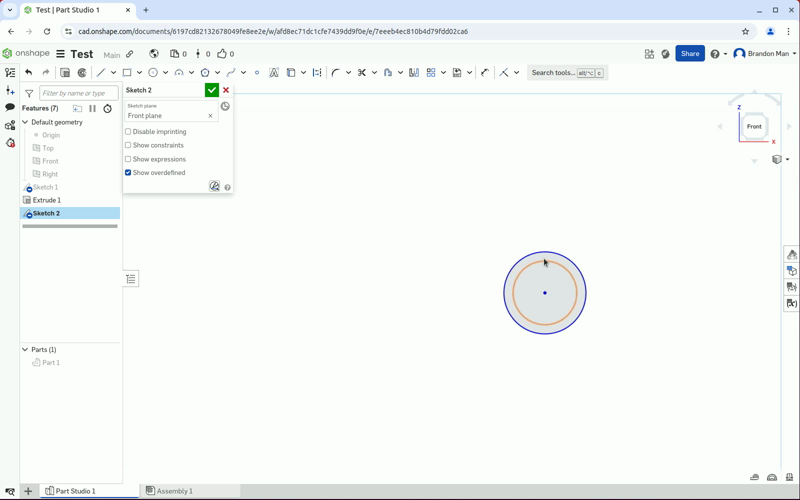
scroll(6)
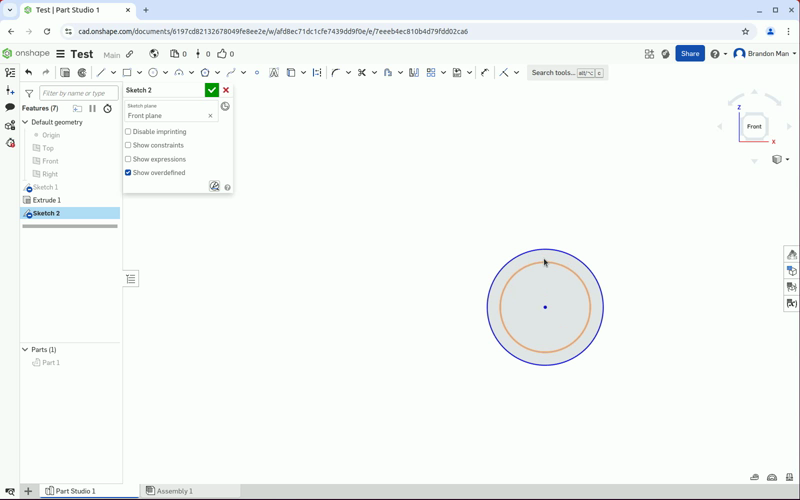
scroll(6)
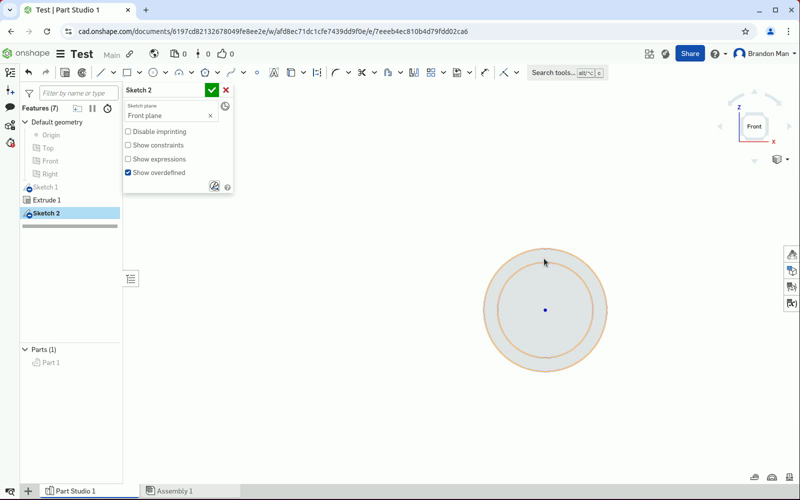
scroll(6)
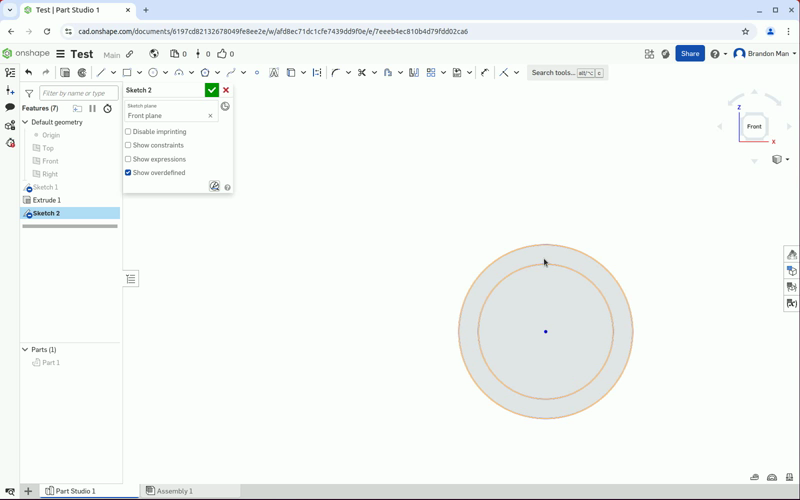
scroll(6)
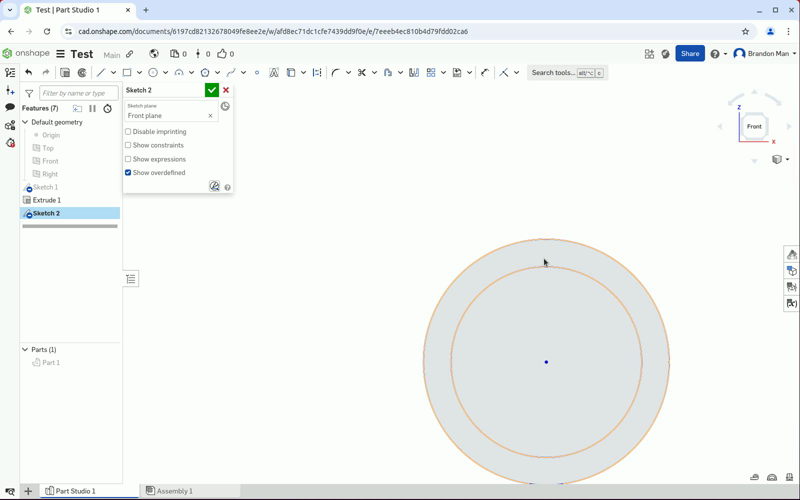
scroll(6)
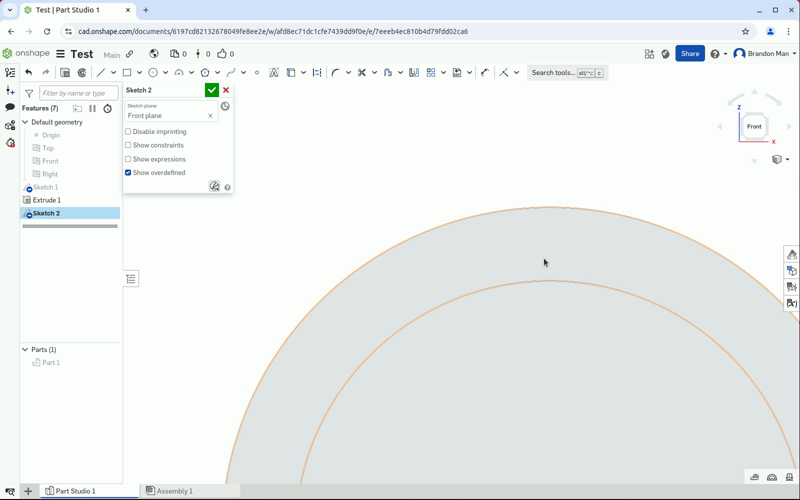
click(544, 258)
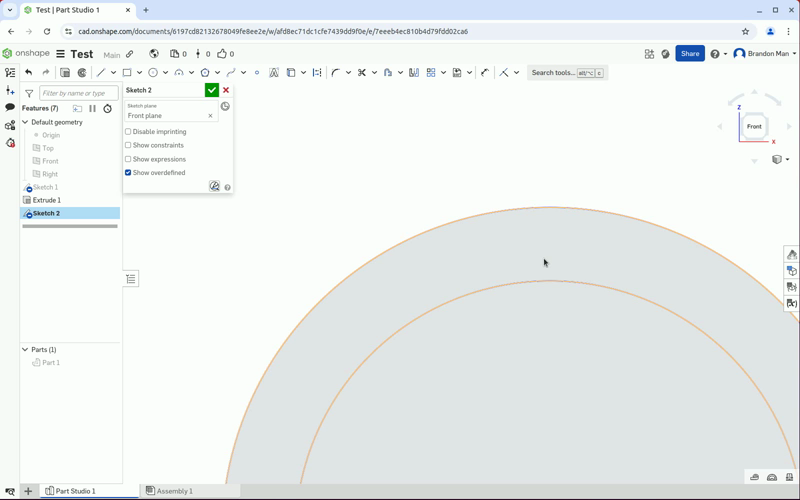
scroll(-6)
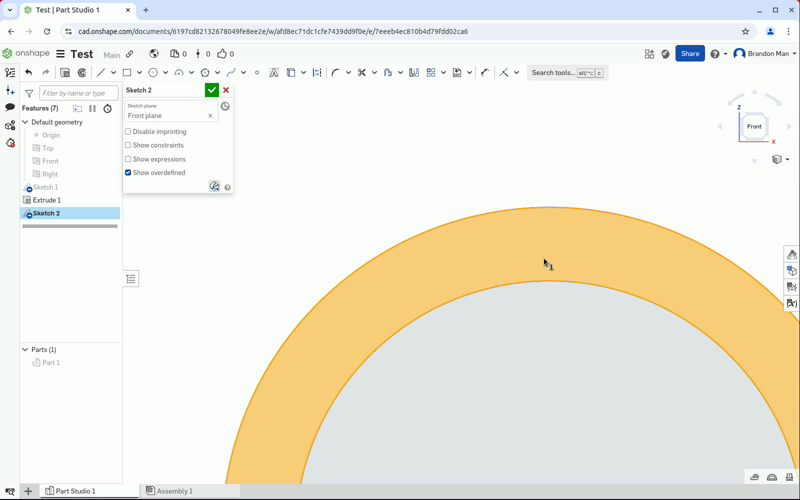
scroll(-6)
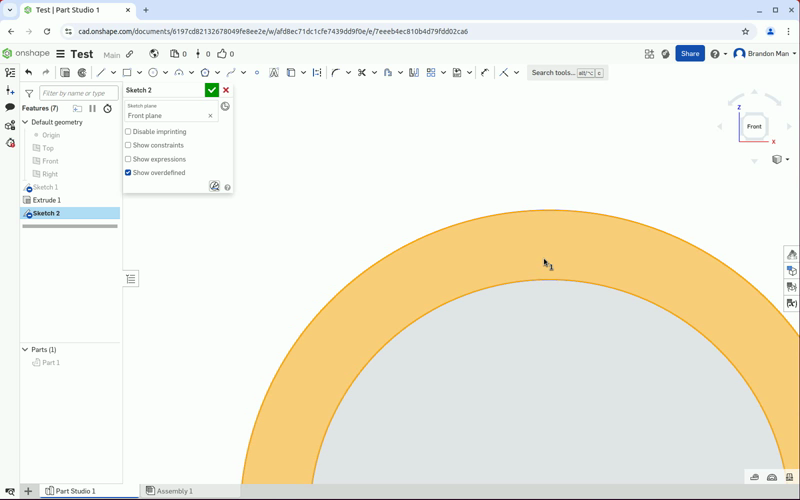
scroll(-6)
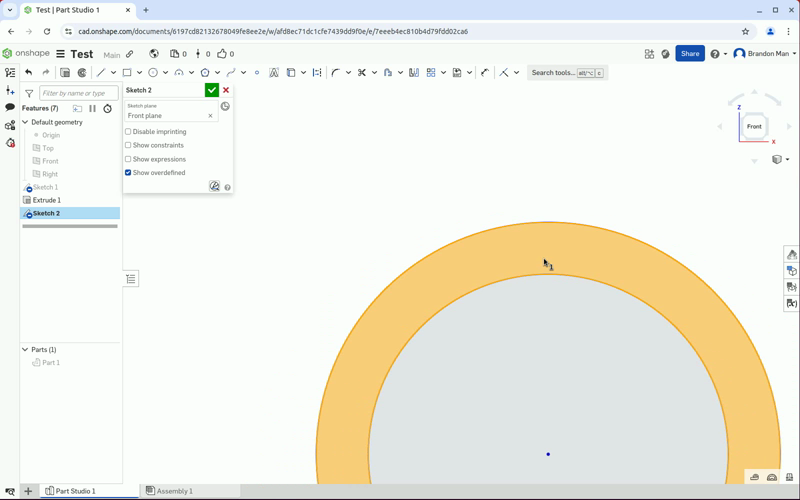
scroll(-6)
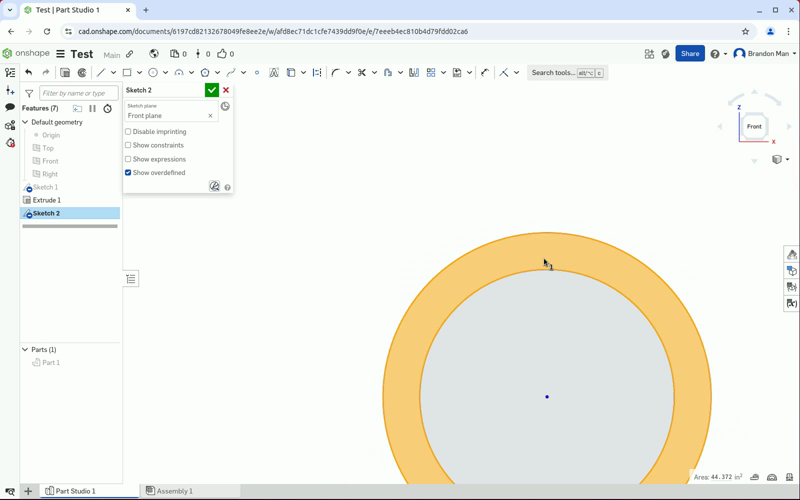
scroll(-6)
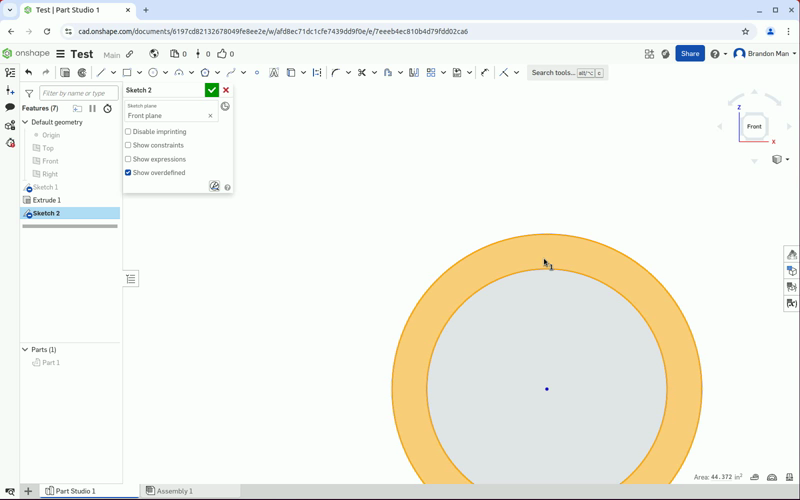
scroll(-6)
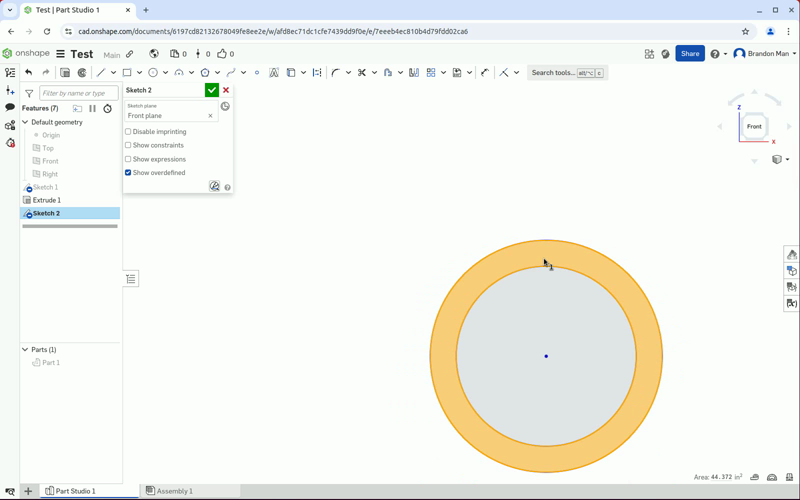
scroll(-6)
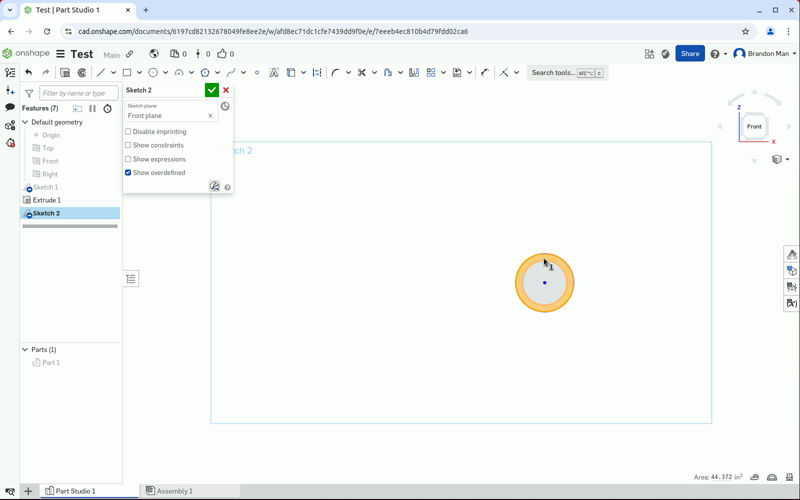
mouse_move(73, 352)
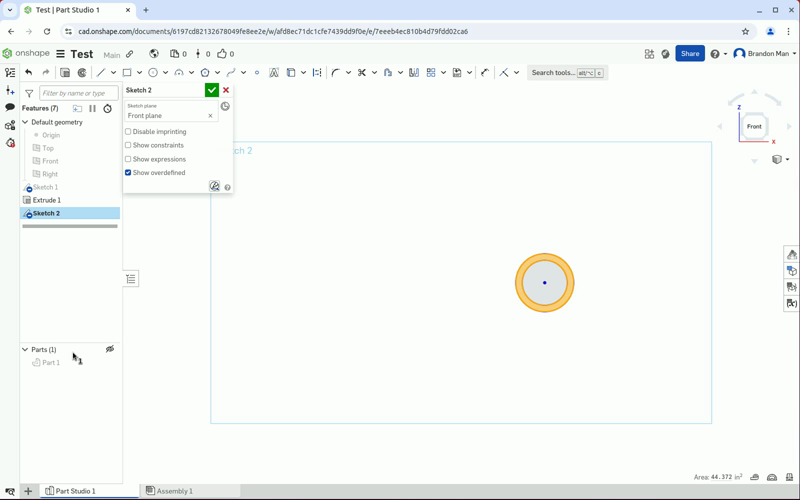
key(shift+y)
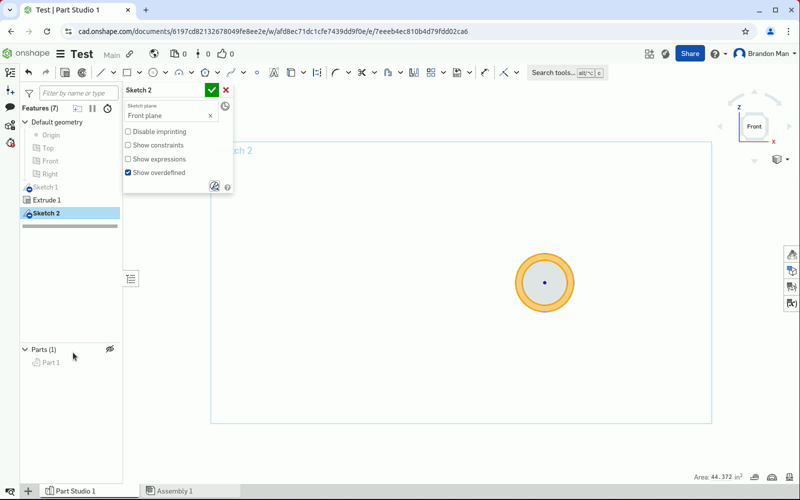
key(shift+e)
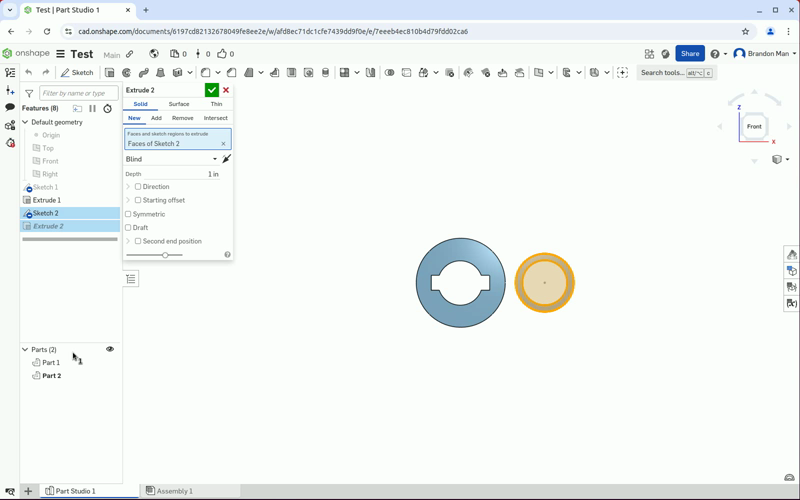
mouse_move(143, 106)
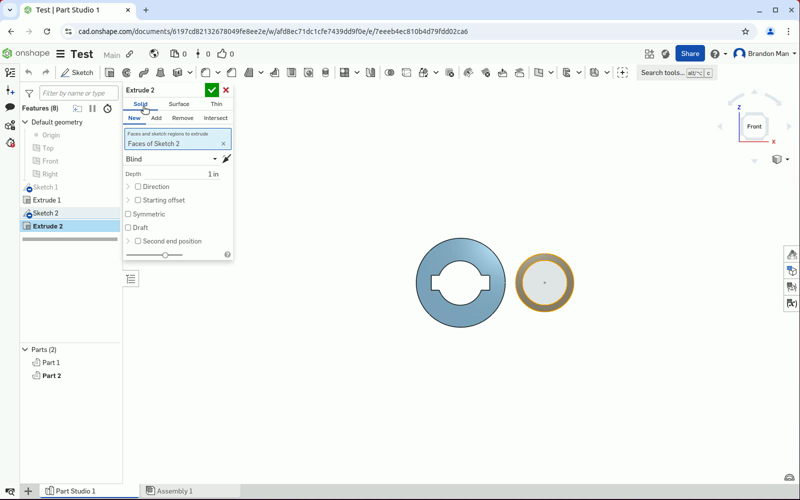
click(143, 106)
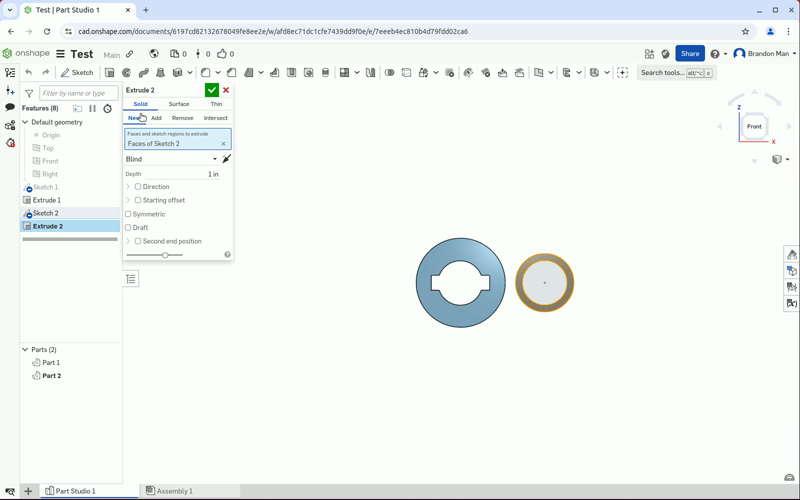
mouse_move(137, 120)
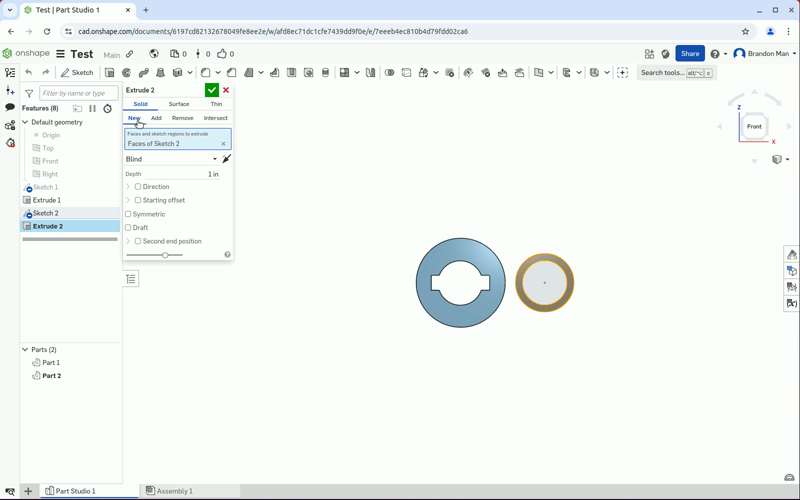
click(137, 120)
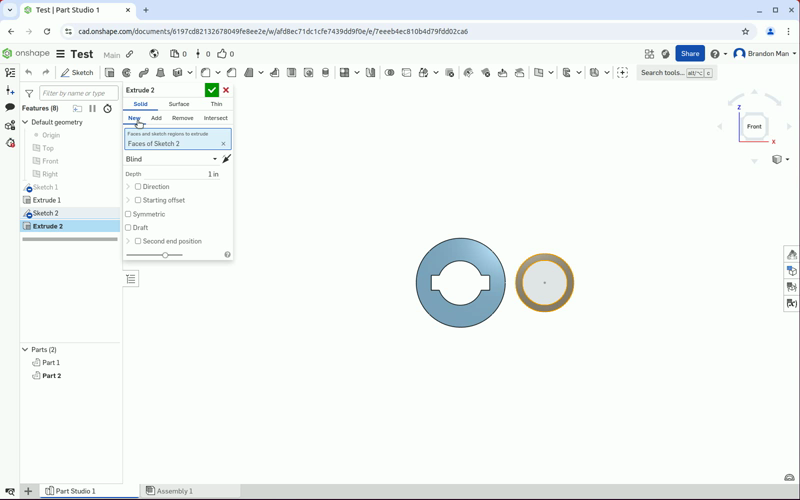
key(tab, 4)
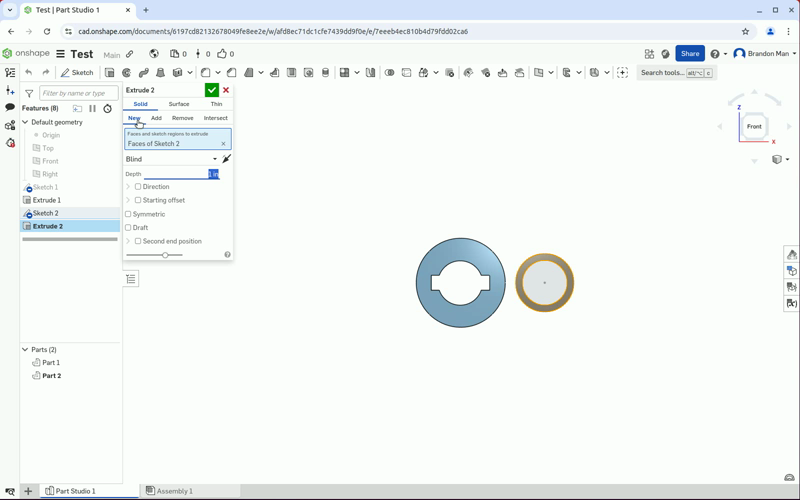
text(-7.943)
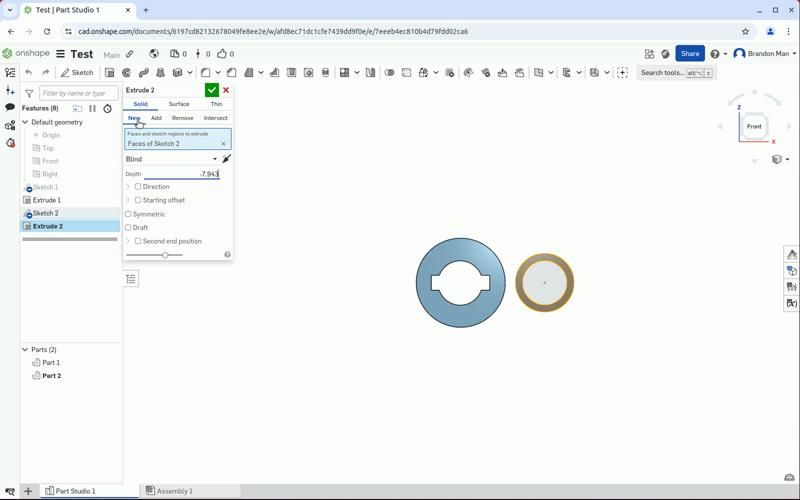
key(enter)
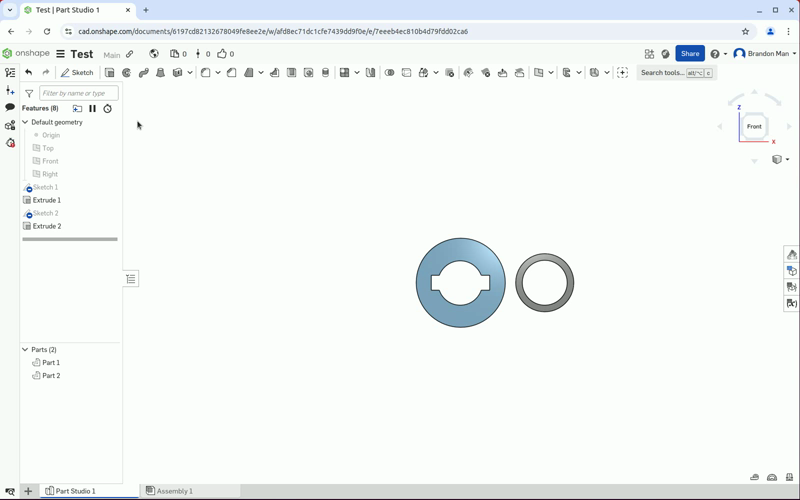
key(shift+h)
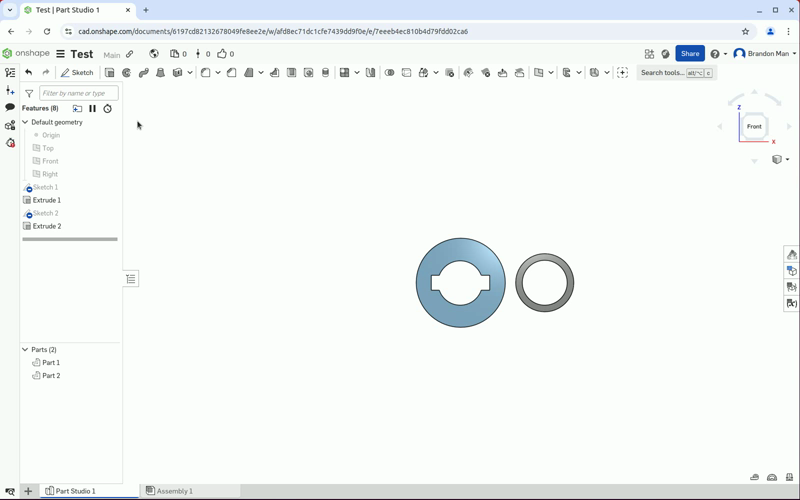
key(shift+h)
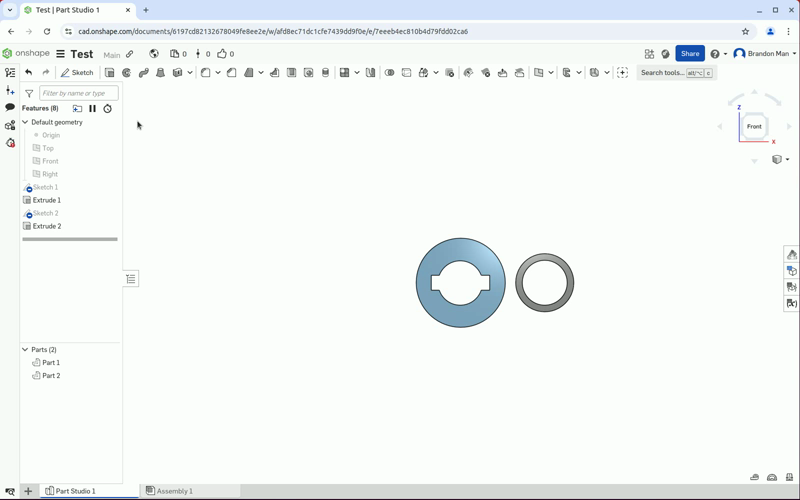
mouse_move(73, 189)
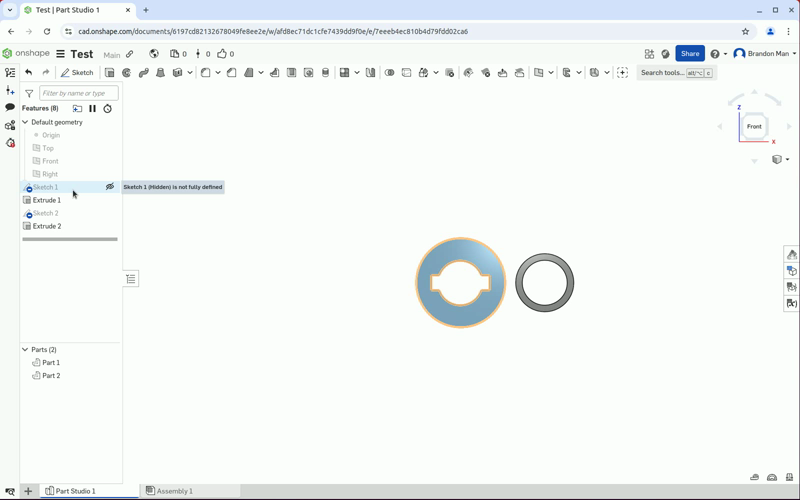
click(73, 189)
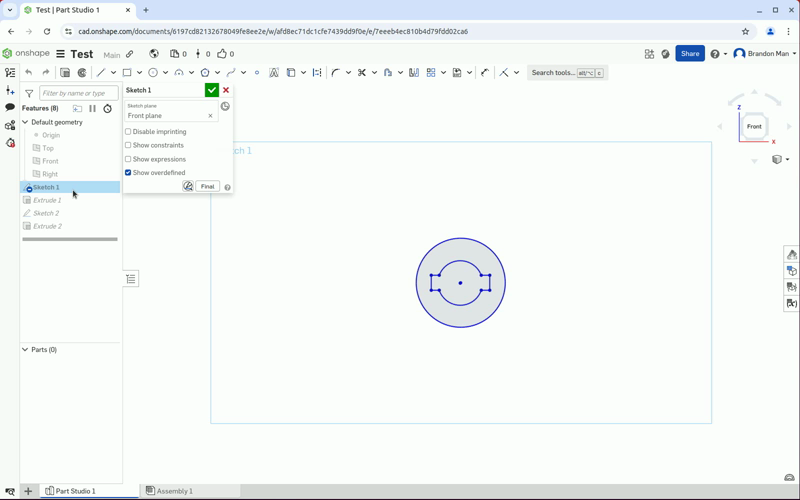
mouse_move(229, 92)
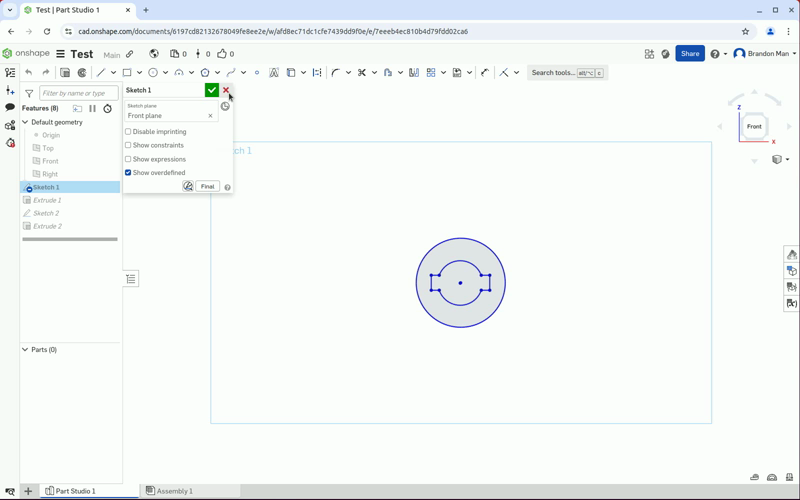
click(229, 92)
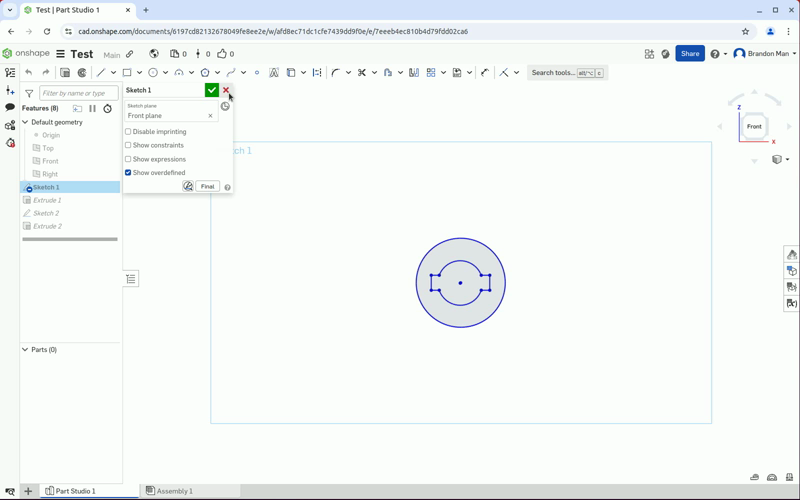
key(shift+s)
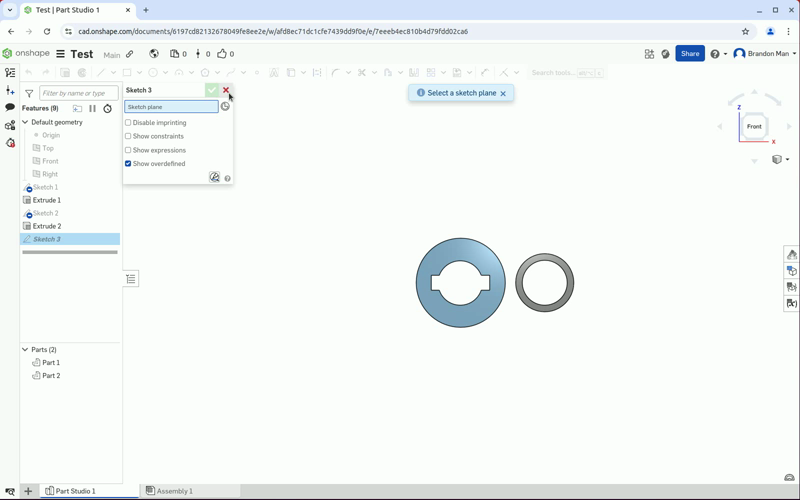
mouse_move(73, 163)
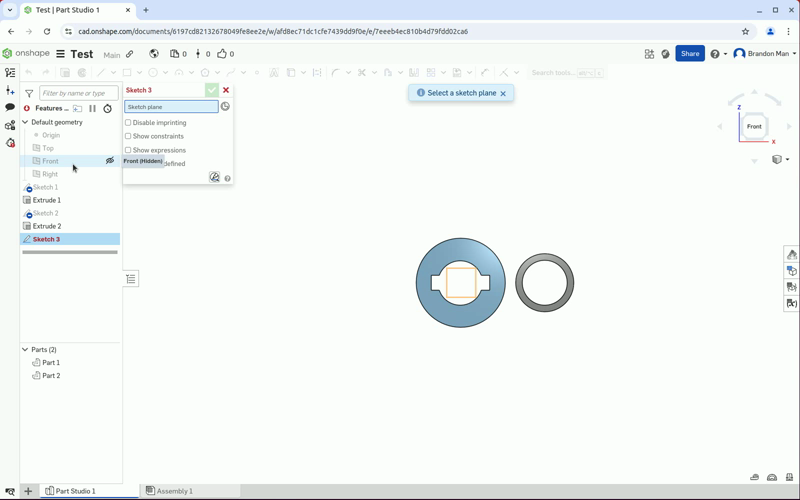
click(73, 163)
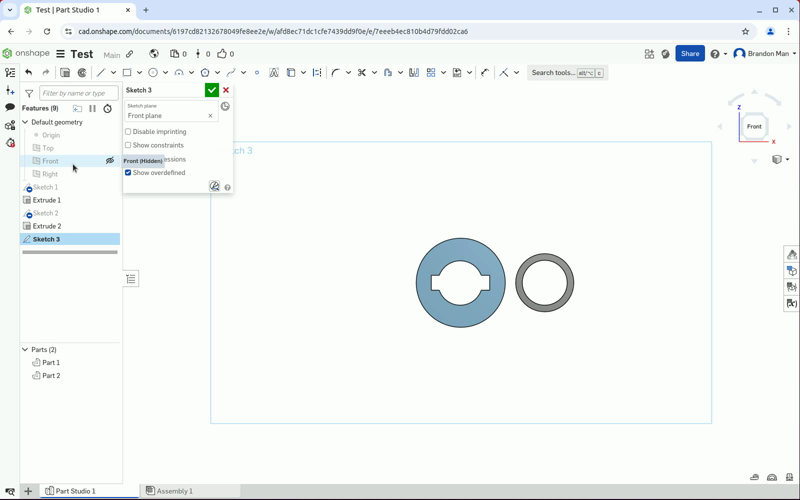
mouse_move(73, 352)
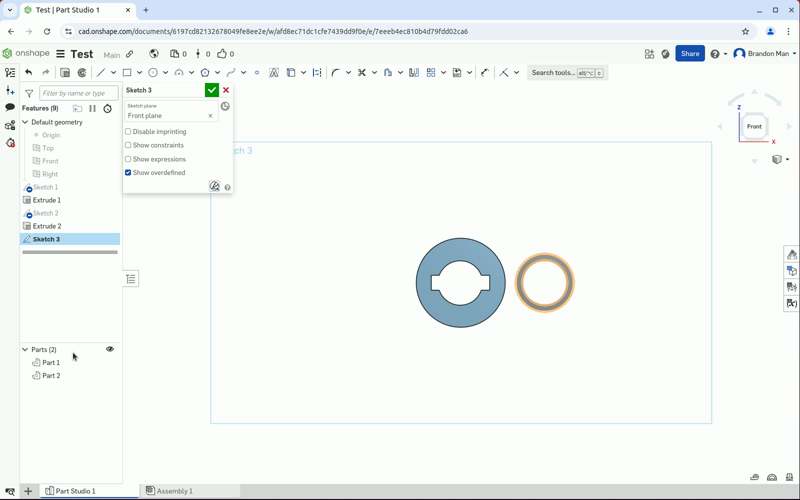
key(y)
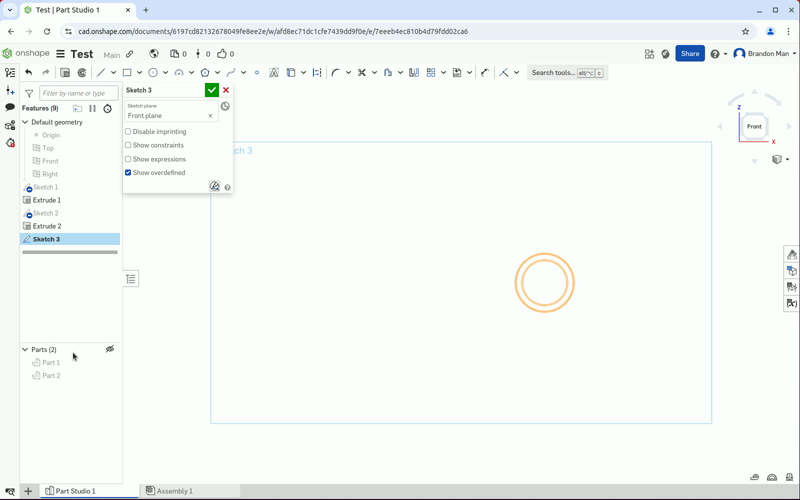
key(l)
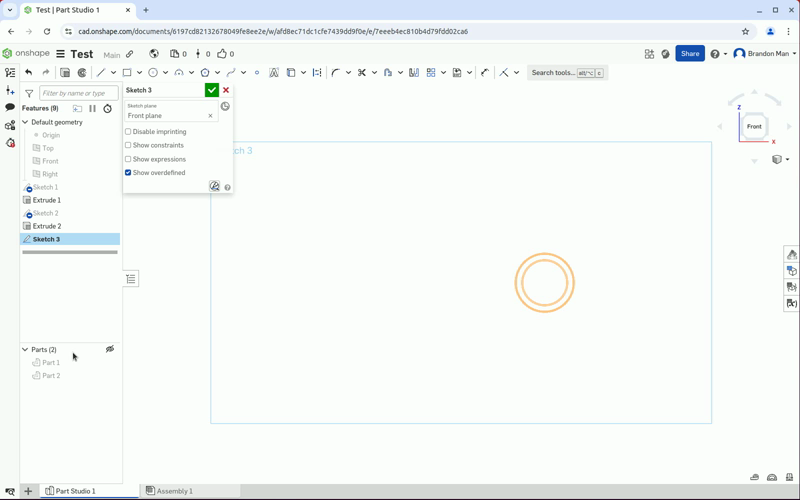
key_down(shift)
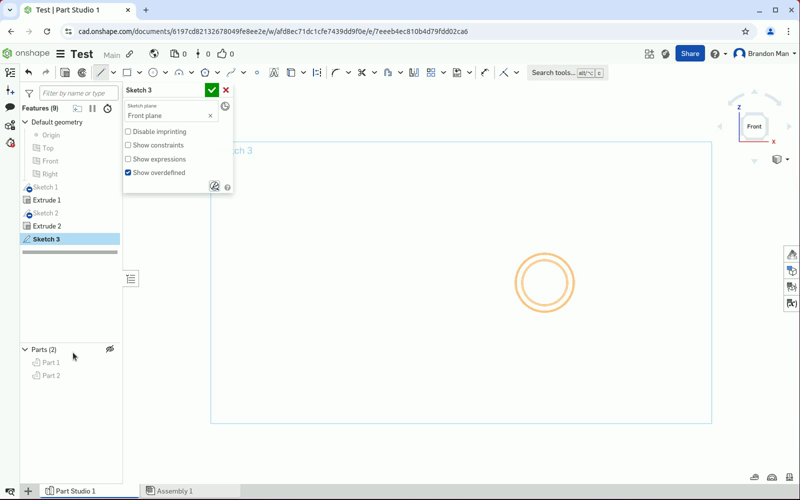
mouse_move(468, 326)
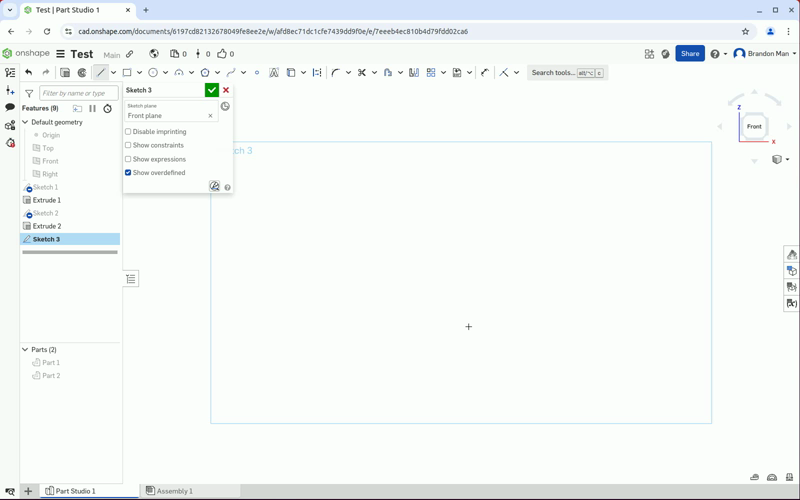
click(468, 326)
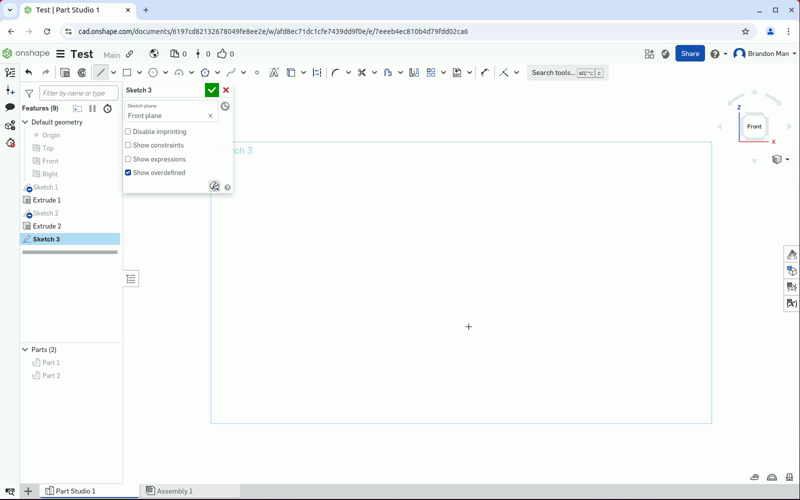
key_up(shift)
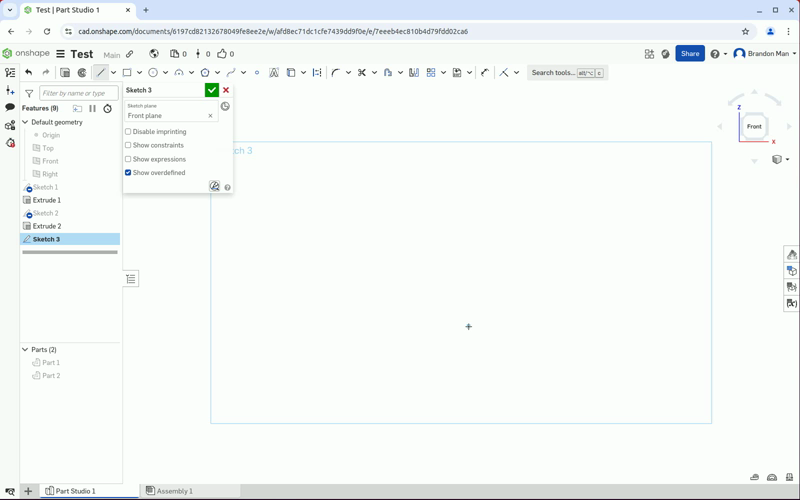
key_down(shift)
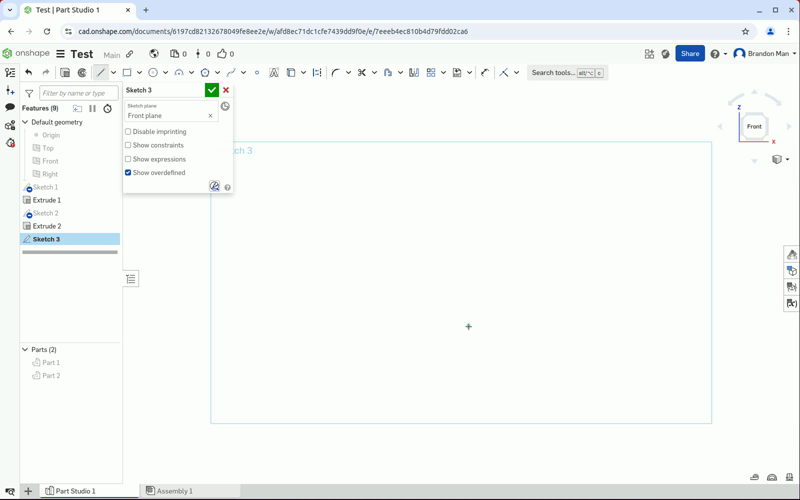
mouse_move(549, 311)
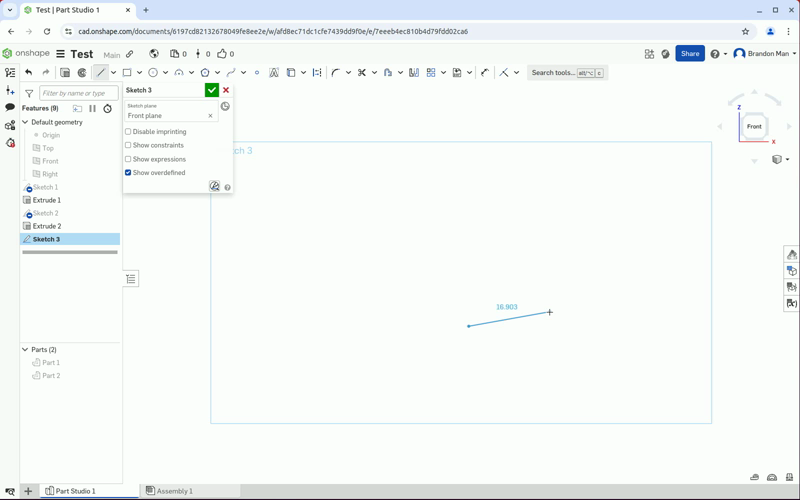
click(549, 311)
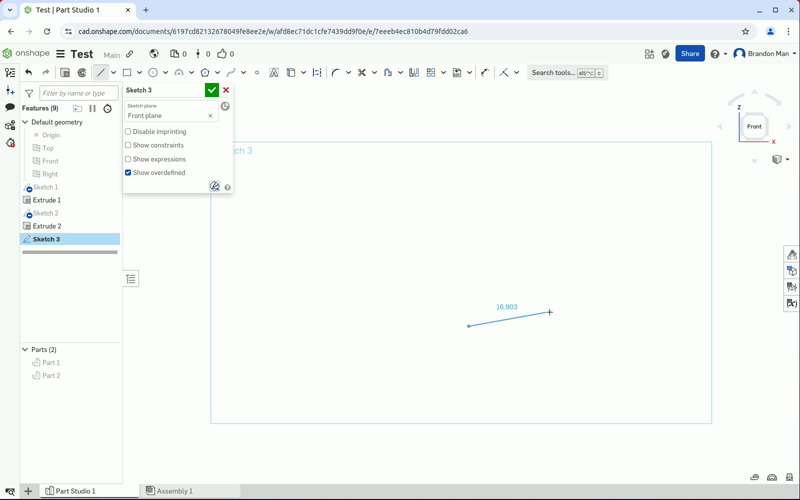
key_up(shift)
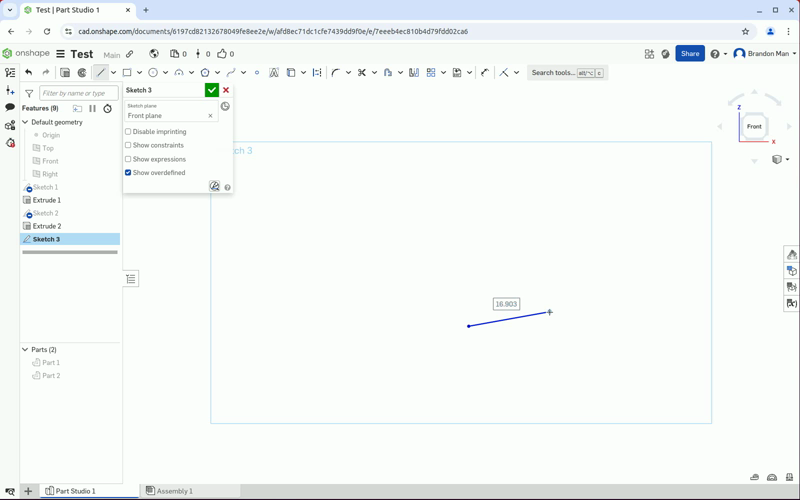
key(esc)
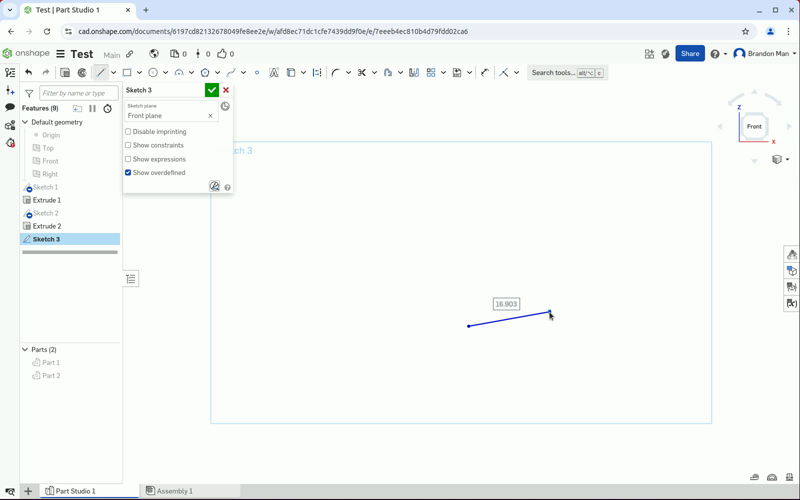
key(a)
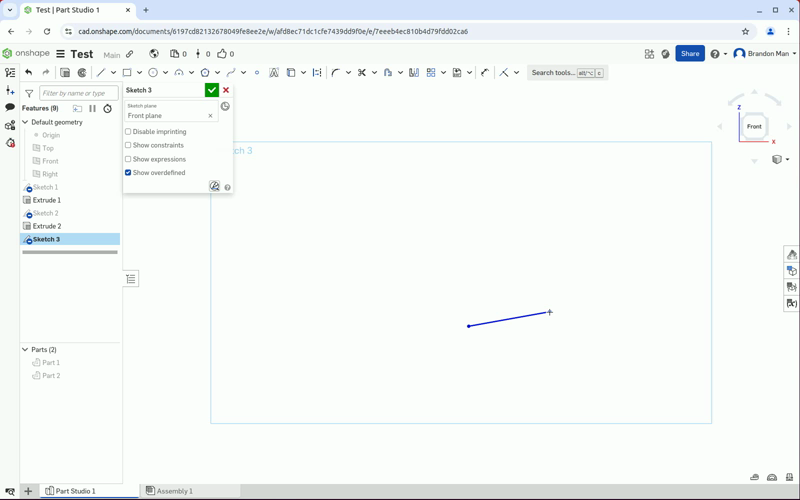
mouse_move(549, 311)
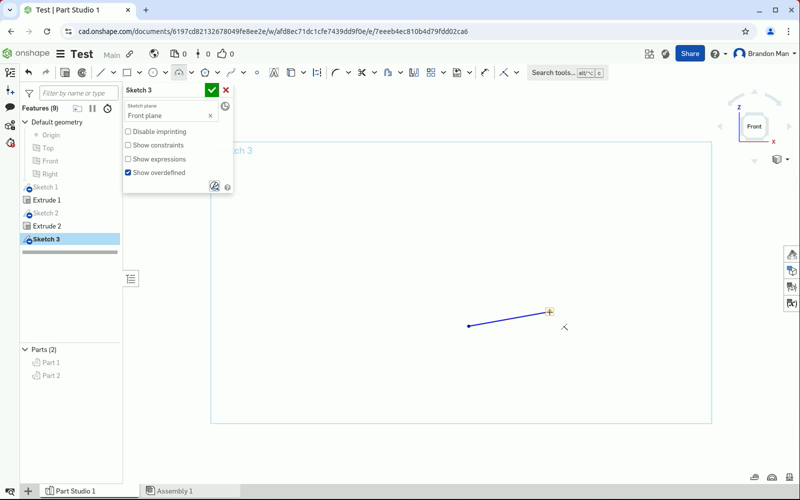
click(549, 311)
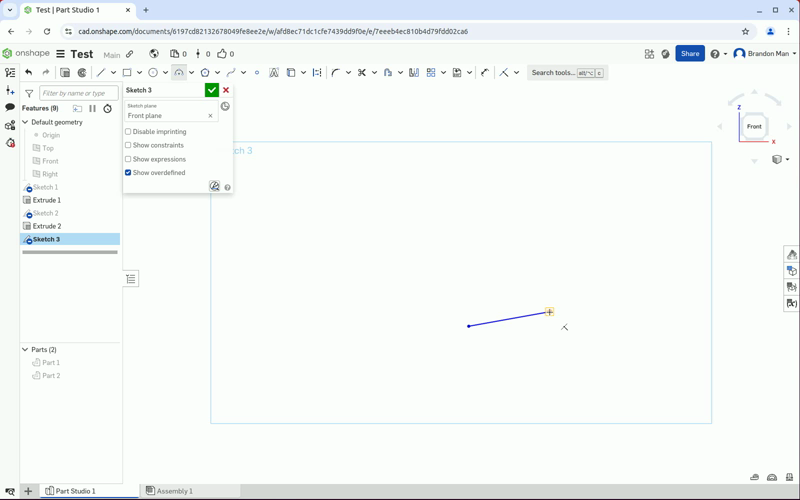
key_down(shift)
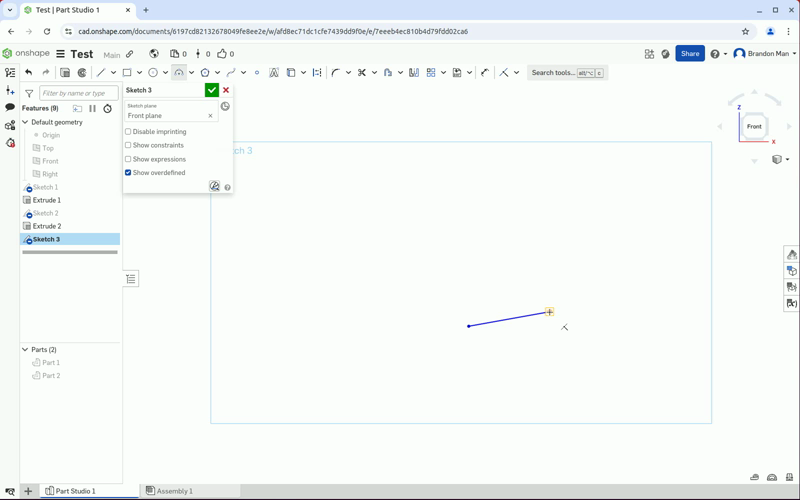
mouse_move(549, 253)
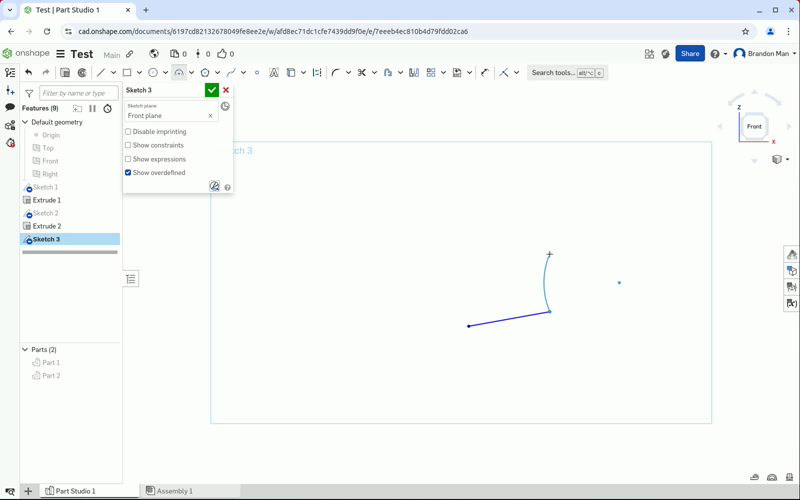
click(549, 253)
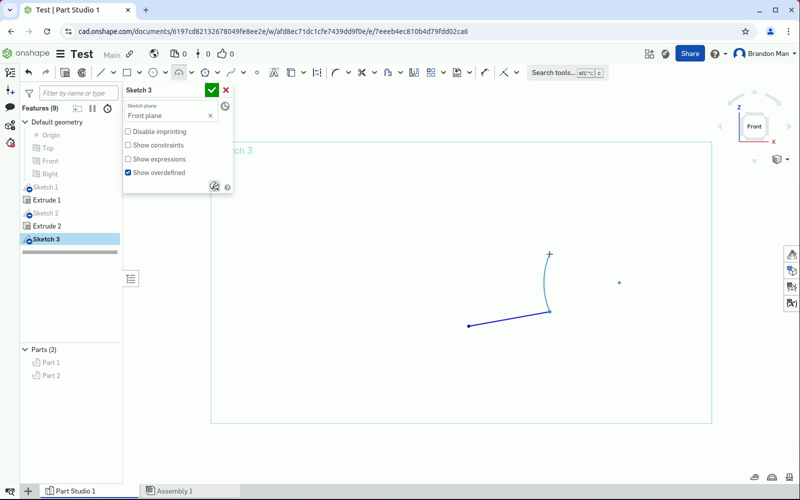
mouse_move(515, 282)
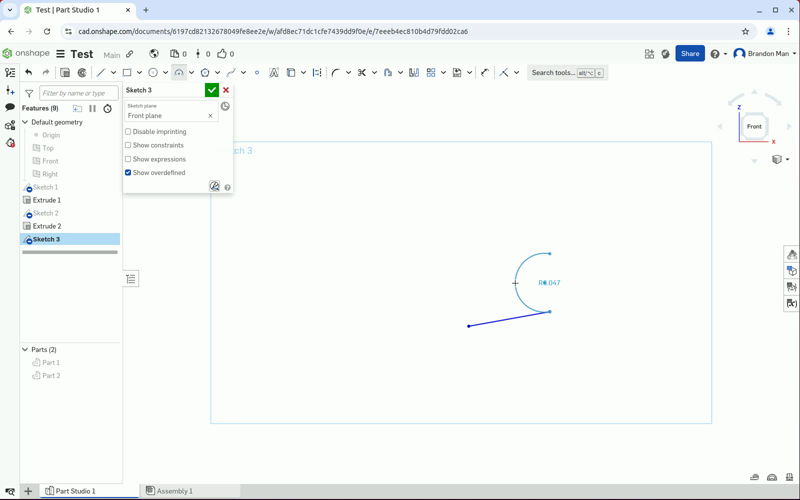
click(515, 282)
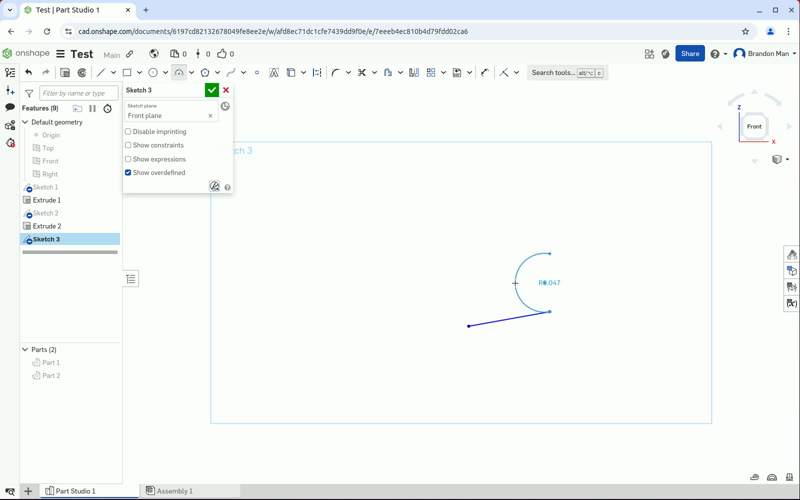
key_up(shift)
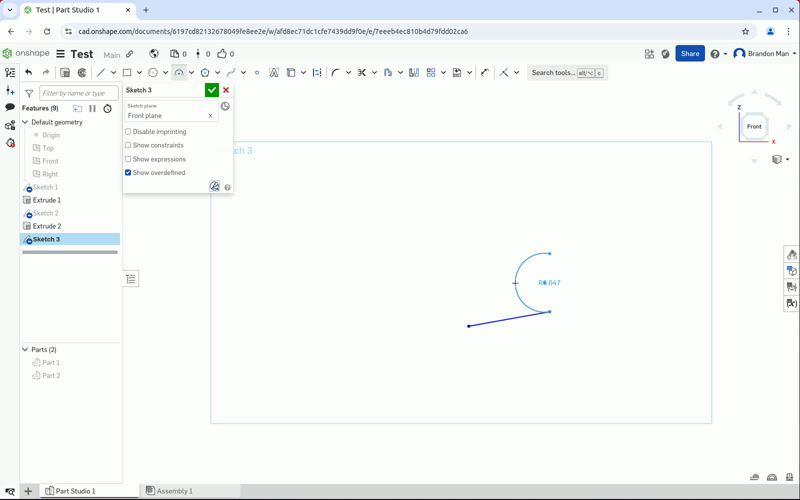
key(esc)
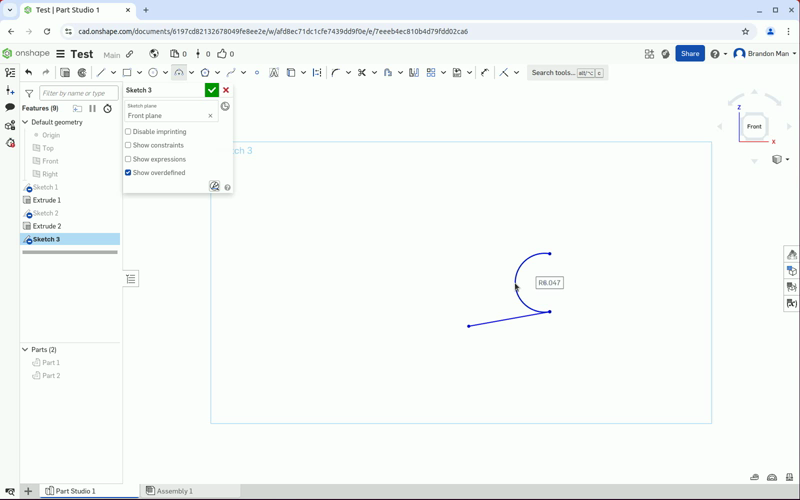
key(l)
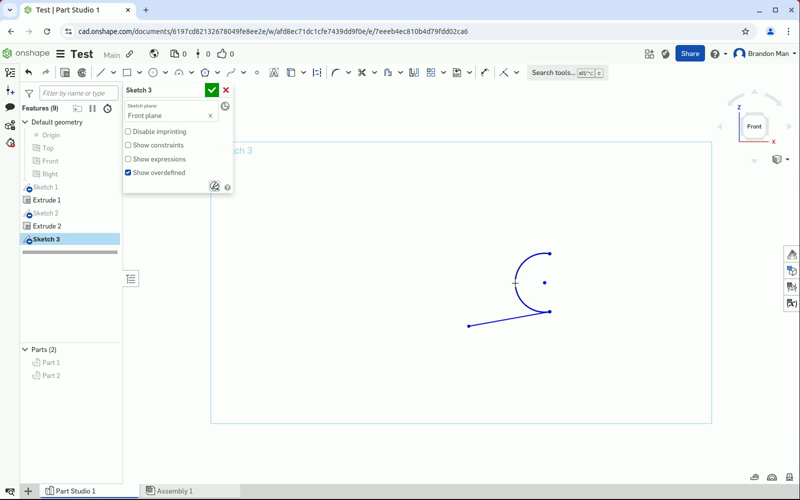
mouse_move(549, 253)
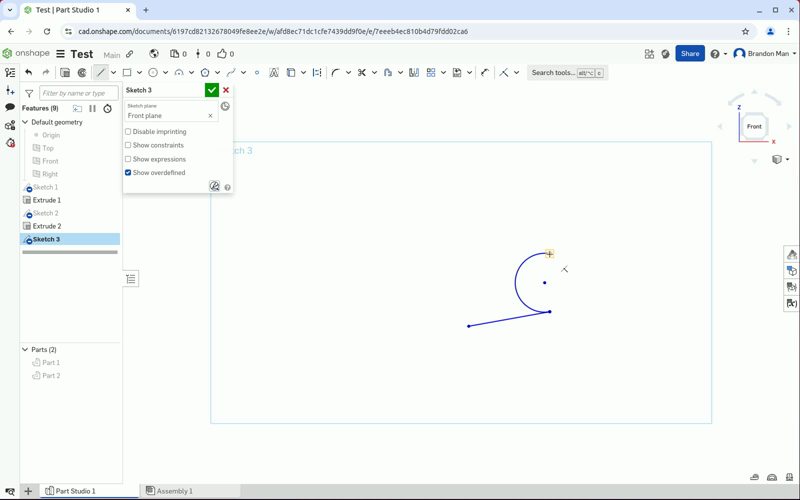
click(549, 253)
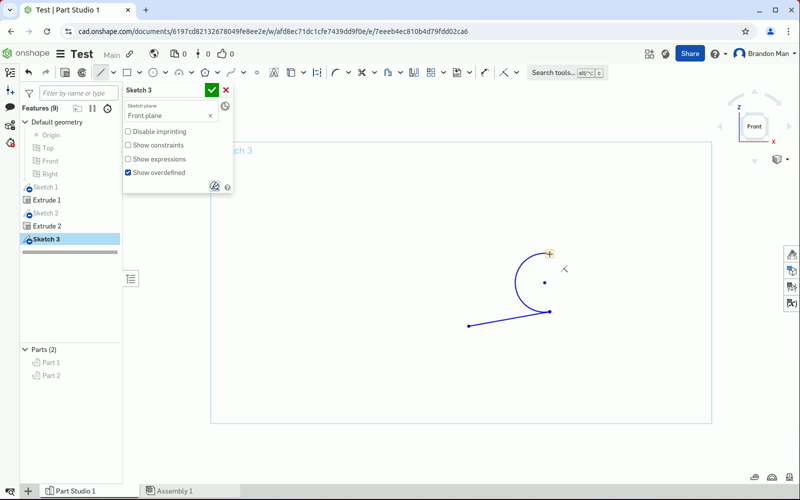
key_down(shift)
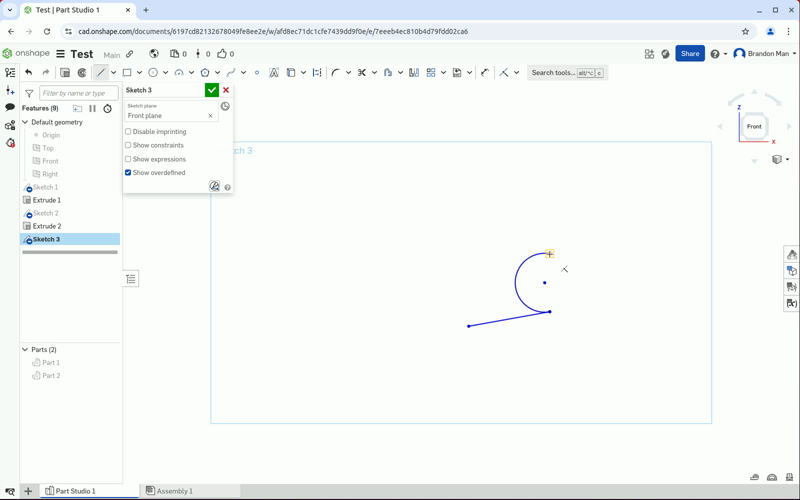
mouse_move(468, 239)
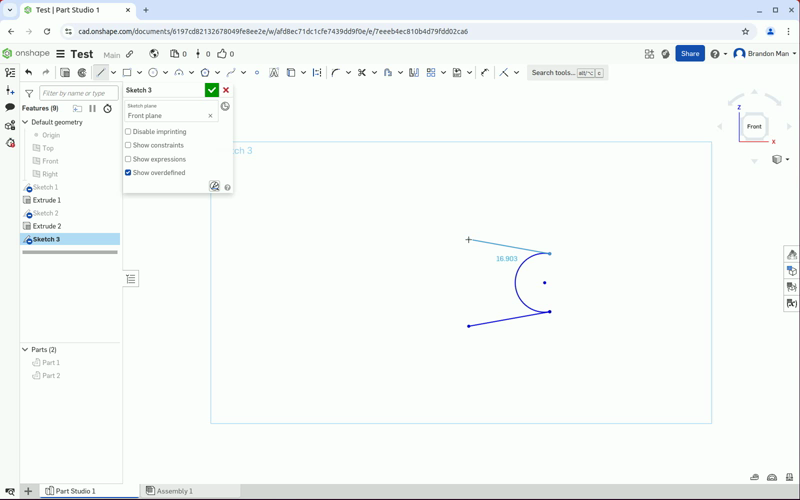
click(468, 239)
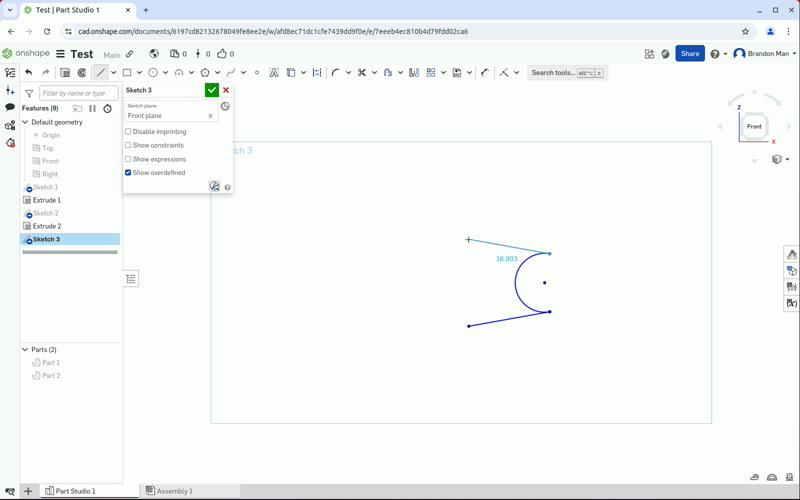
key_up(shift)
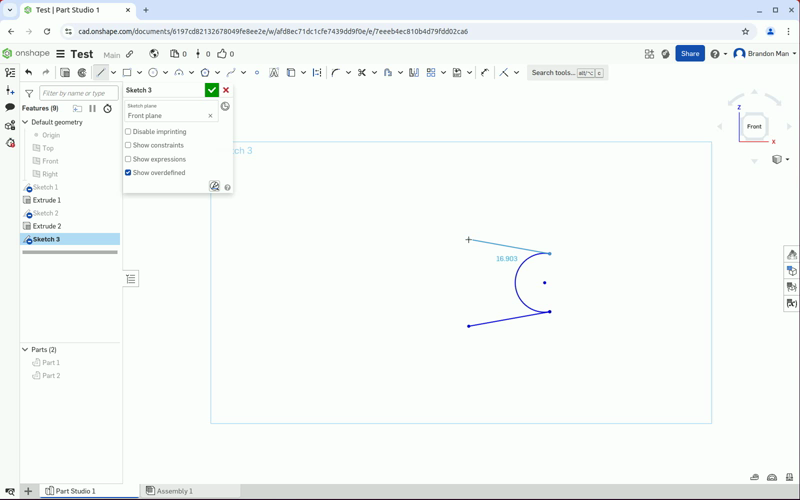
key(esc)
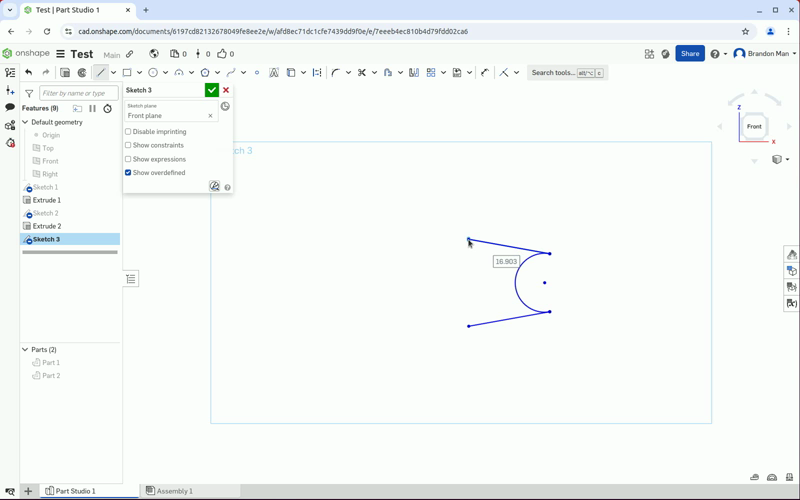
key(a)
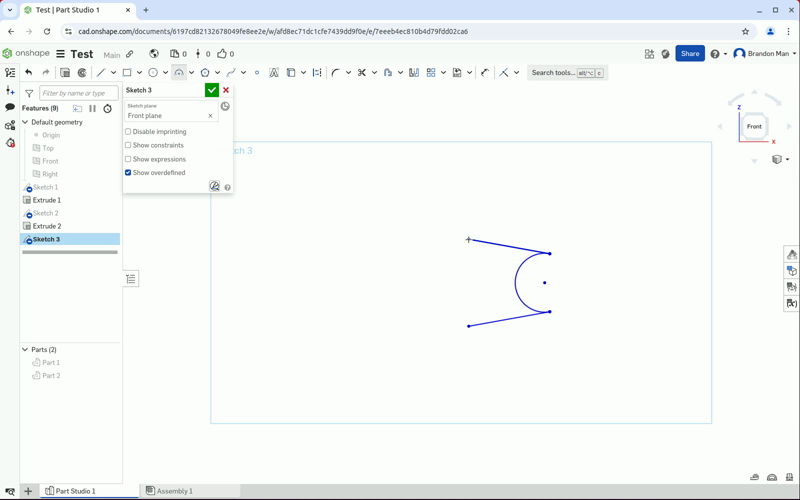
mouse_move(468, 239)
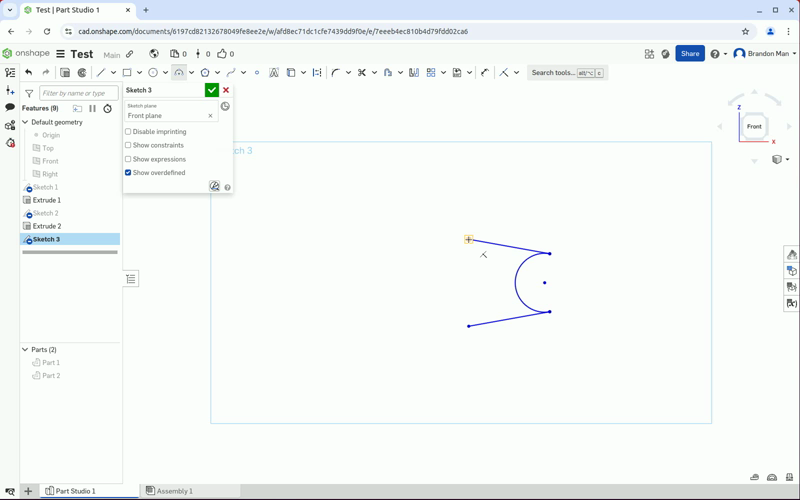
click(468, 239)
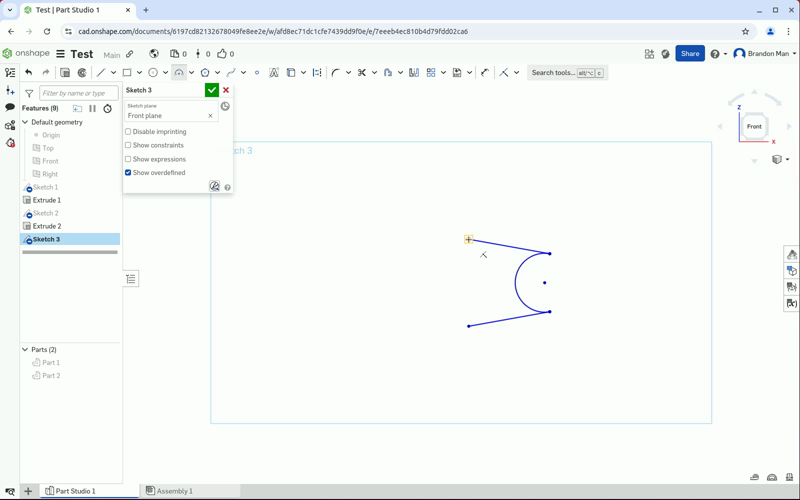
mouse_move(468, 326)
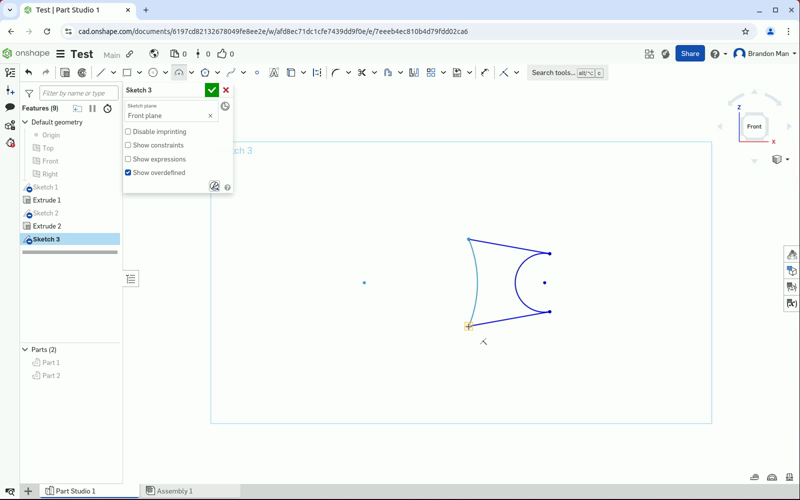
click(468, 326)
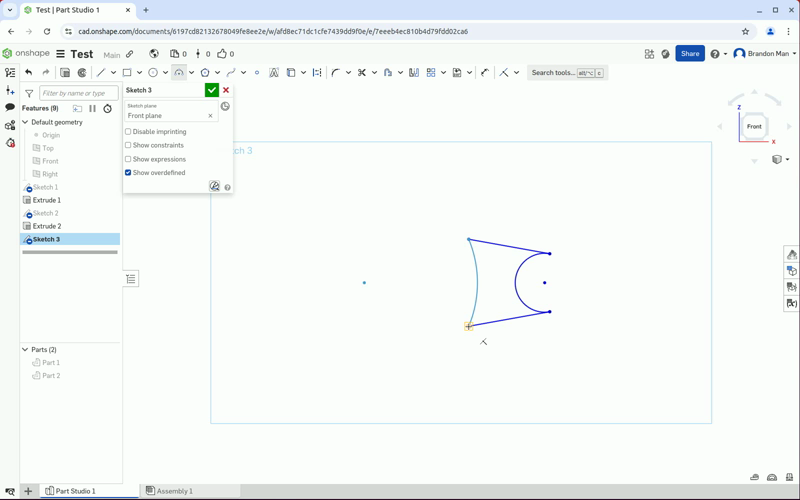
key_down(shift)
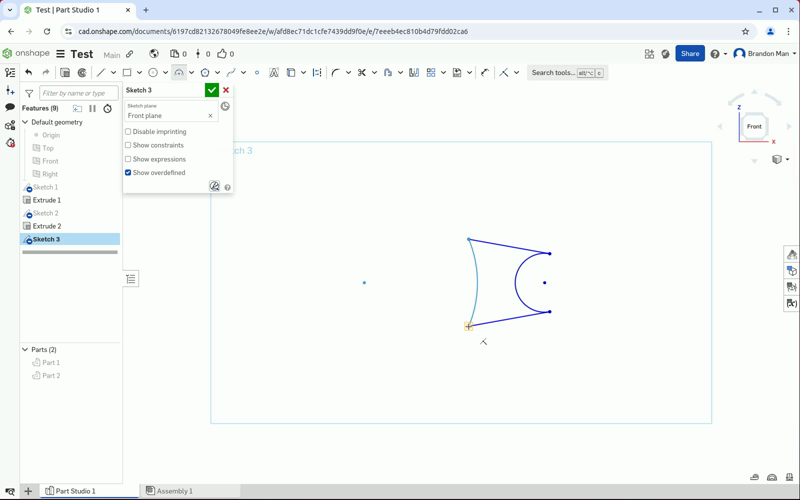
mouse_move(505, 282)
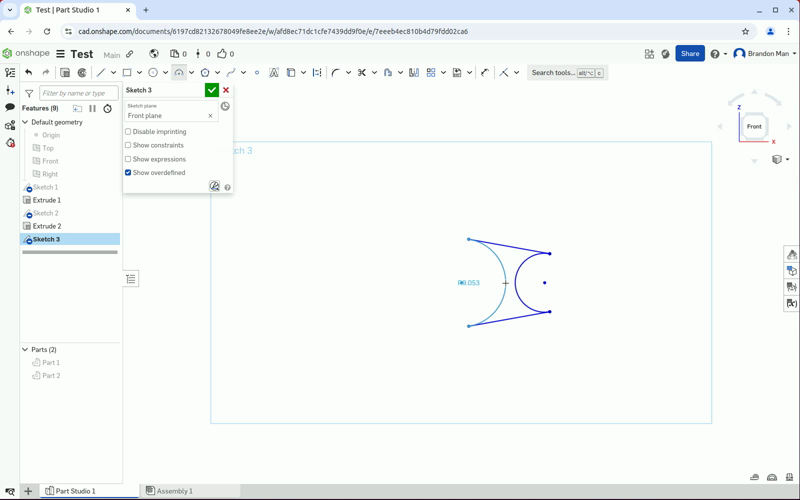
click(505, 282)
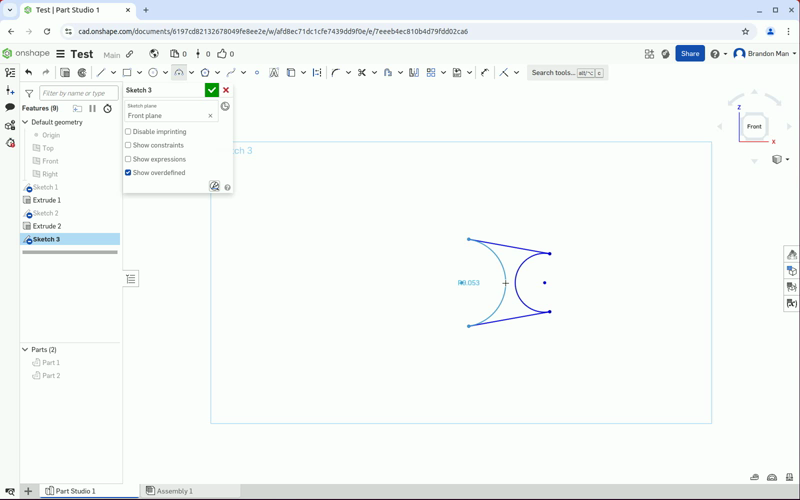
key_up(shift)
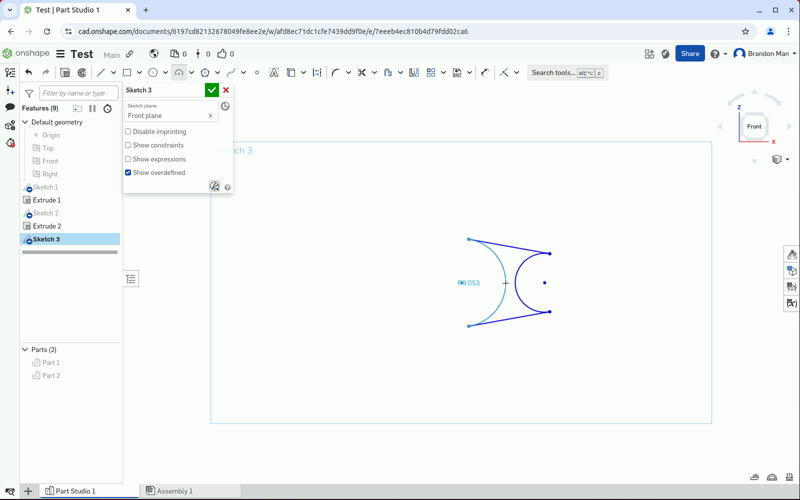
key(esc)
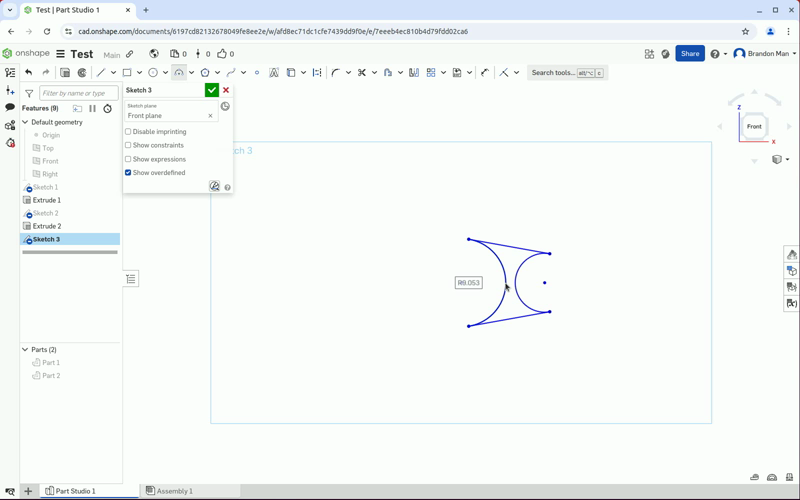
mouse_move(526, 256)
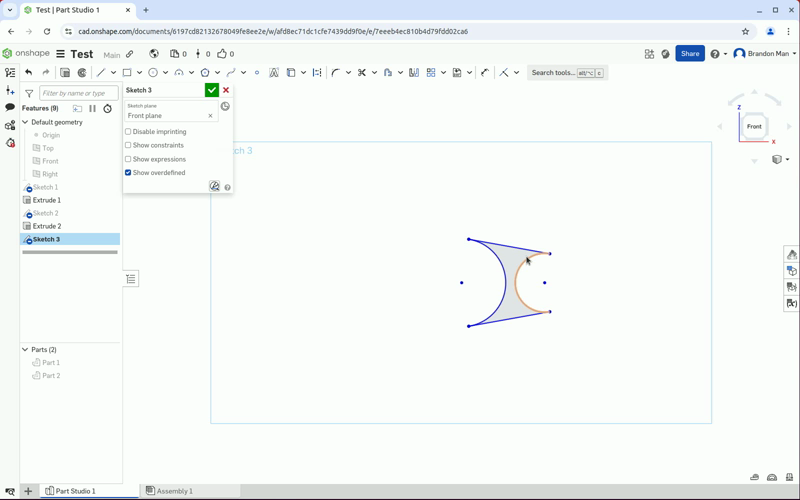
click(526, 256)
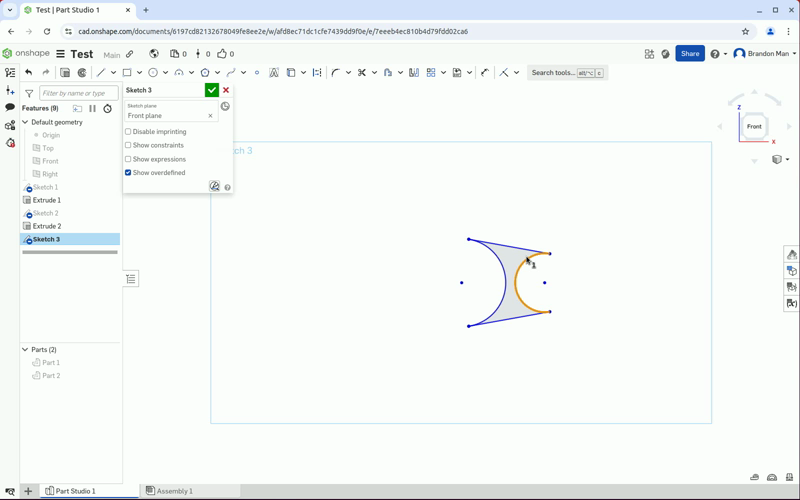
mouse_move(73, 352)
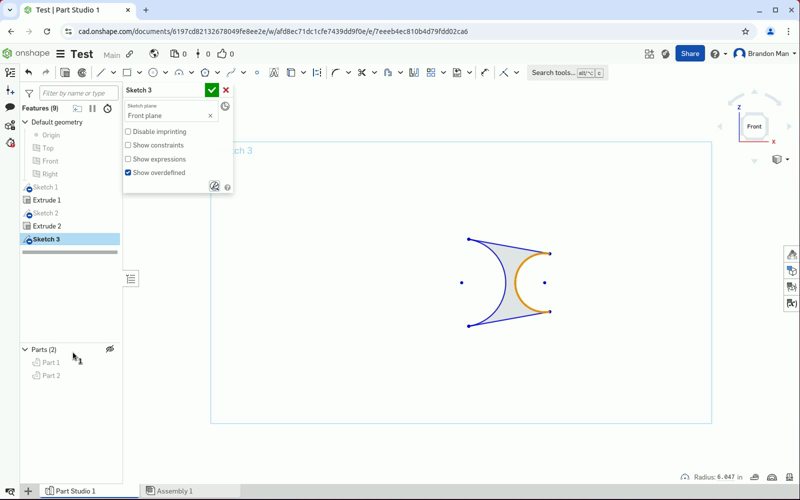
key(shift+y)
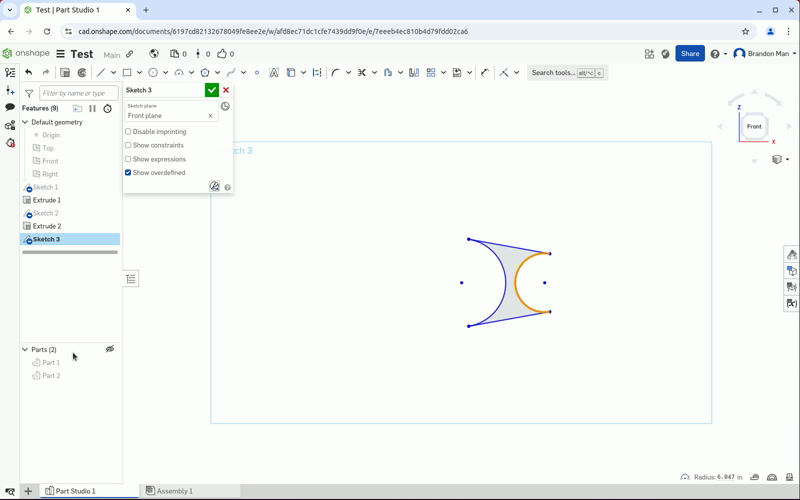
key(shift+e)
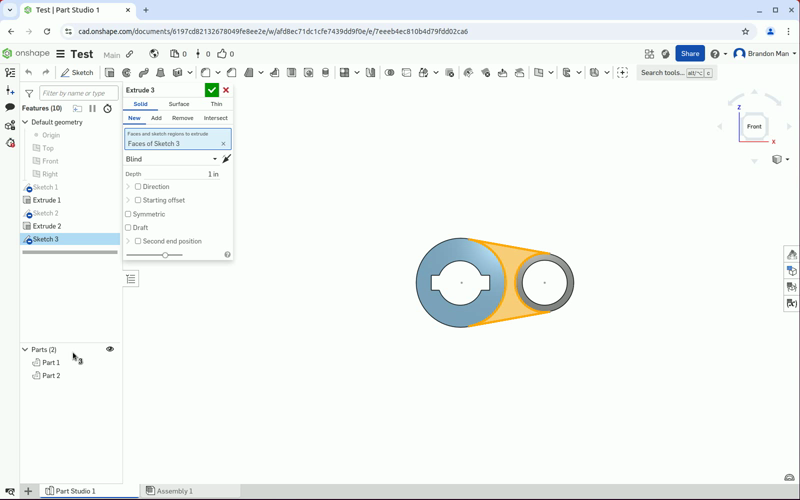
mouse_move(143, 106)
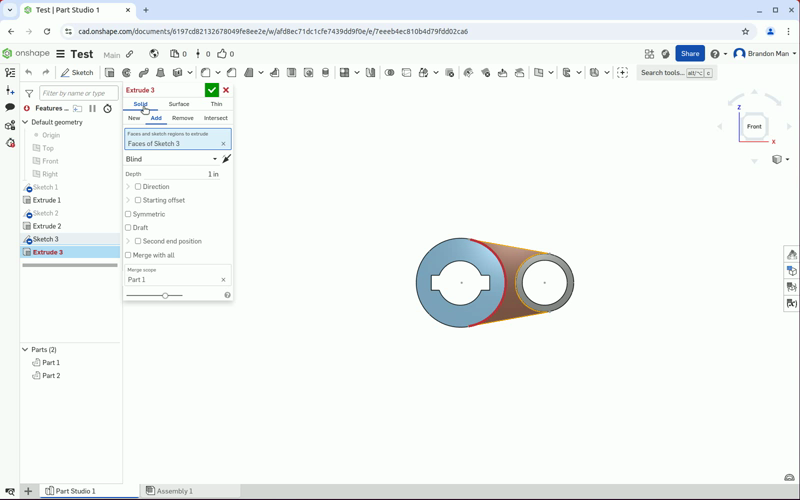
click(143, 106)
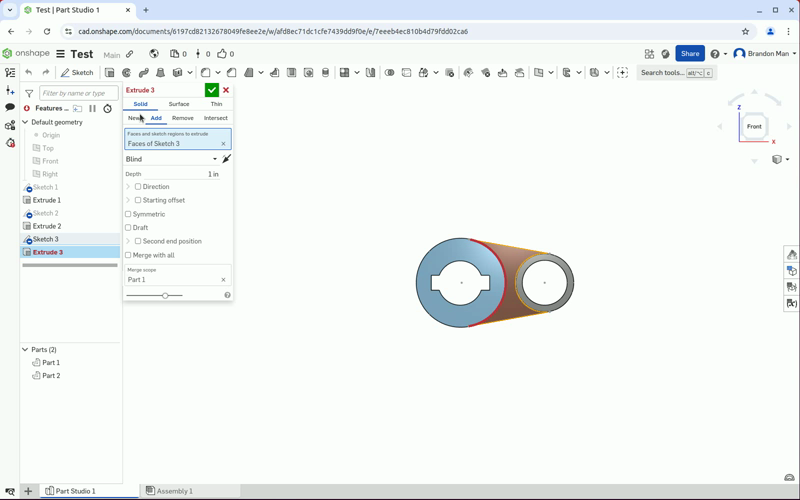
mouse_move(137, 120)
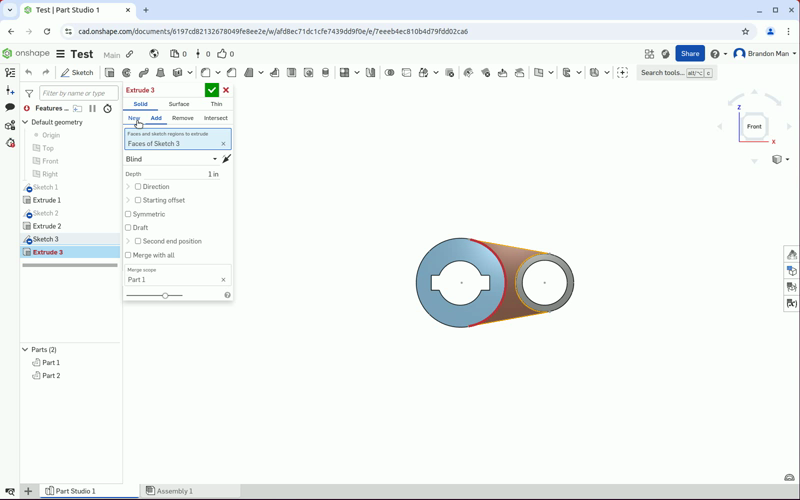
click(137, 120)
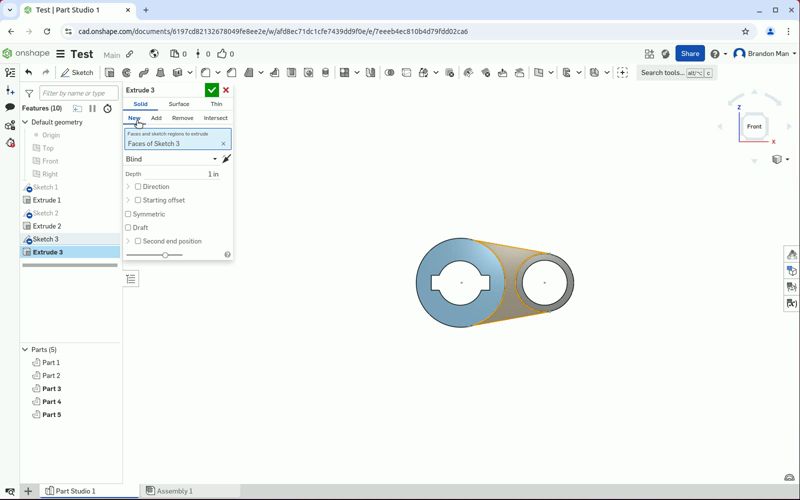
key(tab, 4)
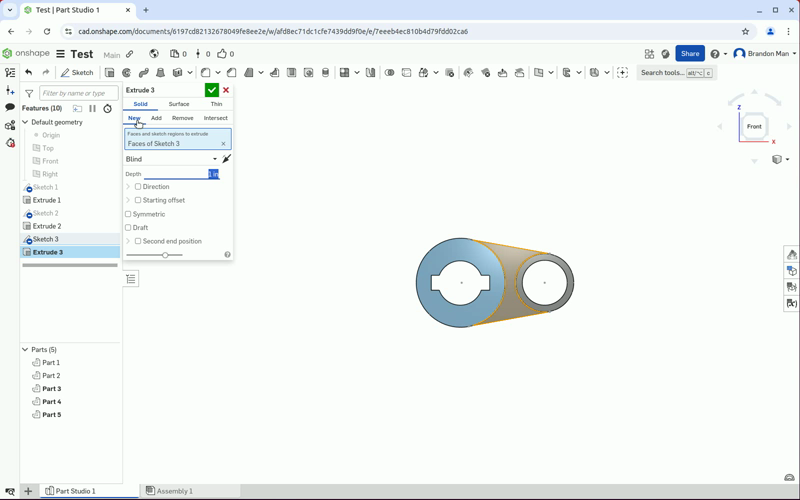
text(-7.943)
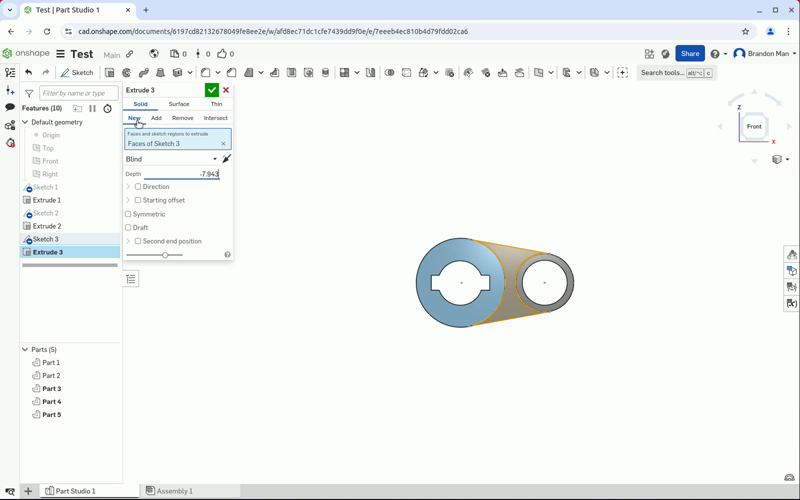
key(enter)
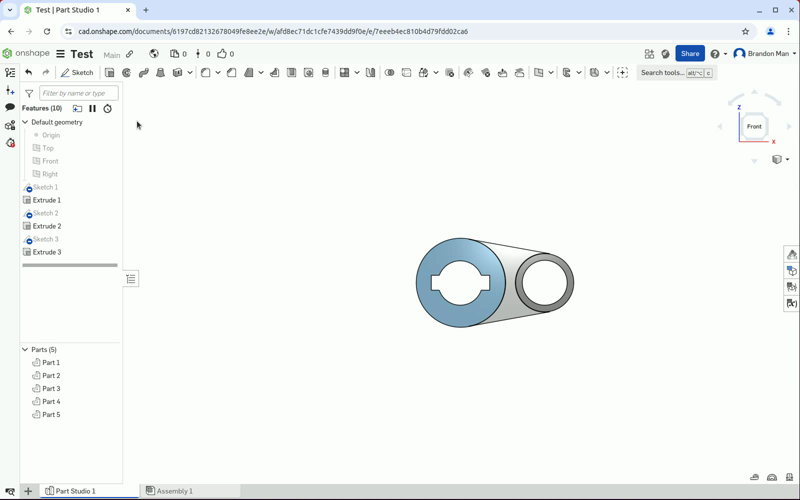
key(shift+h)
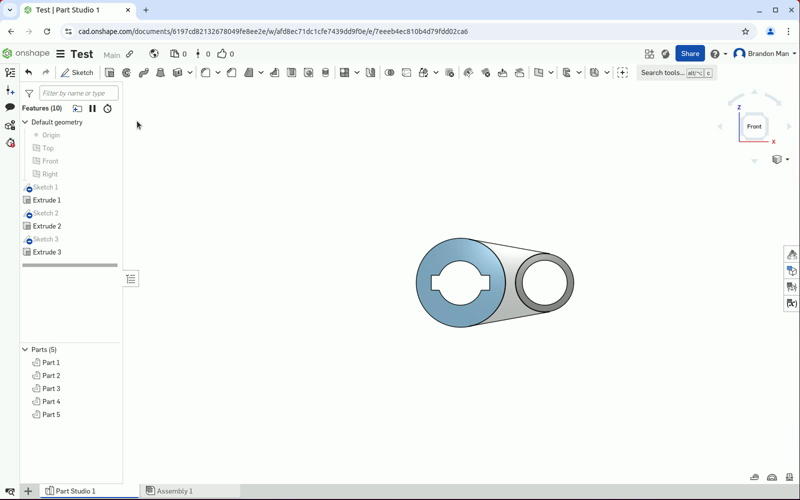
key(shift+h)
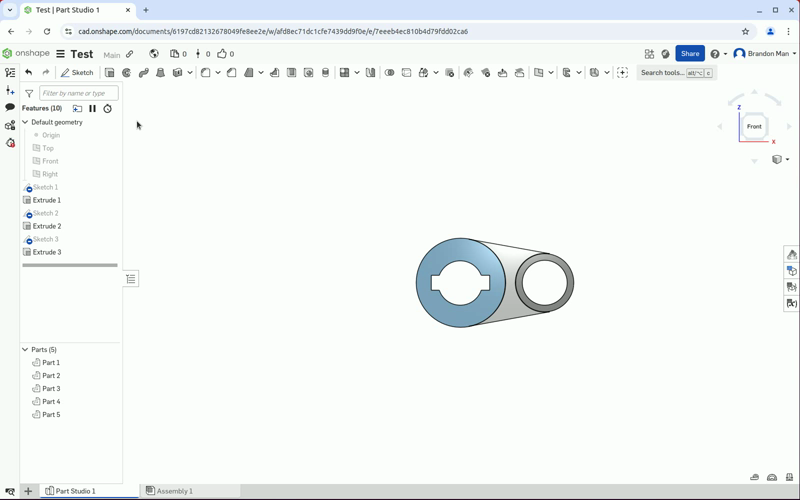
mouse_move(73, 189)
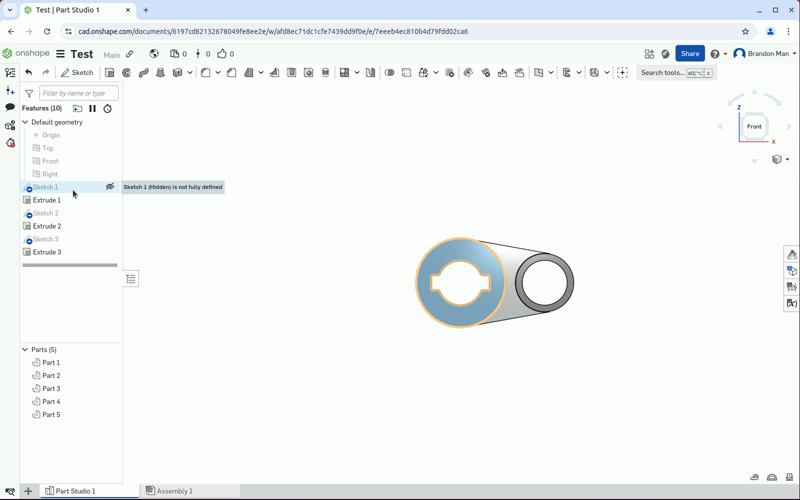
click(73, 189)
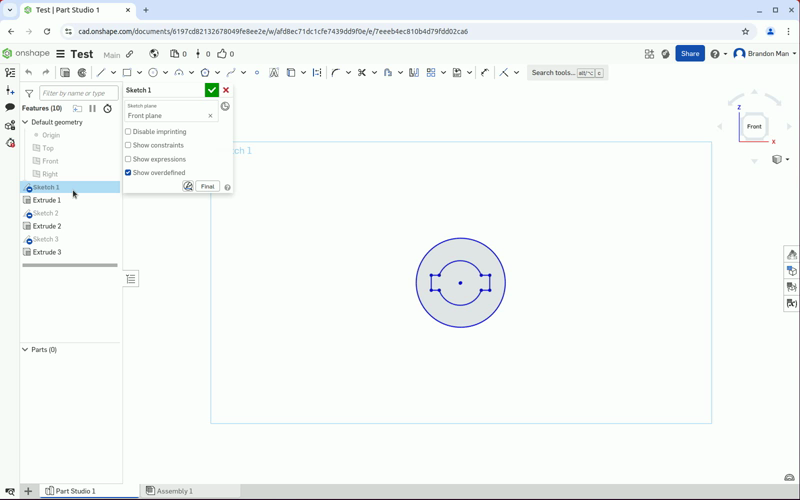
mouse_move(229, 92)
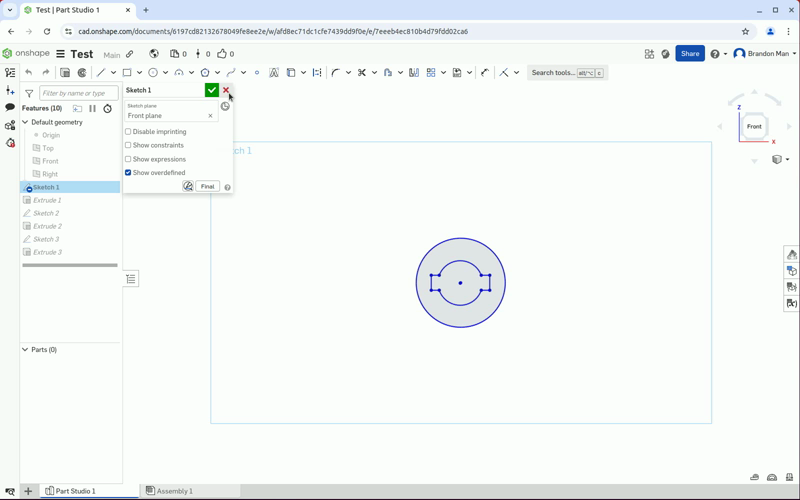
click(229, 92)
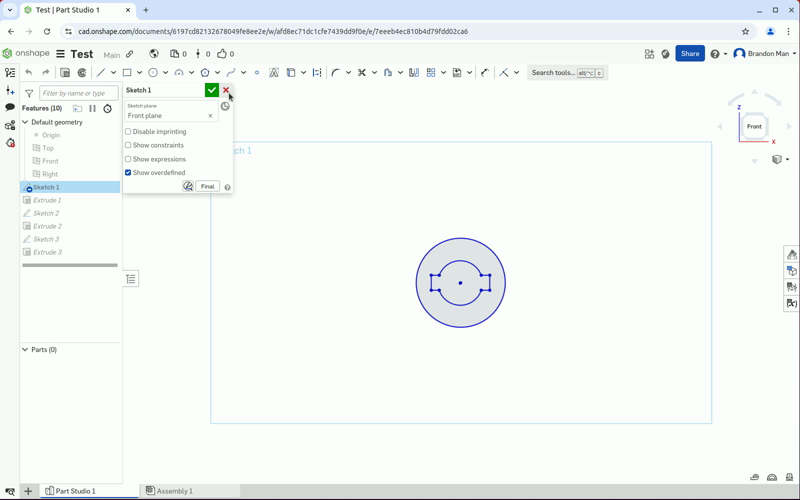
key(shift+s)
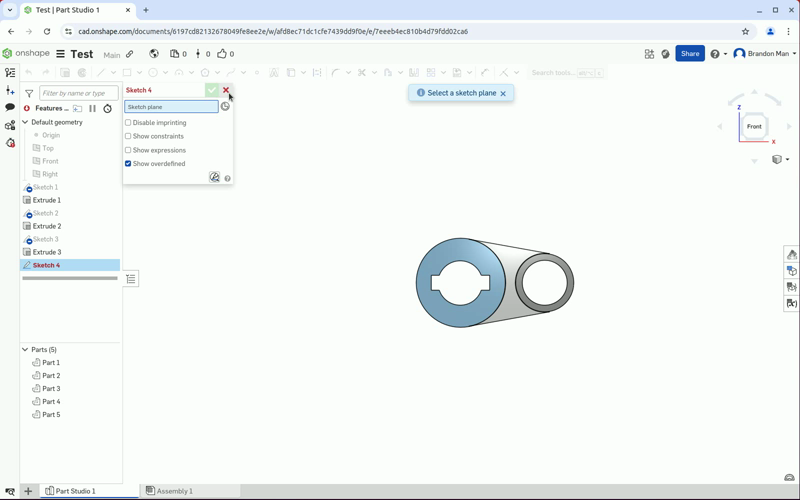
mouse_move(73, 163)
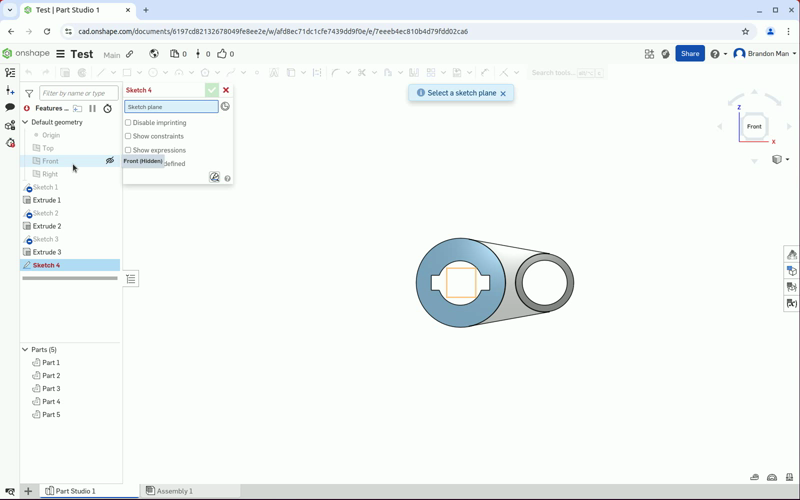
click(73, 163)
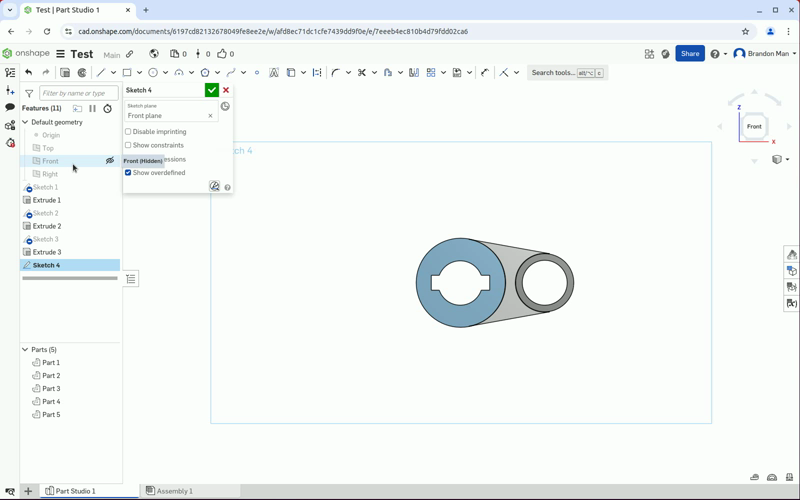
mouse_move(73, 352)
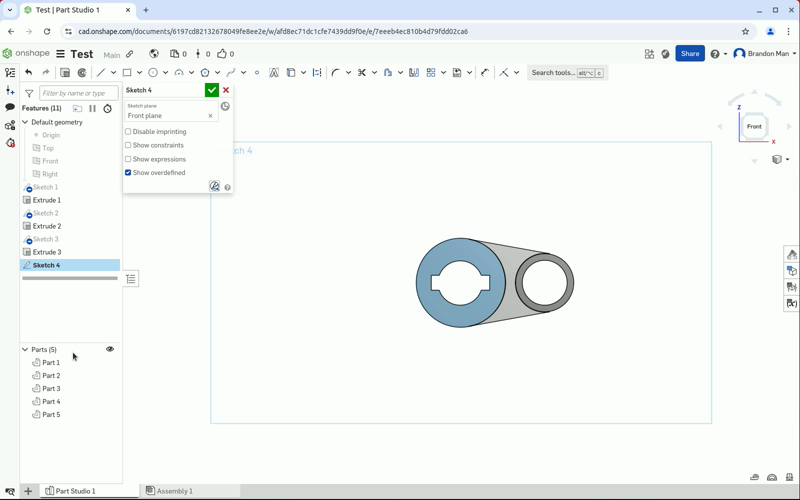
key(y)
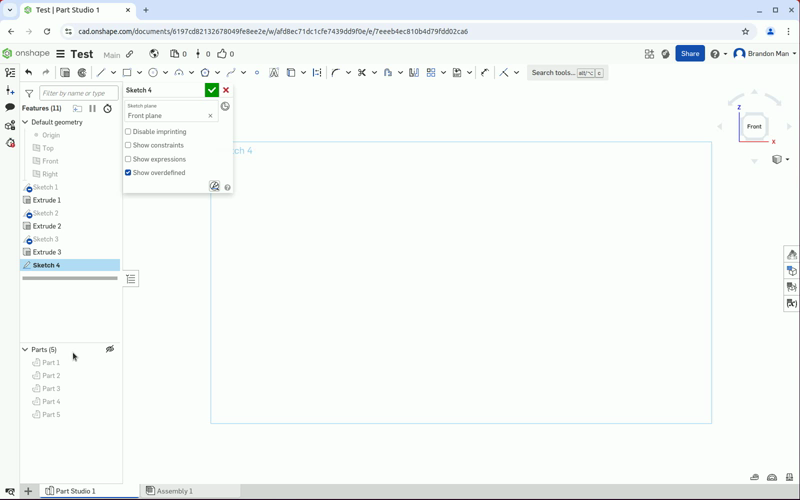
key(c)
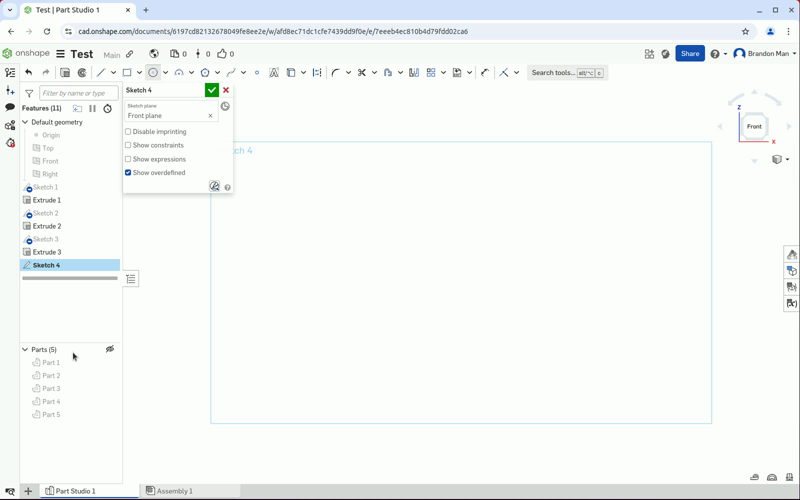
key_down(shift)
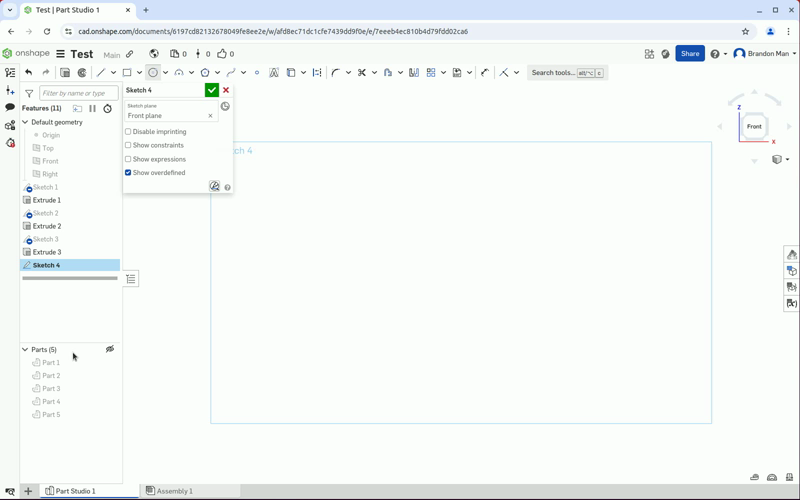
mouse_move(460, 282)
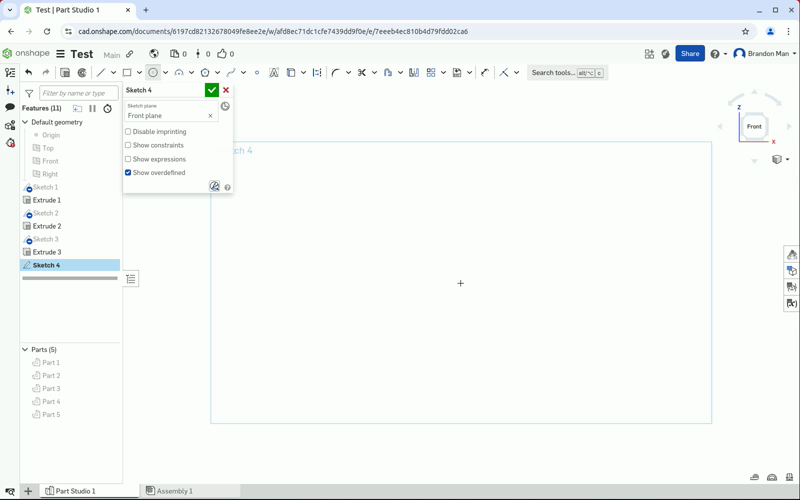
click(460, 282)
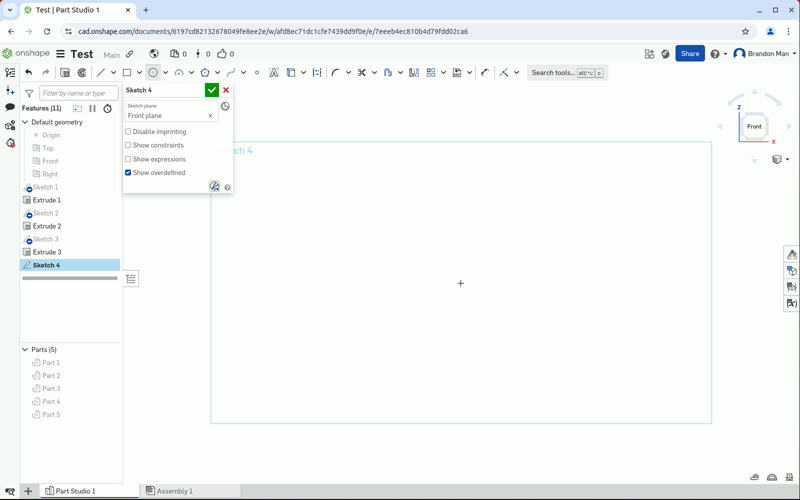
key_up(shift)
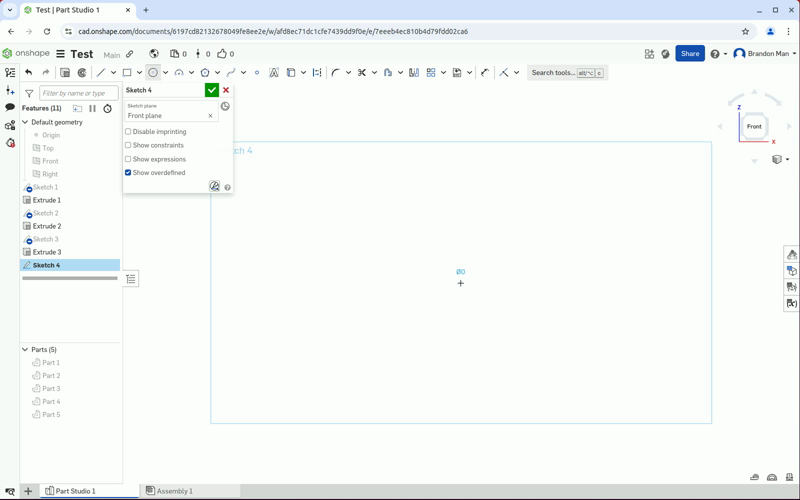
mouse_move(505, 282)
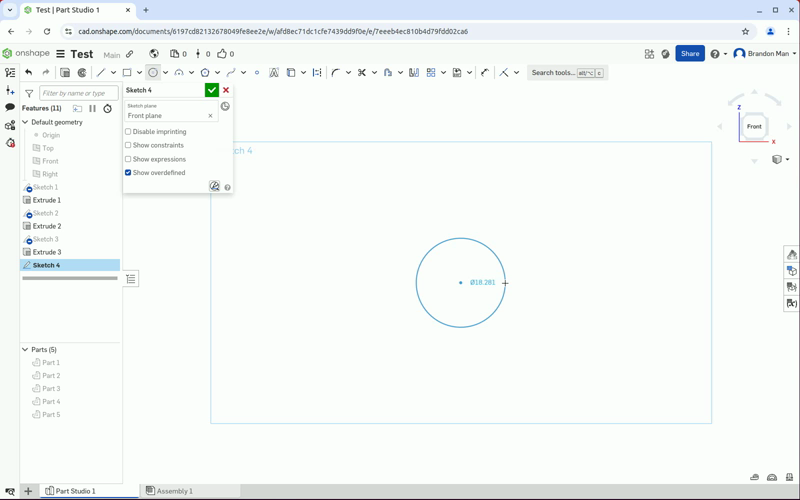
click(505, 282)
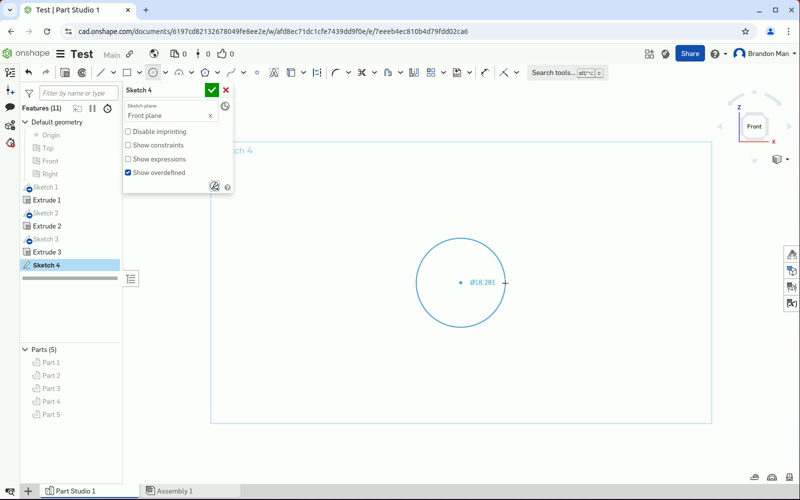
key(esc)
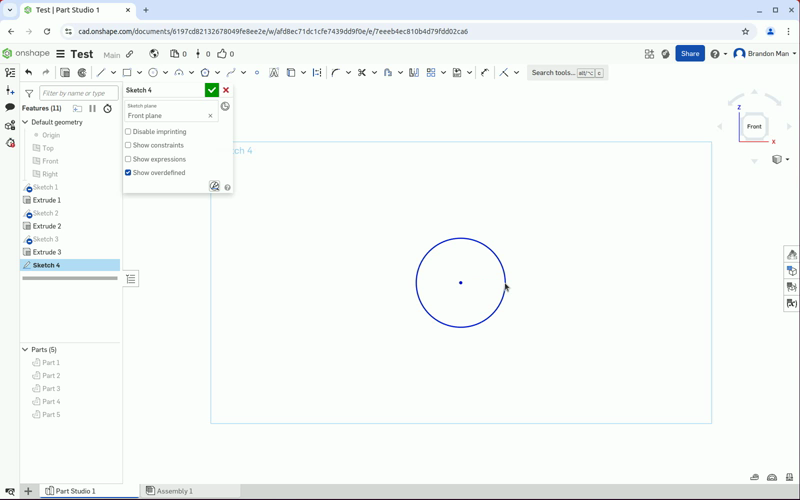
key(l)
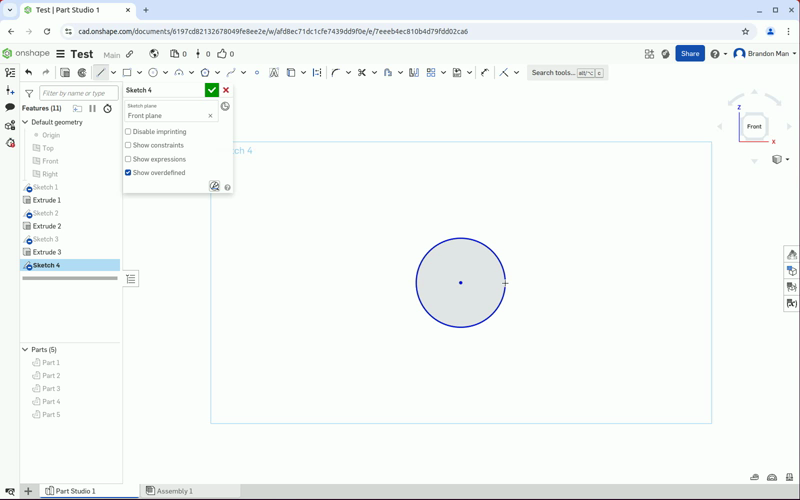
key_down(shift)
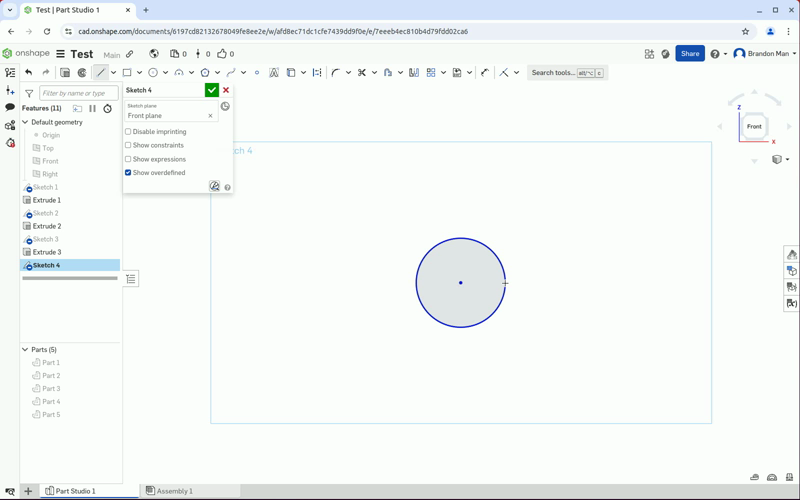
mouse_move(431, 290)
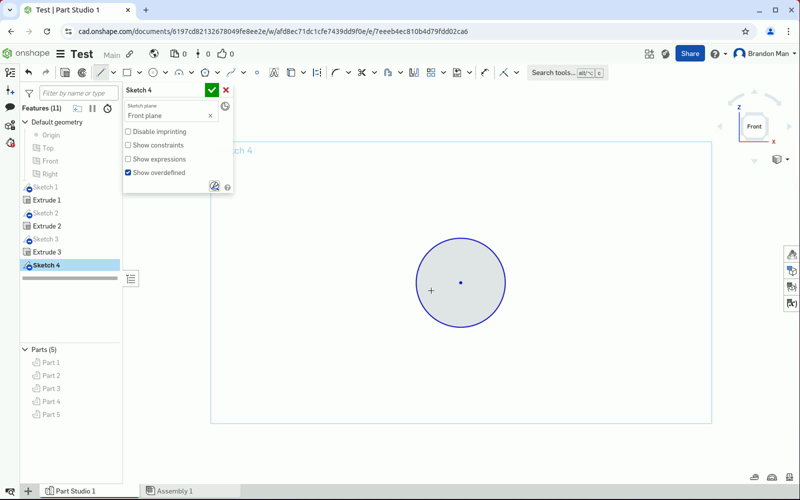
click(431, 290)
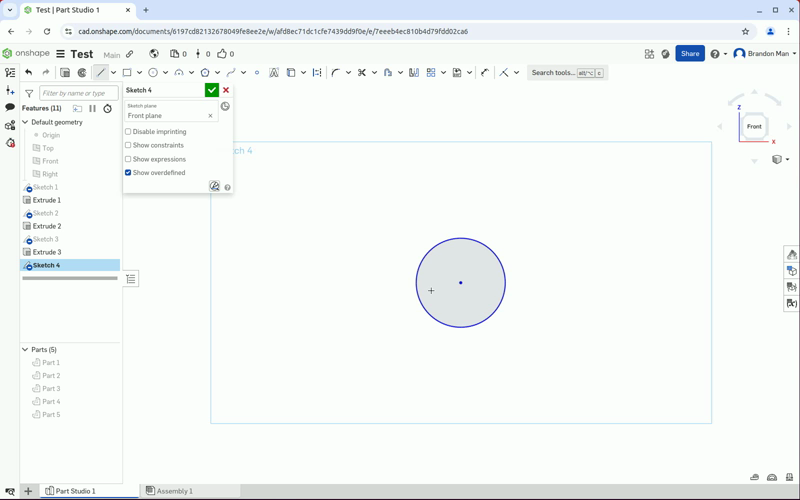
key_up(shift)
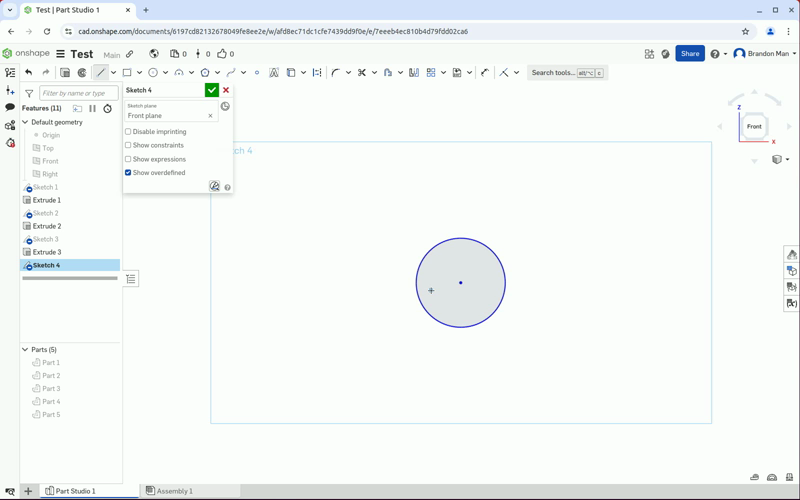
key_down(shift)
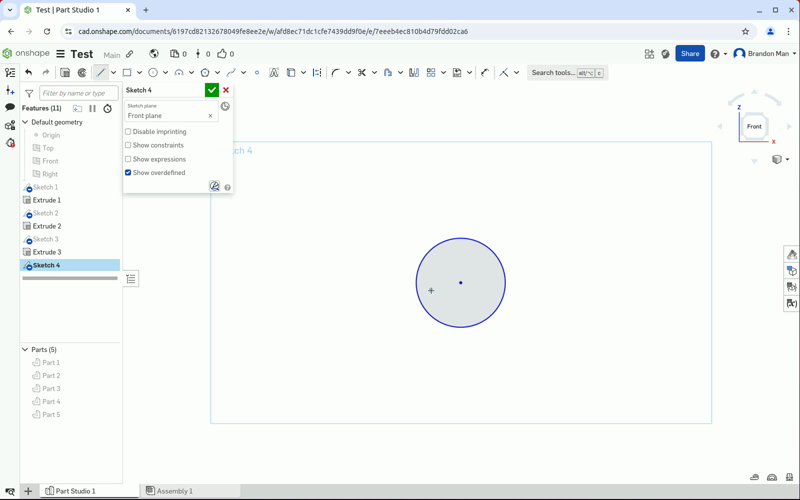
mouse_move(461, 290)
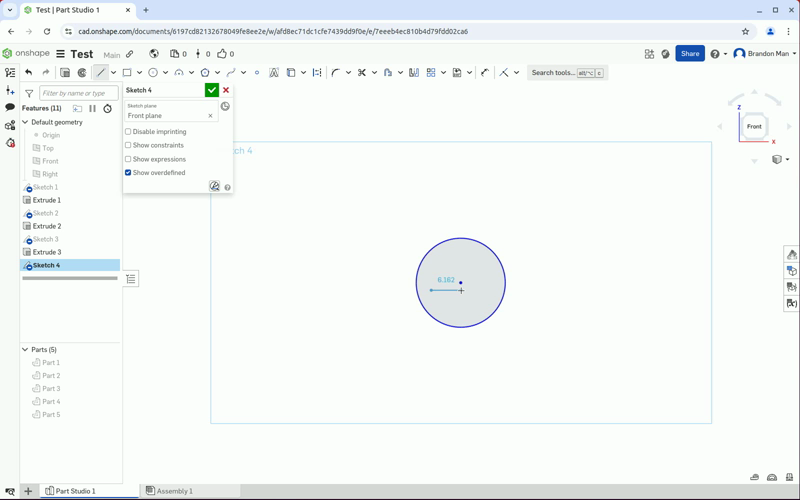
mouse_move(439, 290)
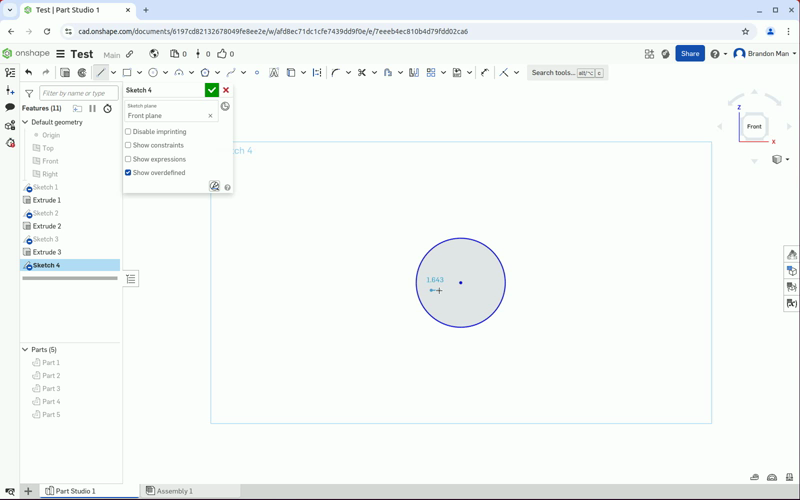
click(439, 290)
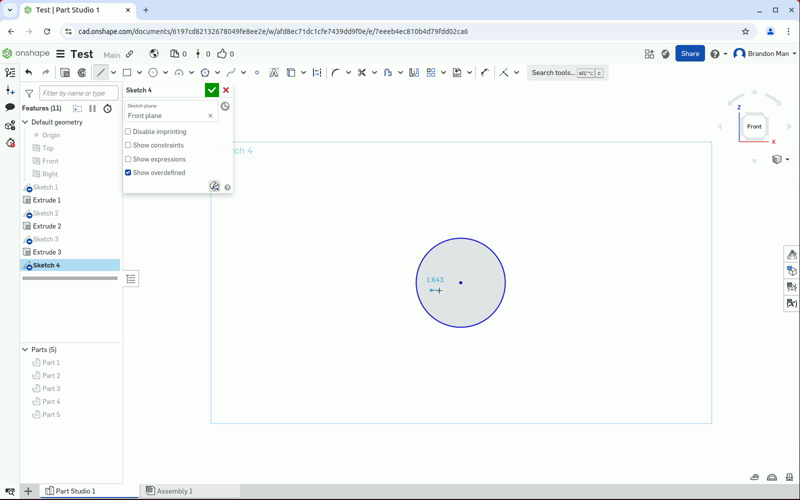
key_up(shift)
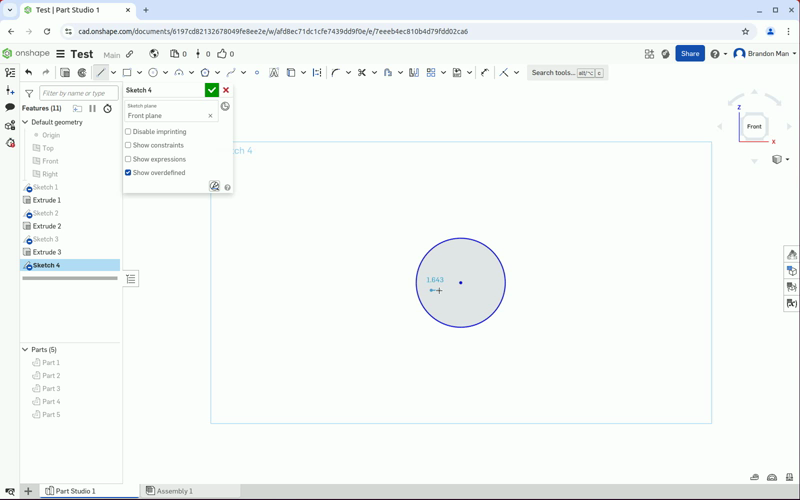
key(esc)
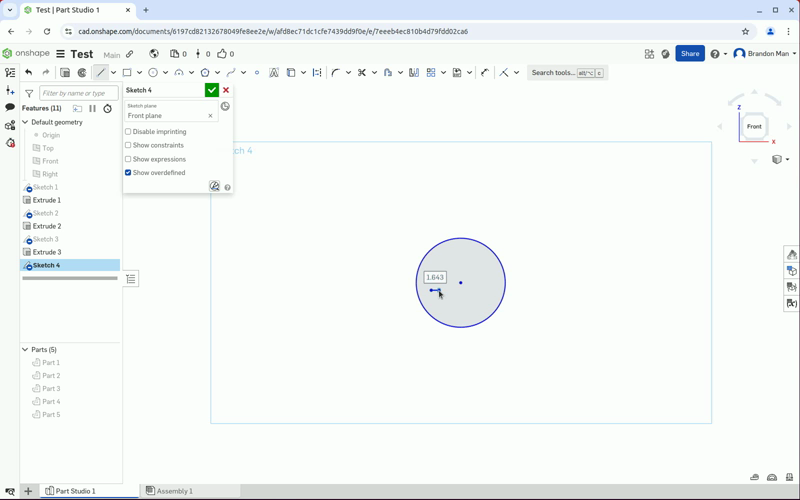
key(a)
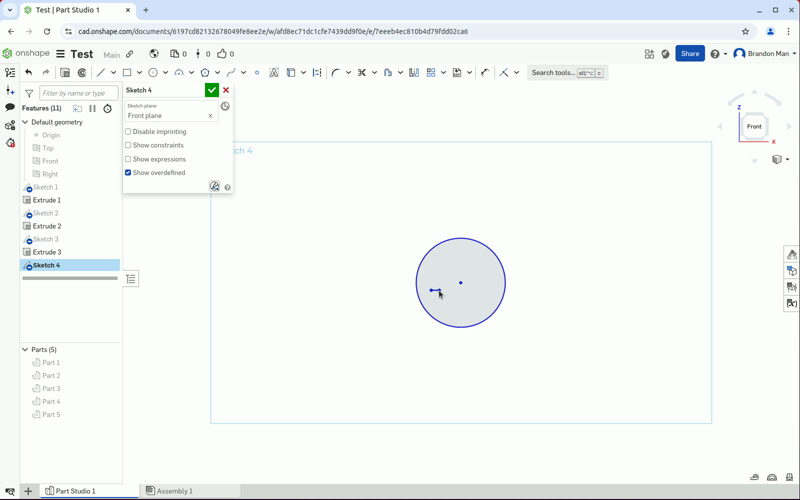
mouse_move(439, 290)
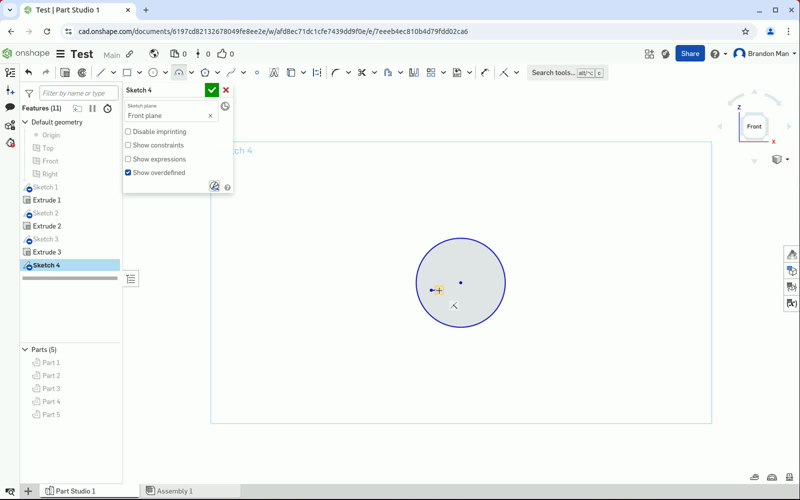
click(439, 290)
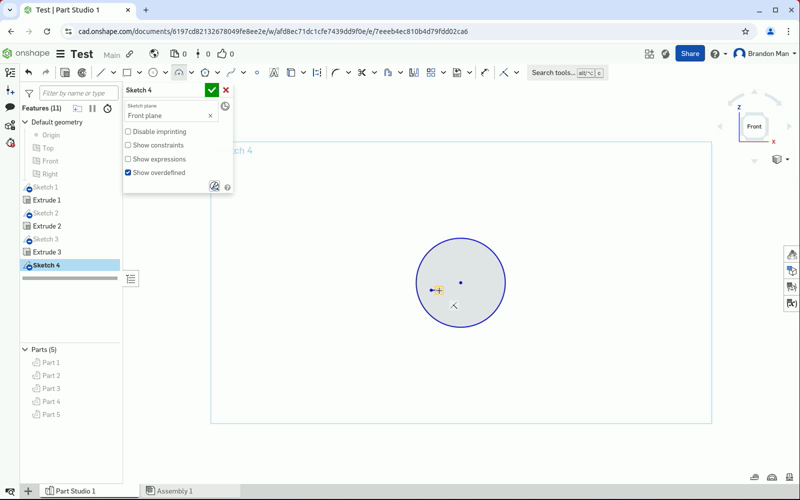
key_down(shift)
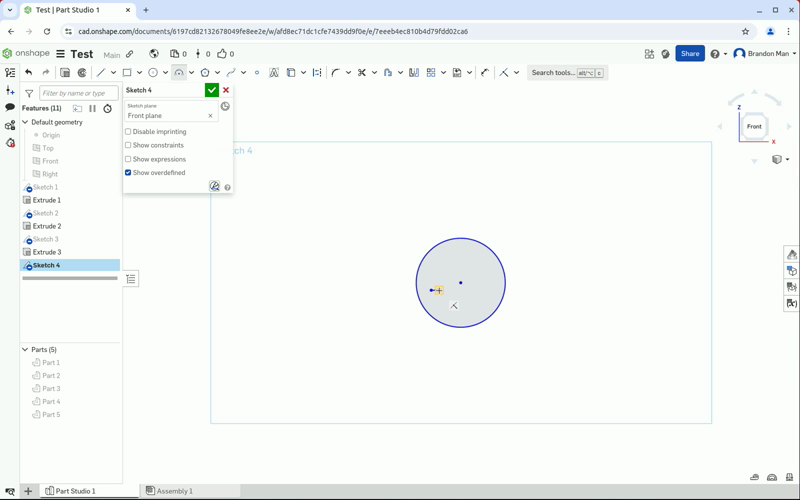
mouse_move(481, 290)
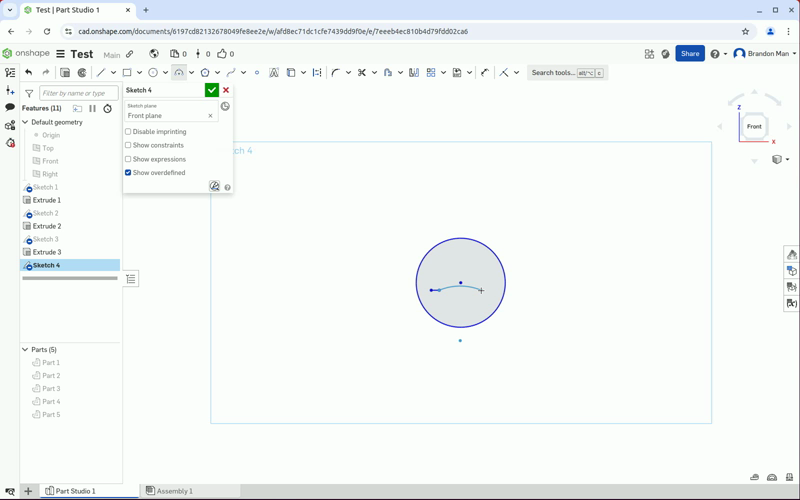
click(481, 290)
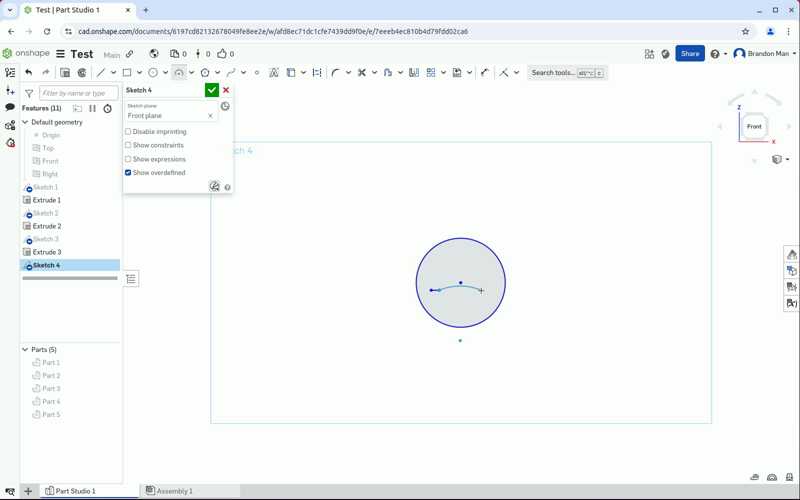
mouse_move(460, 305)
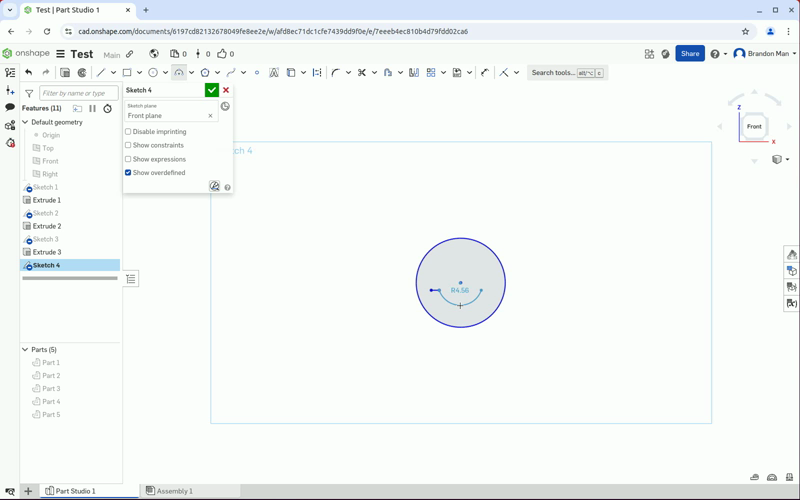
click(460, 305)
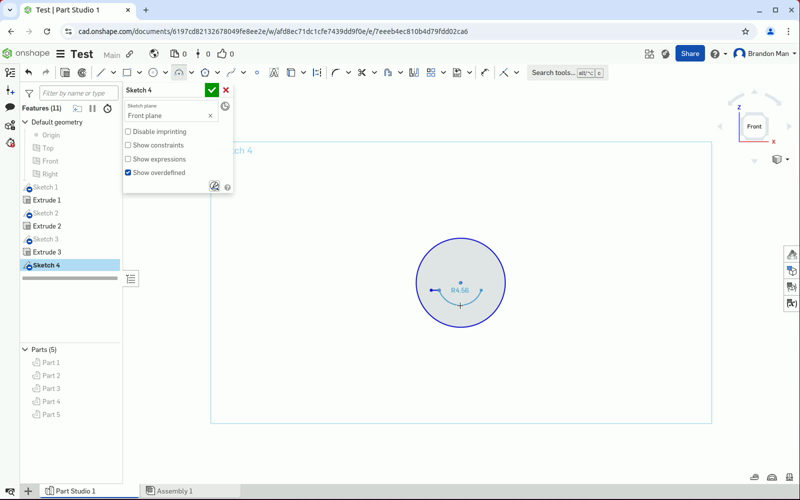
key_up(shift)
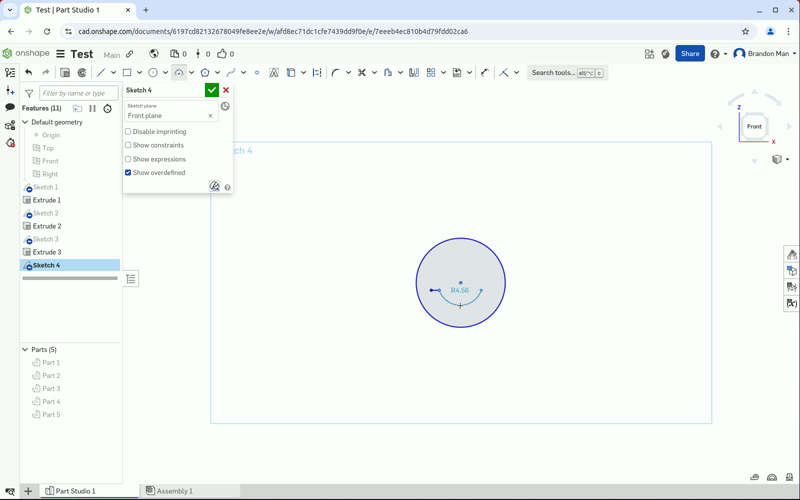
key(esc)
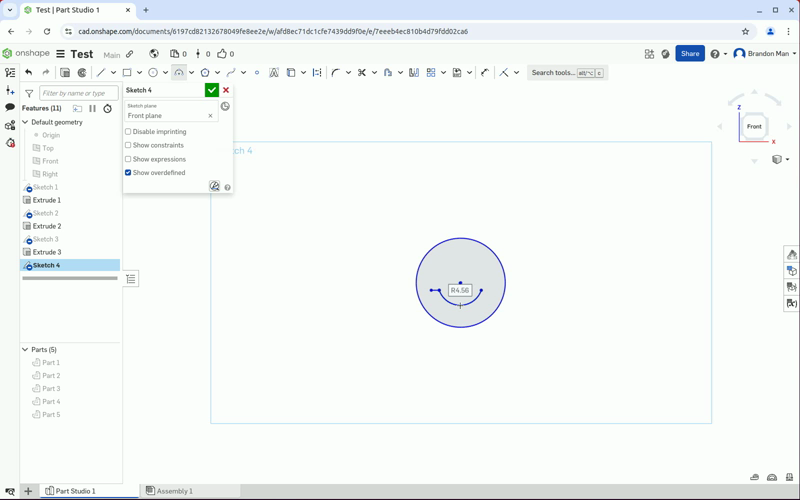
key(l)
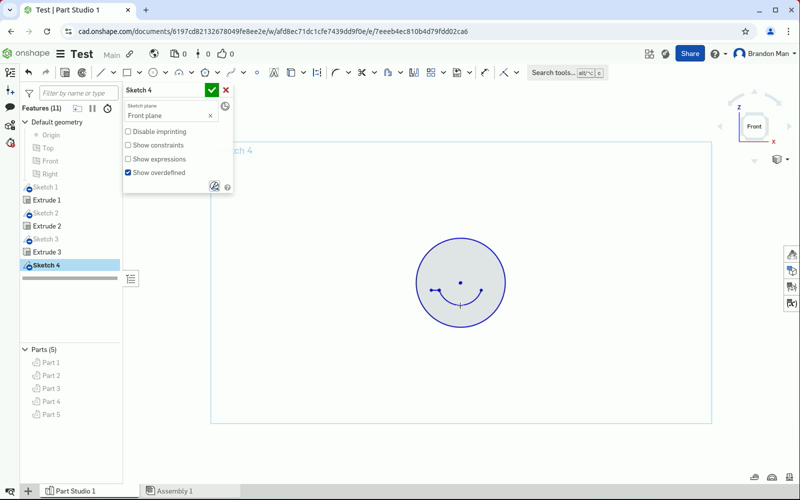
mouse_move(481, 290)
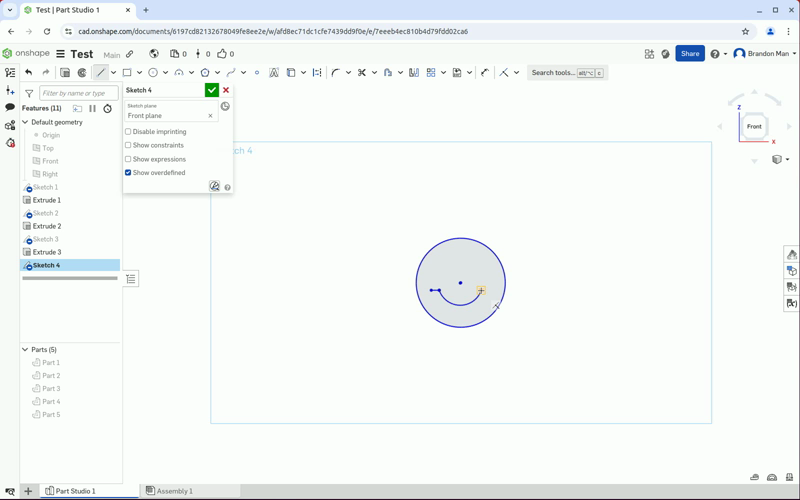
click(481, 290)
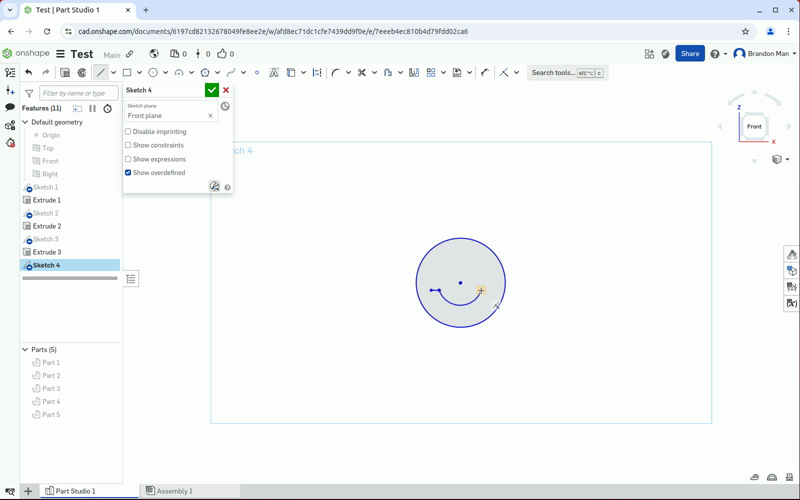
key_down(shift)
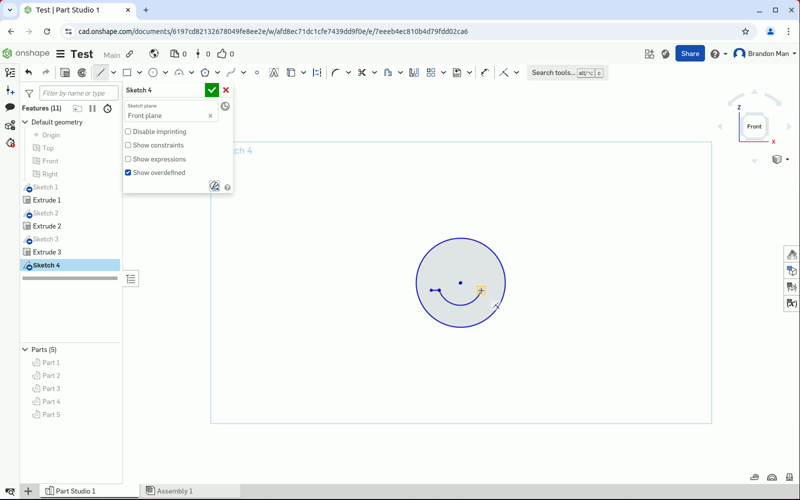
mouse_move(511, 290)
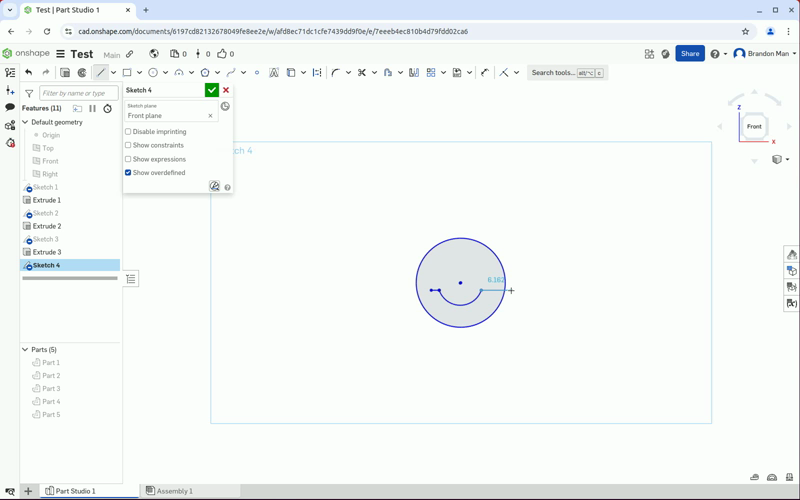
mouse_move(489, 290)
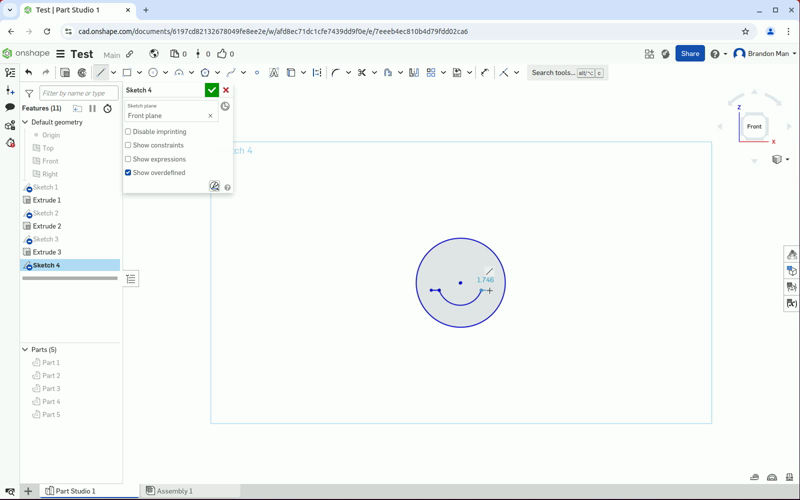
click(489, 290)
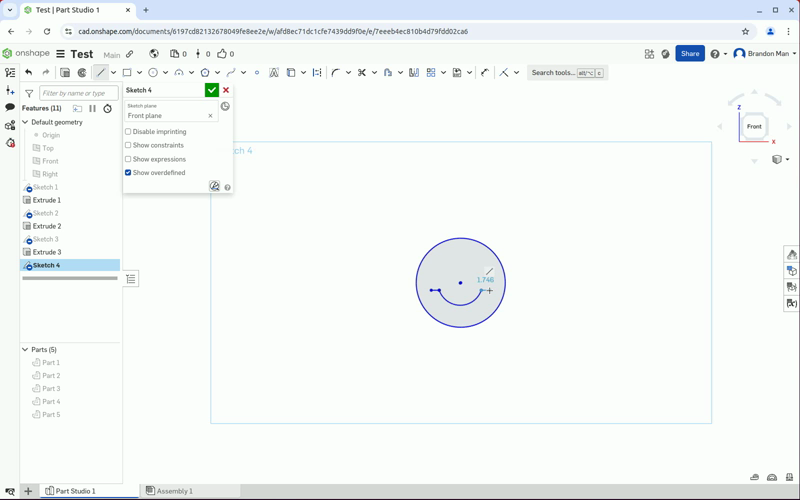
key_up(shift)
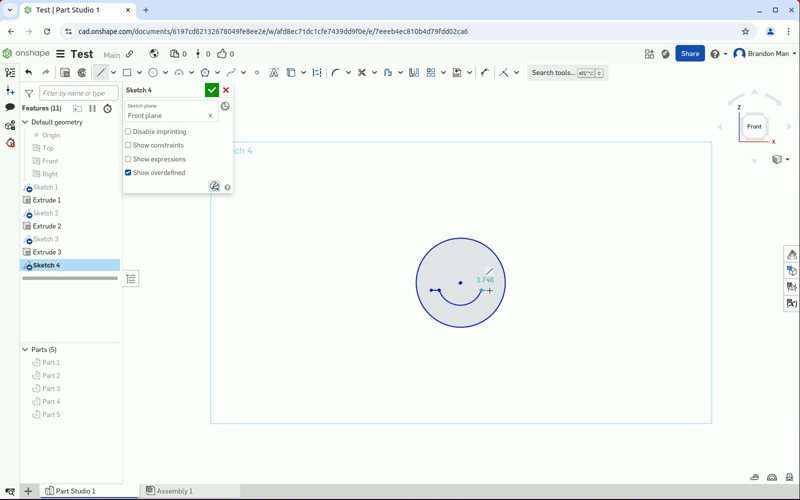
key_down(shift)
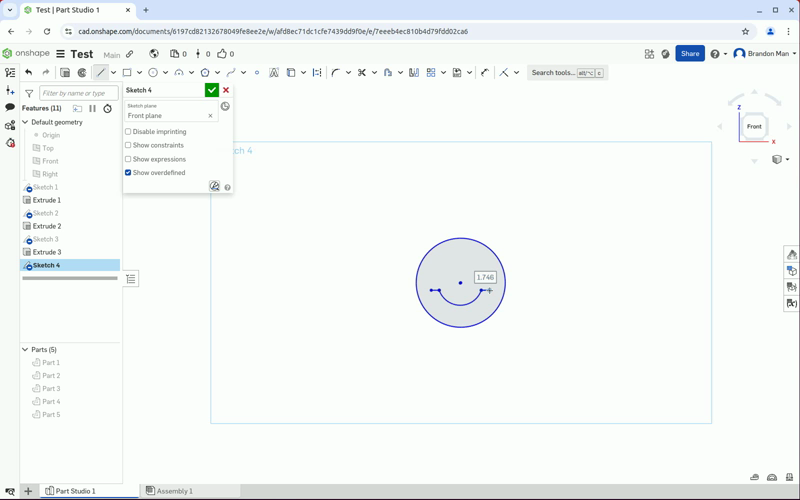
mouse_move(519, 290)
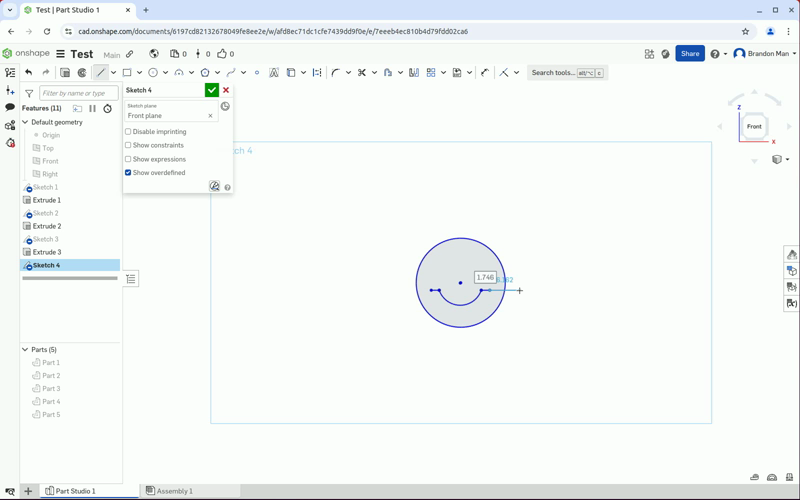
mouse_move(489, 275)
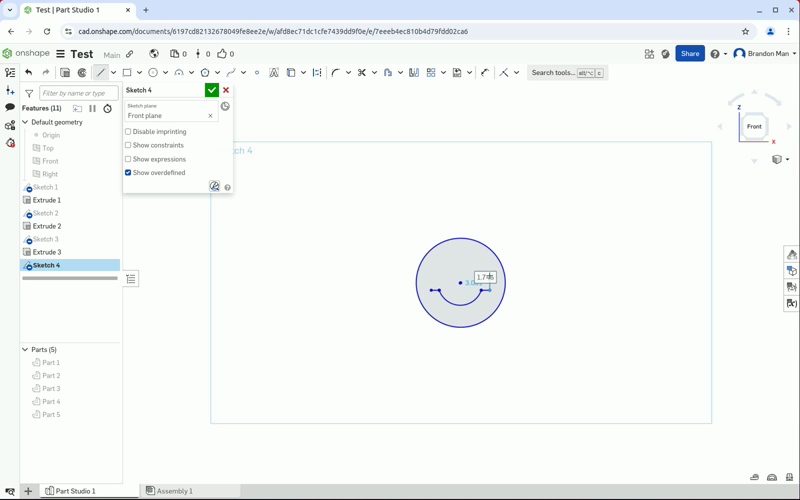
click(489, 275)
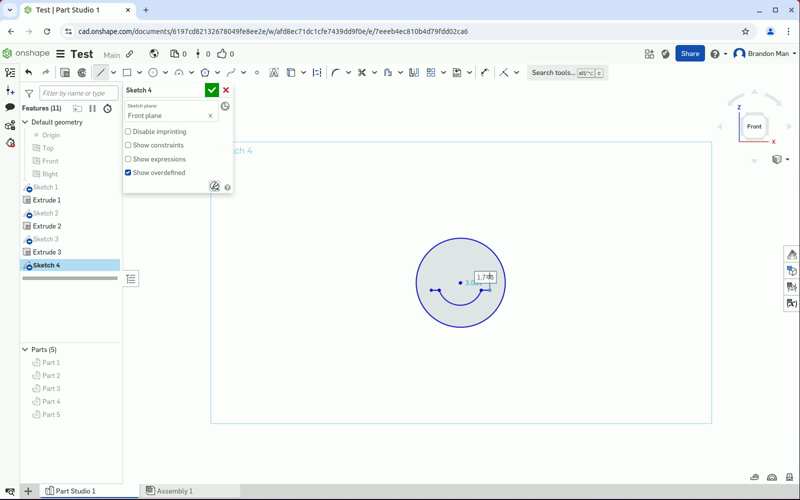
key_up(shift)
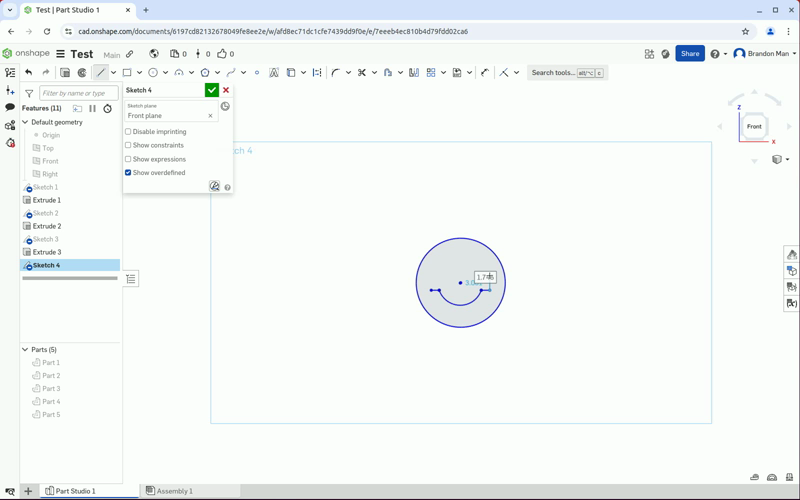
key_down(shift)
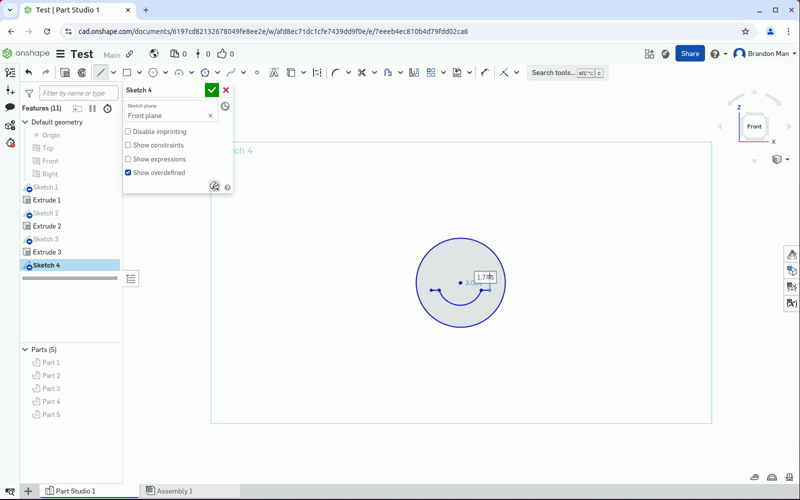
mouse_move(519, 275)
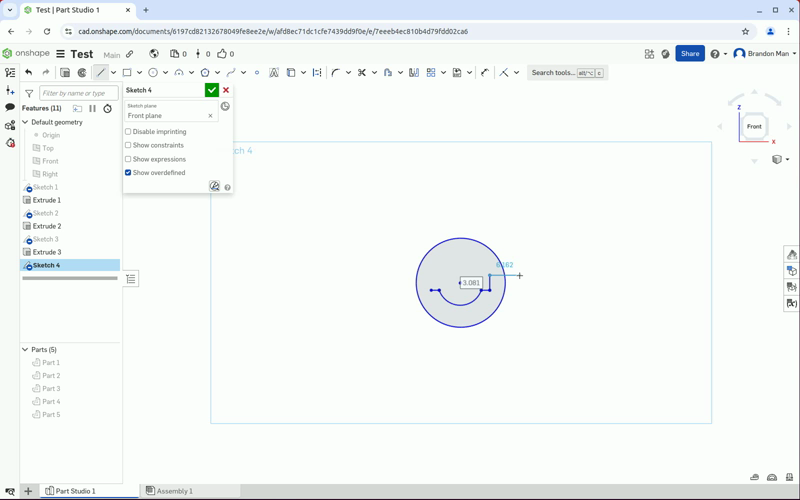
mouse_move(481, 275)
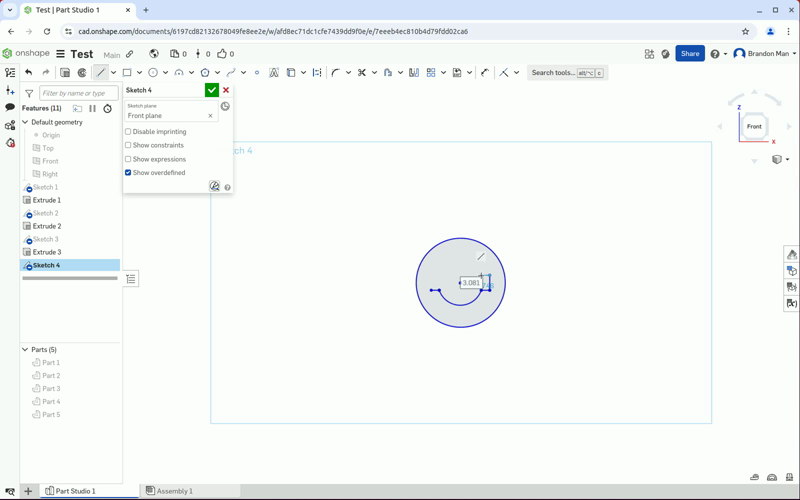
click(481, 275)
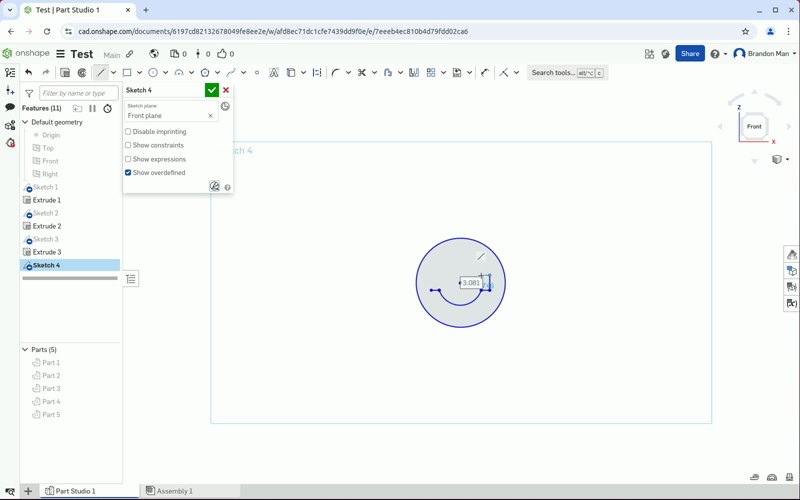
key_up(shift)
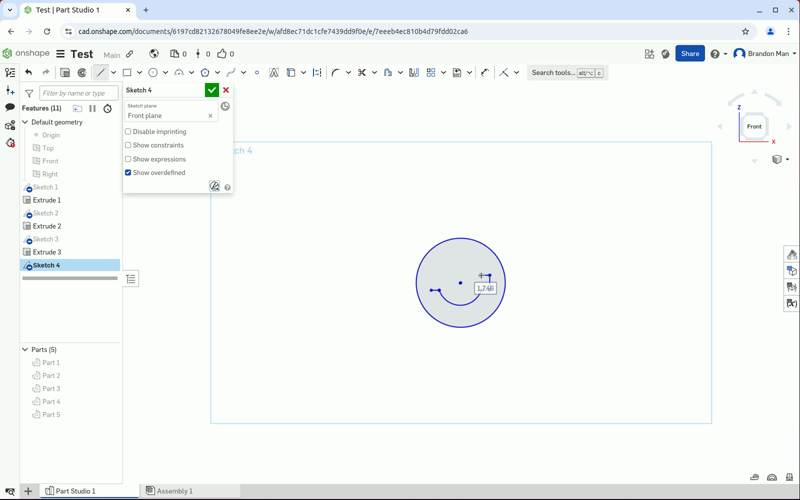
key(esc)
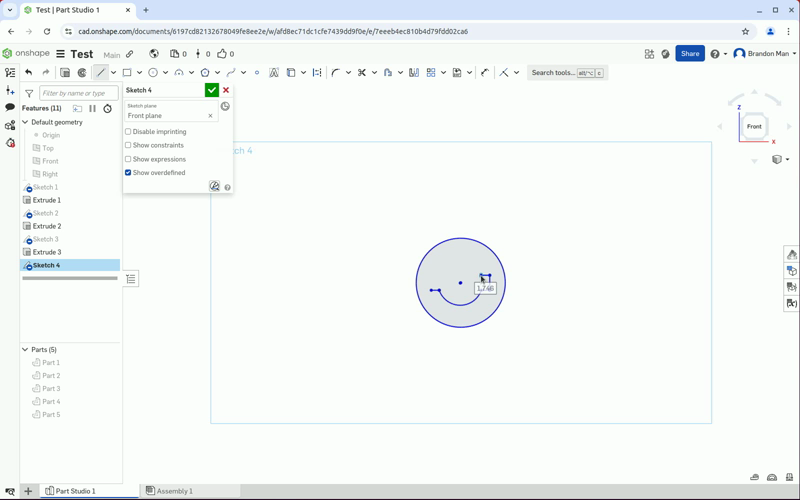
key(a)
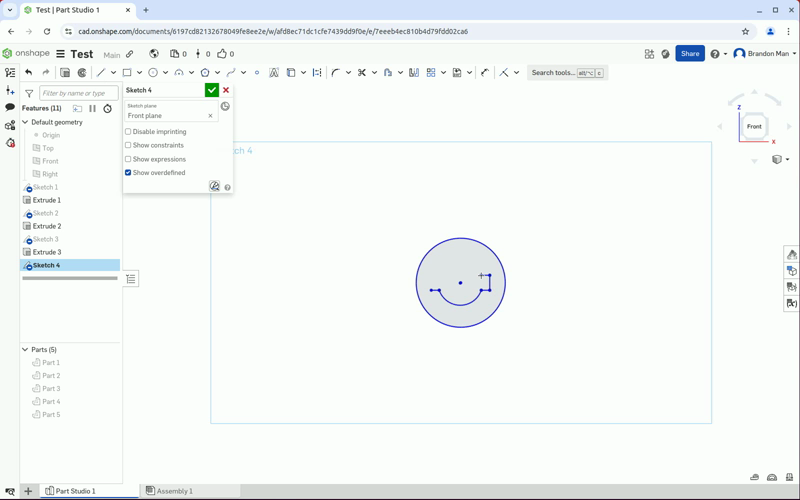
mouse_move(481, 275)
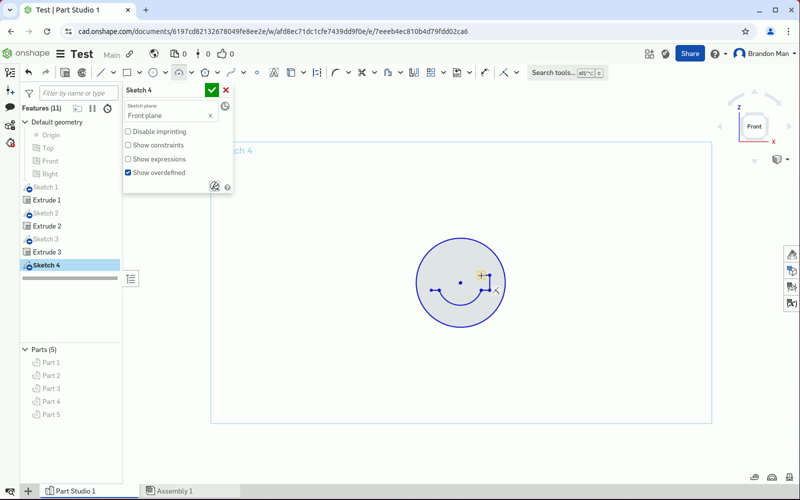
click(481, 275)
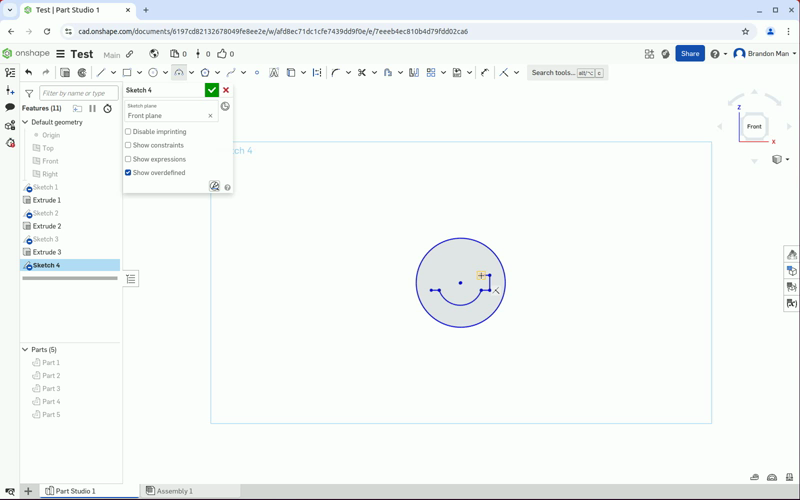
key_down(shift)
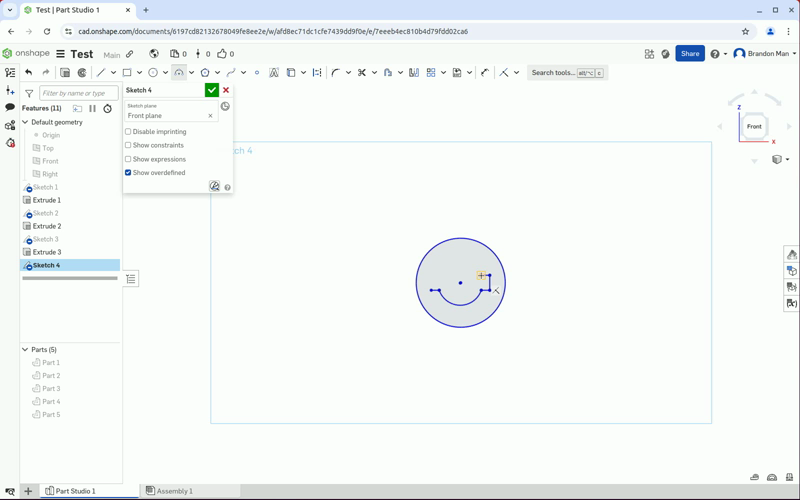
mouse_move(439, 275)
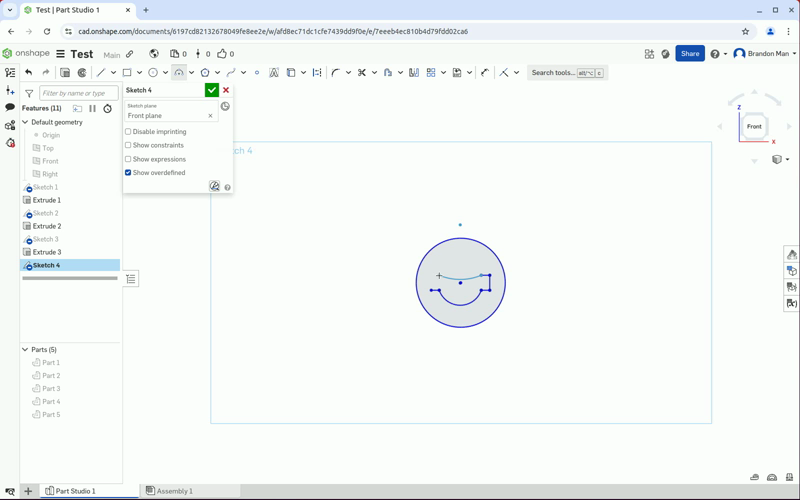
click(439, 275)
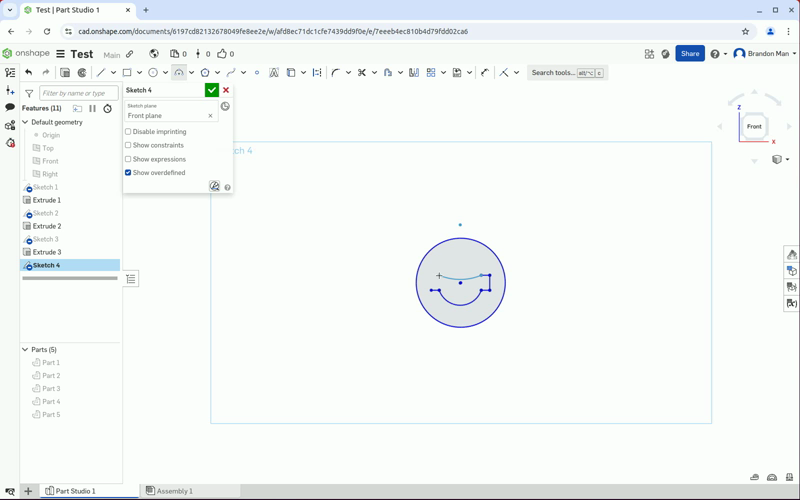
mouse_move(460, 260)
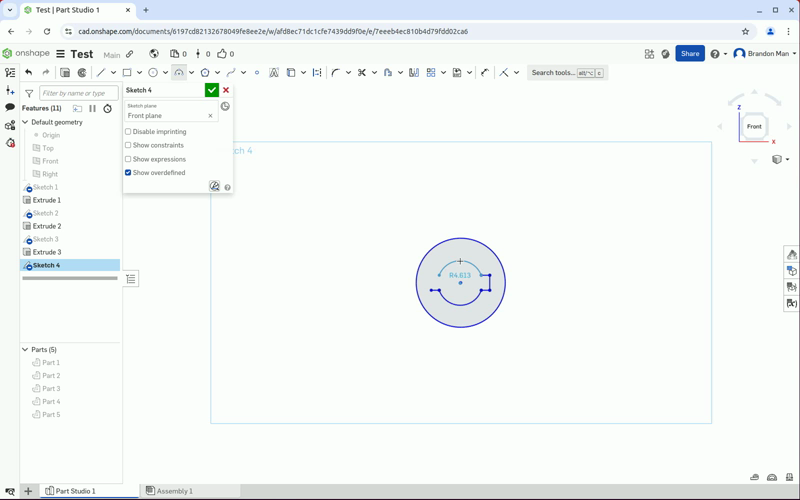
click(460, 260)
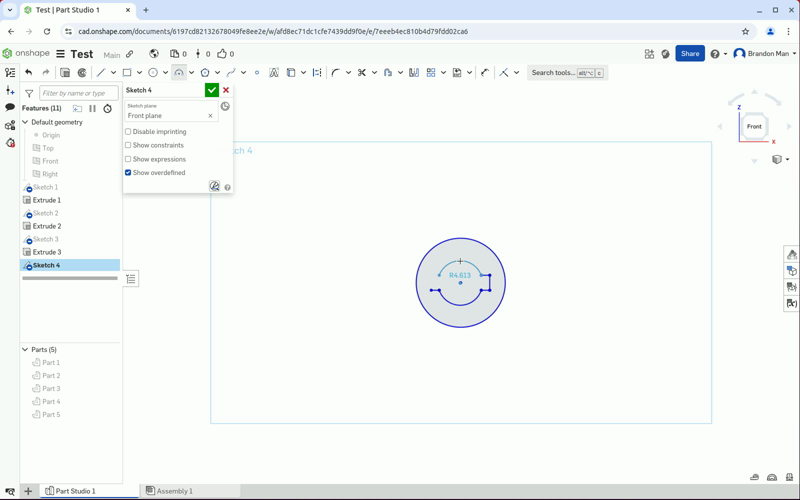
key_up(shift)
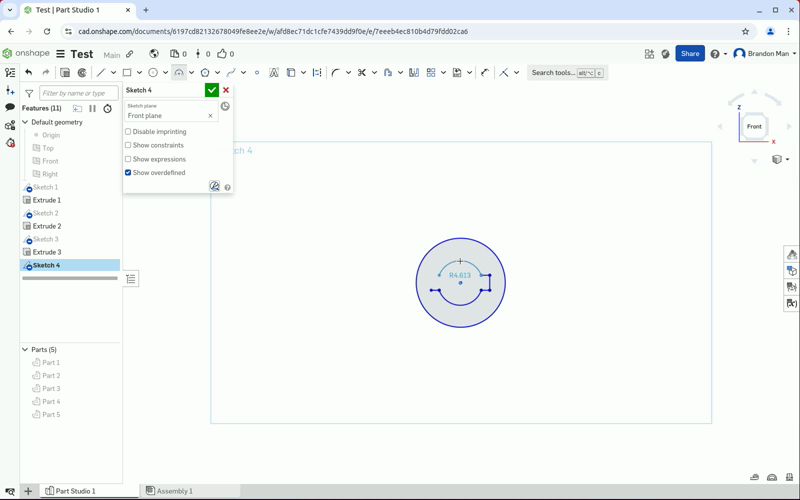
key(esc)
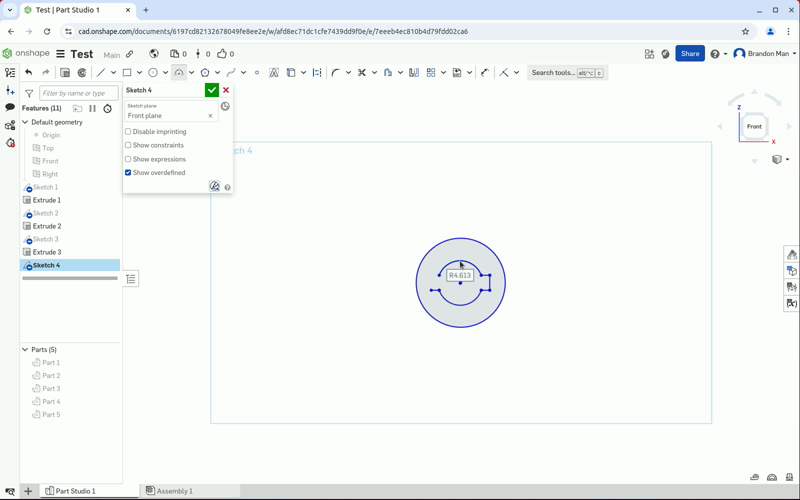
key(l)
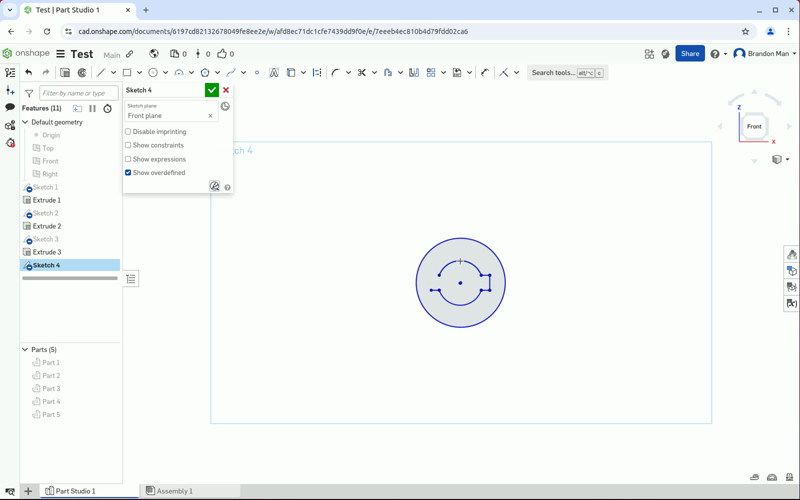
mouse_move(439, 275)
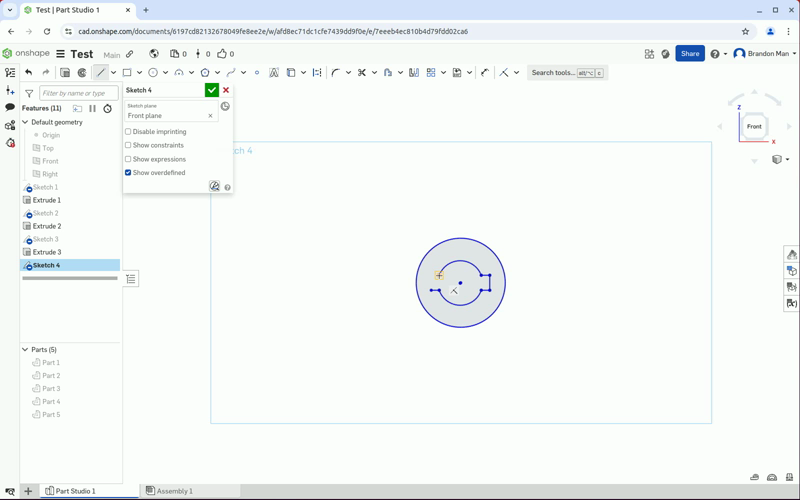
click(439, 275)
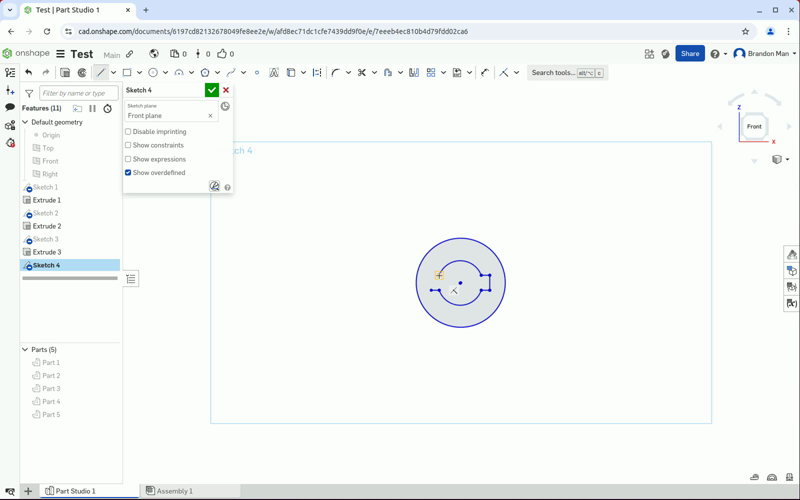
key_down(shift)
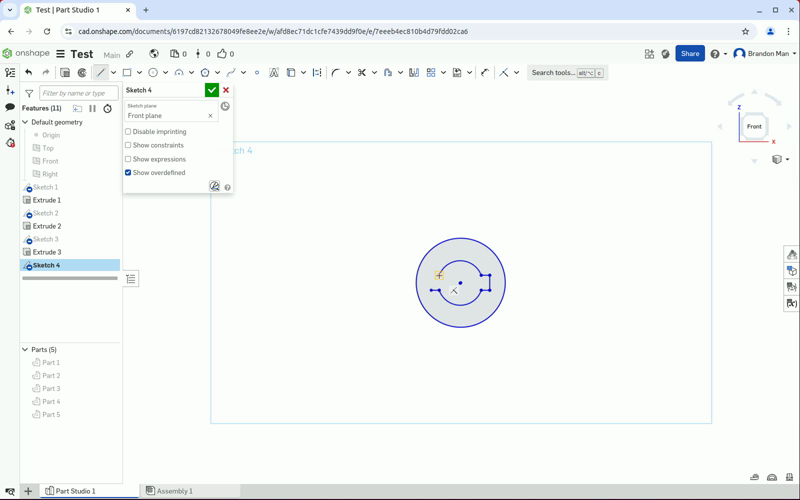
mouse_move(469, 275)
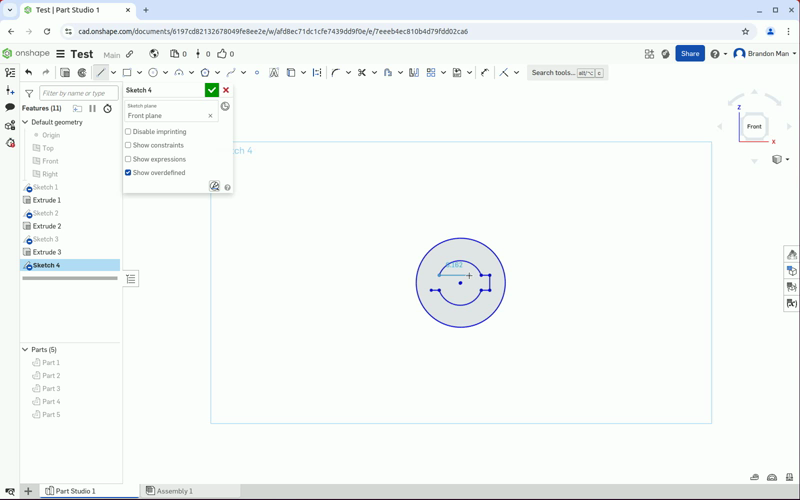
mouse_move(431, 275)
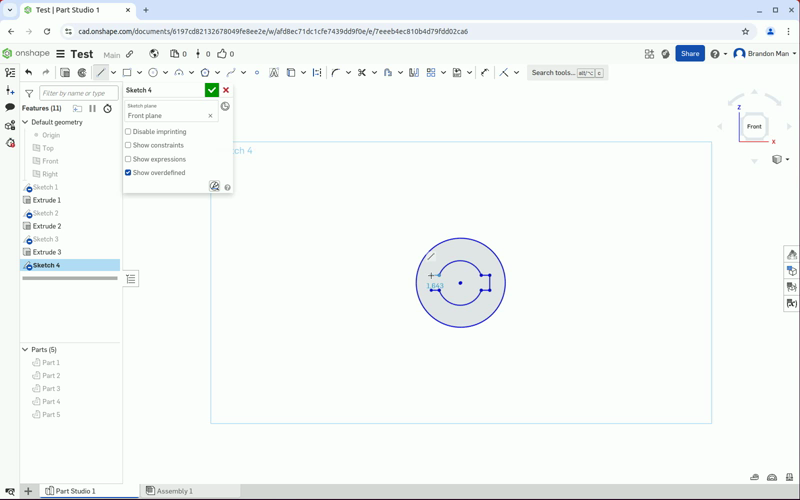
click(431, 275)
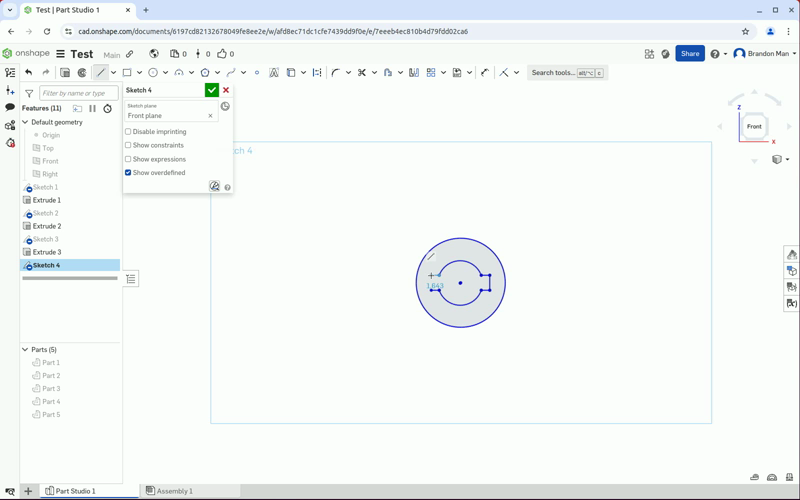
key_up(shift)
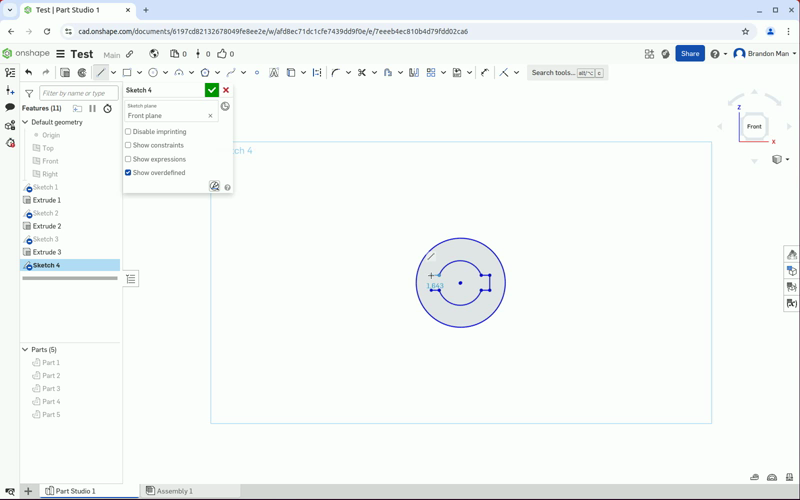
mouse_move(461, 275)
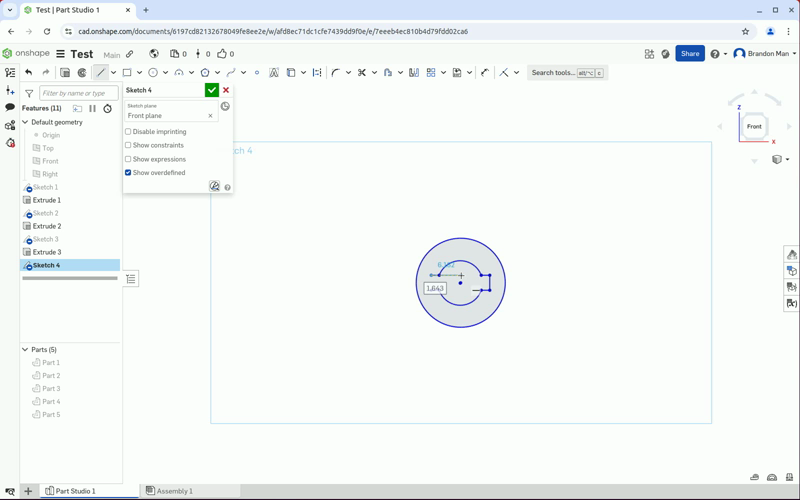
key_down(shift)
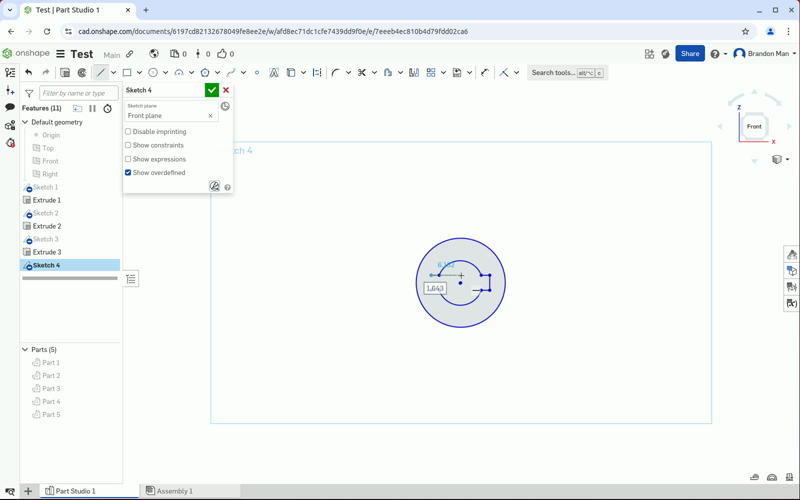
mouse_move(431, 290)
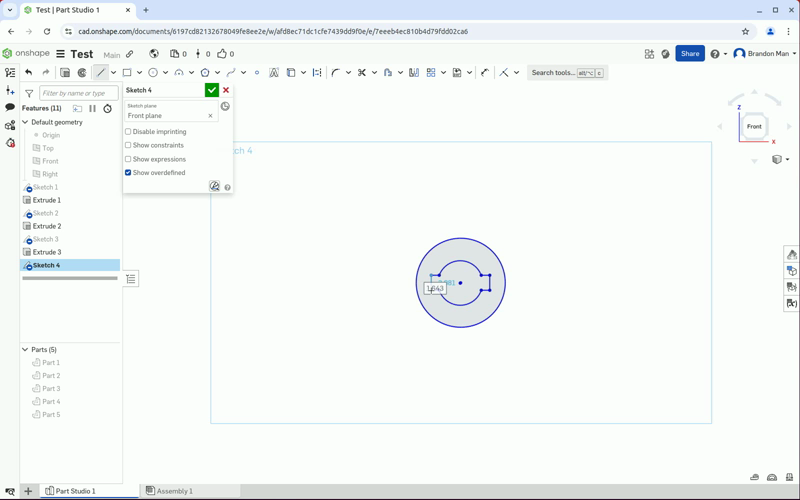
key_up(shift)
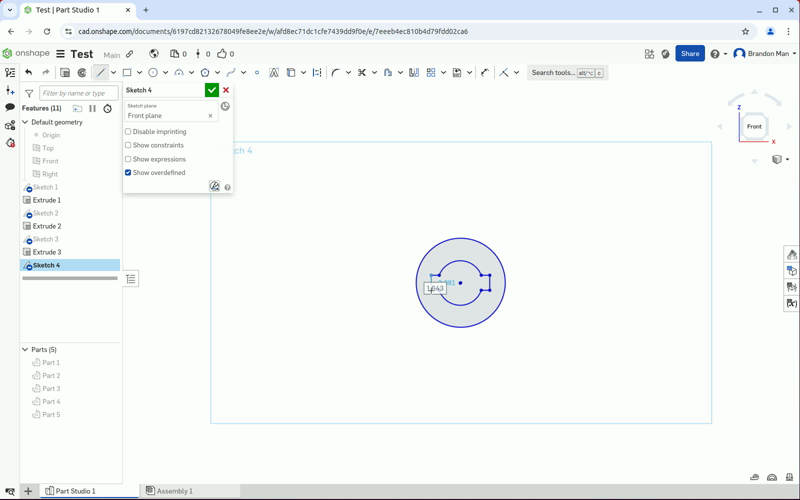
click(431, 290)
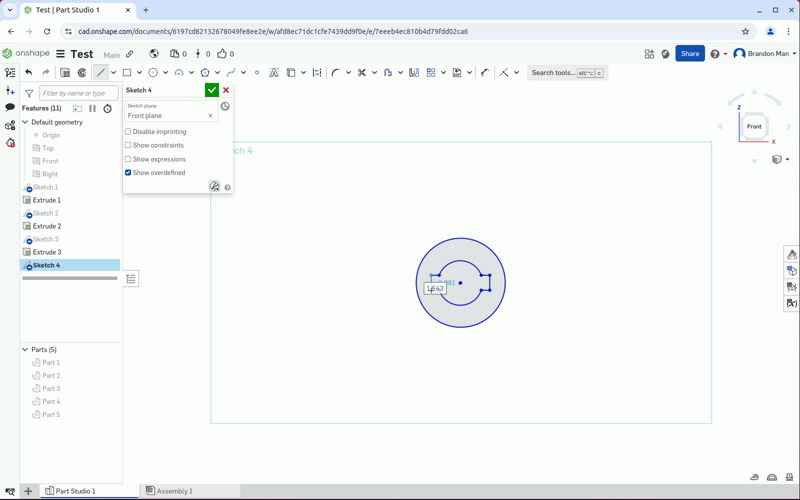
key(esc)
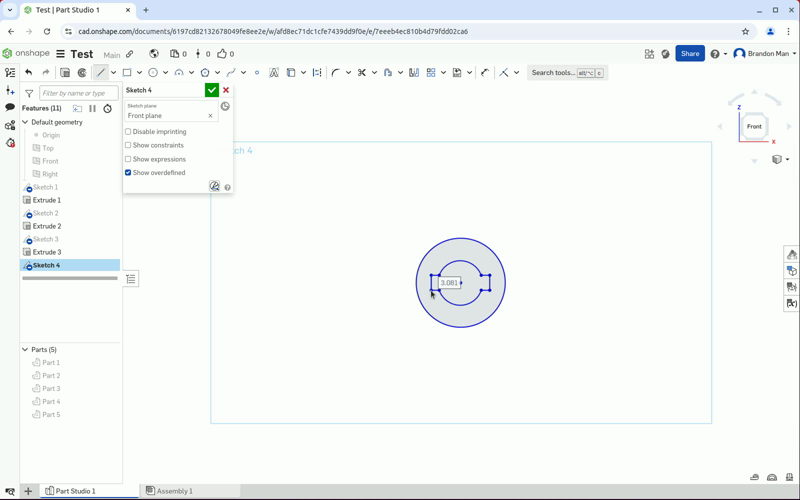
mouse_move(484, 260)
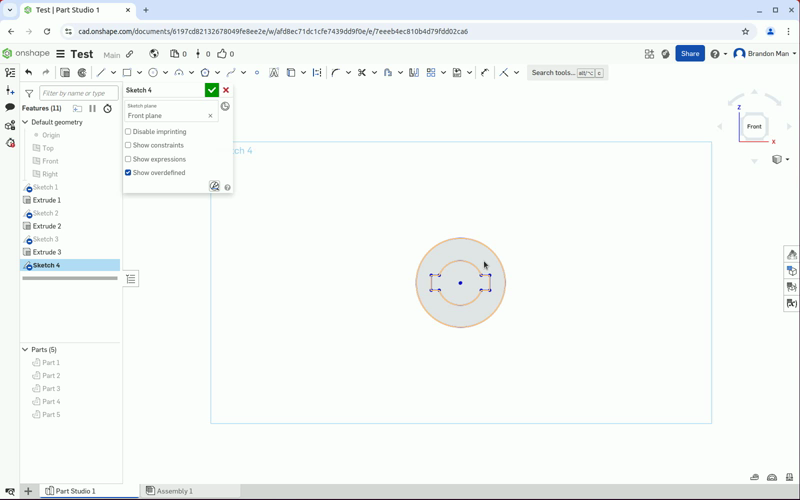
click(484, 260)
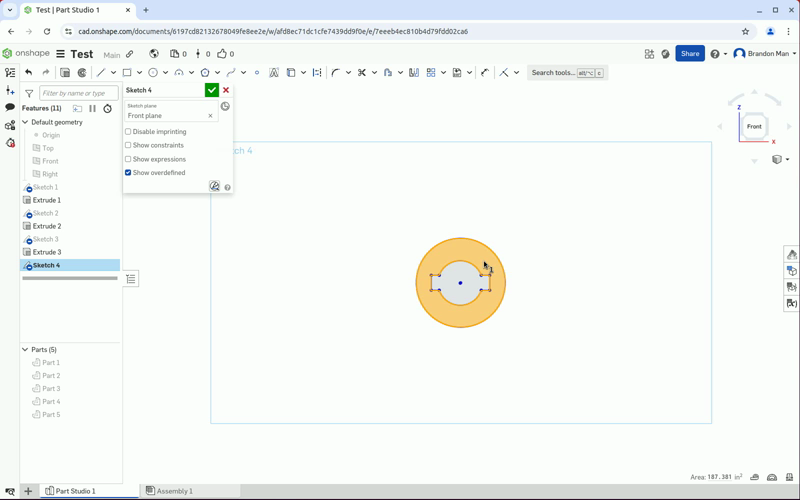
mouse_move(73, 352)
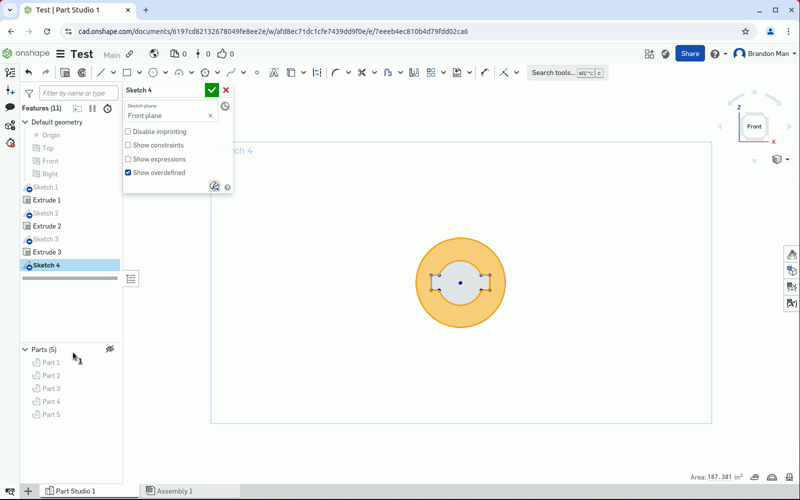
key(shift+y)
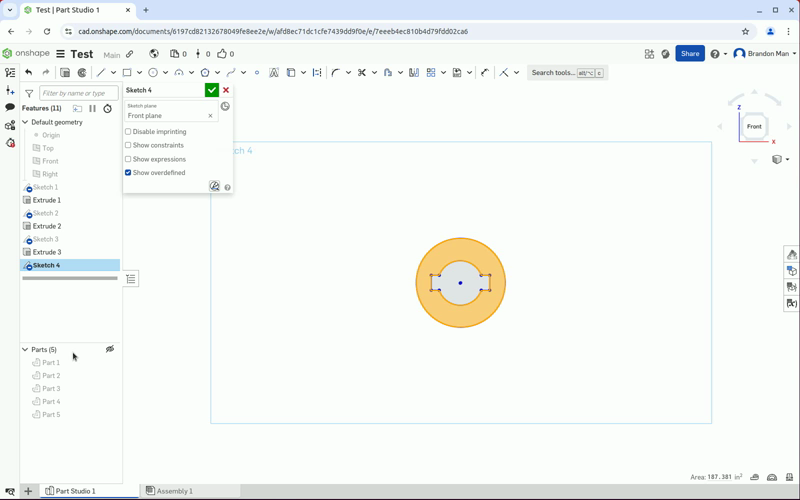
key(shift+e)
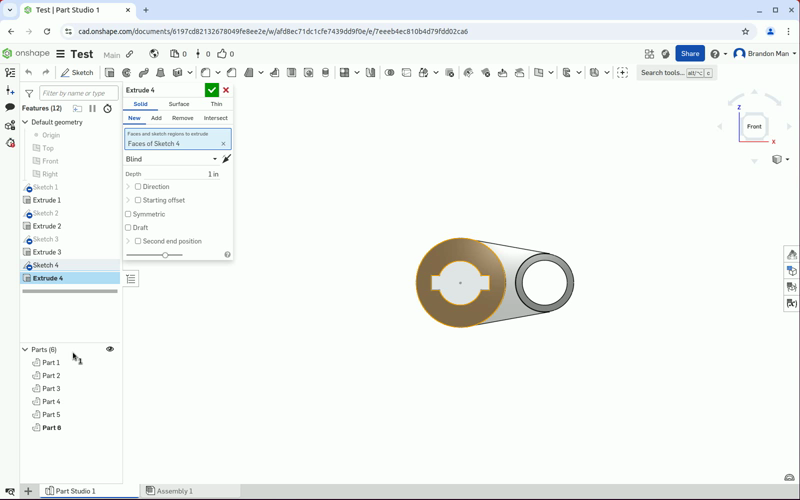
mouse_move(143, 106)
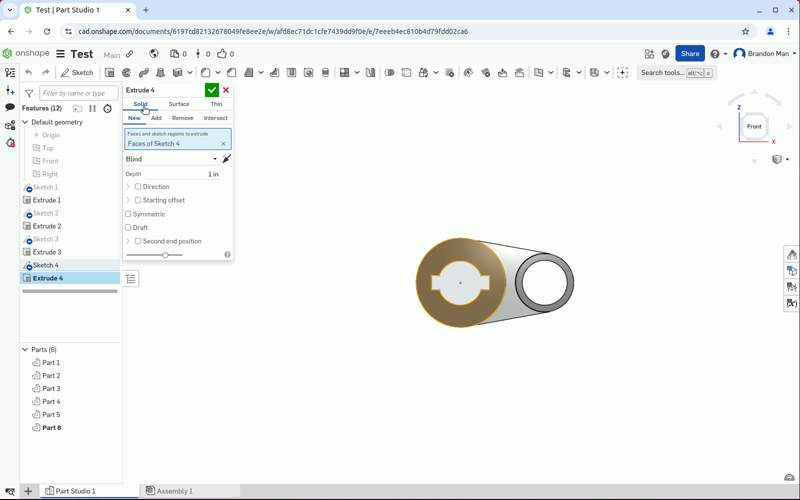
click(143, 106)
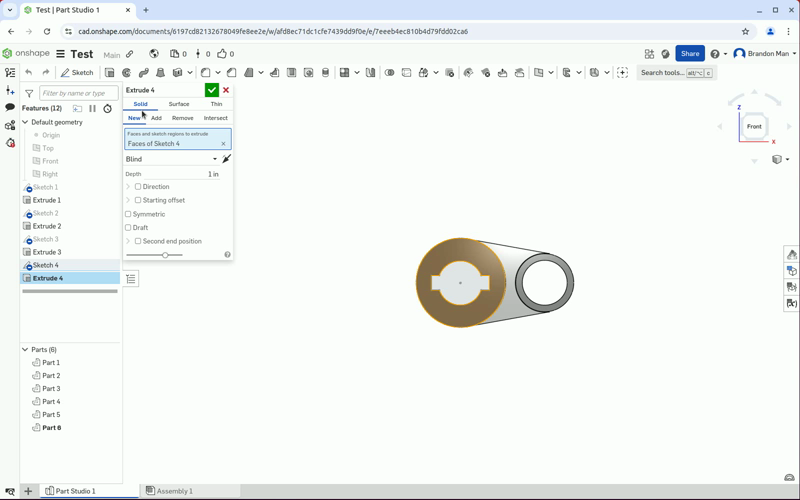
mouse_move(137, 120)
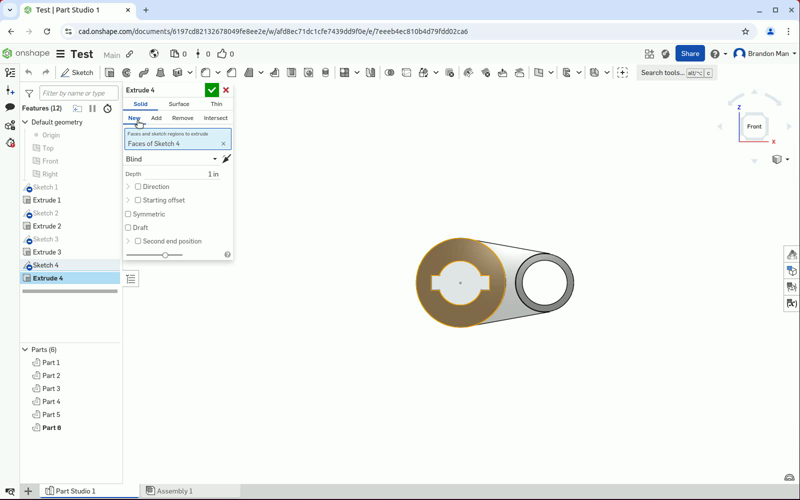
click(137, 120)
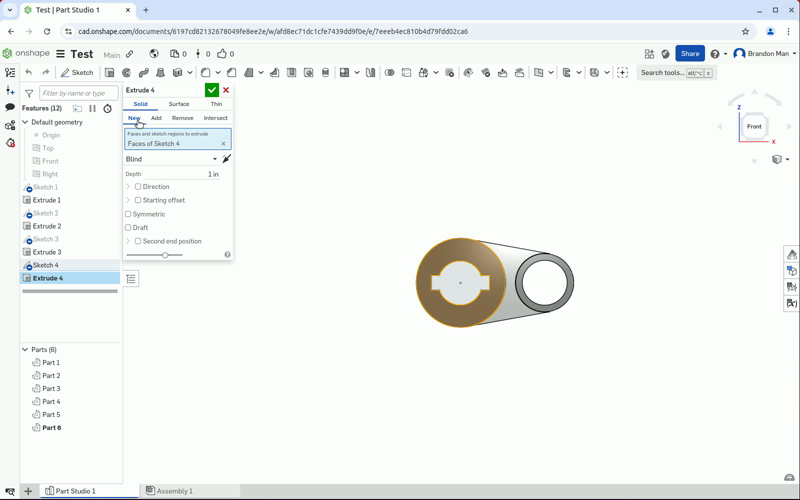
key(tab, 4)
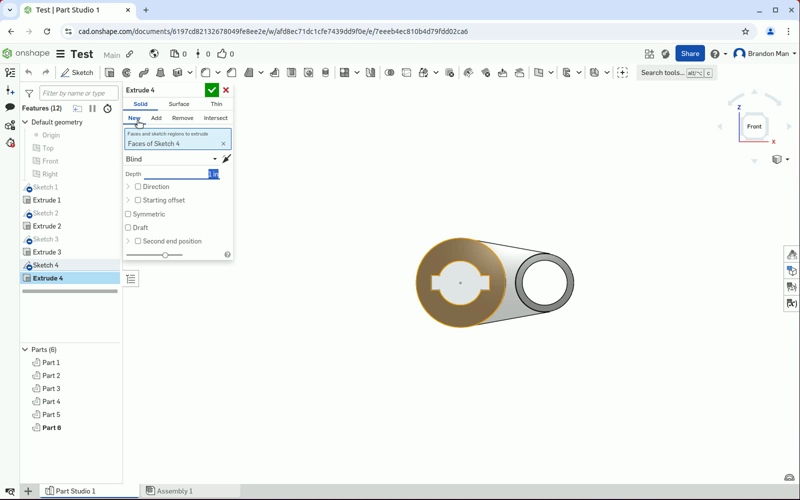
text(7.943)
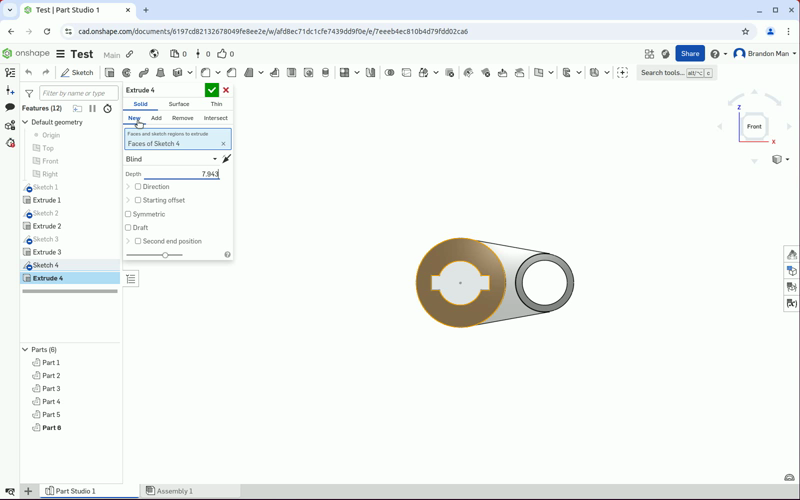
key(enter)
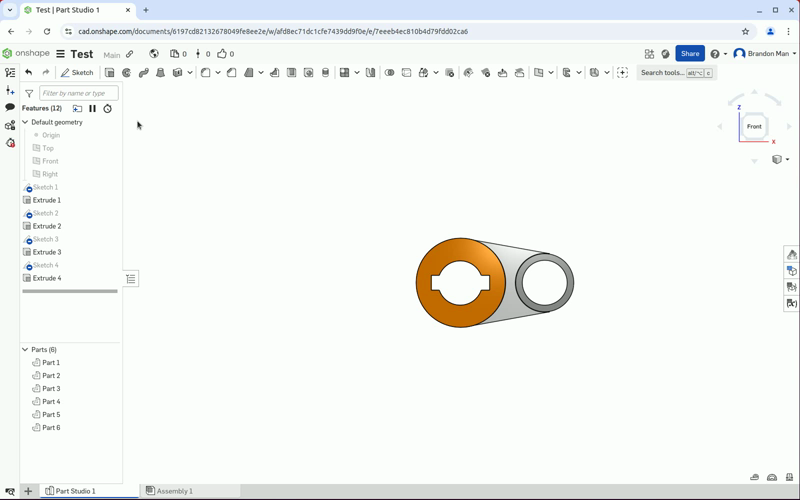
key(shift+h)
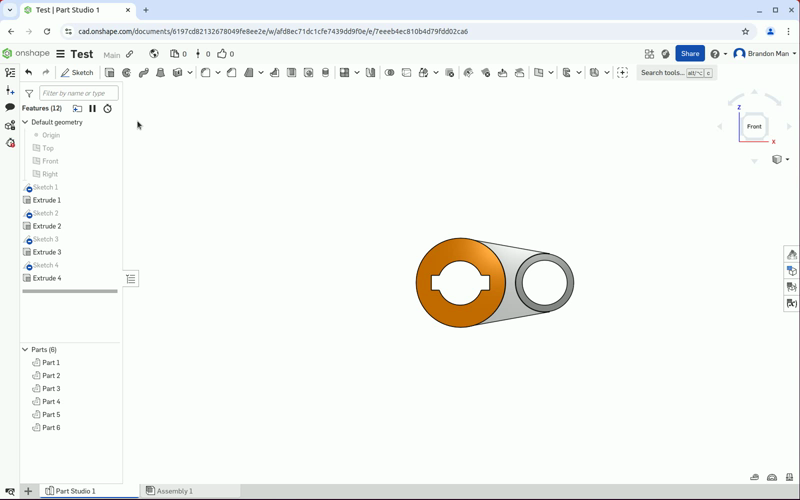
key(shift+h)
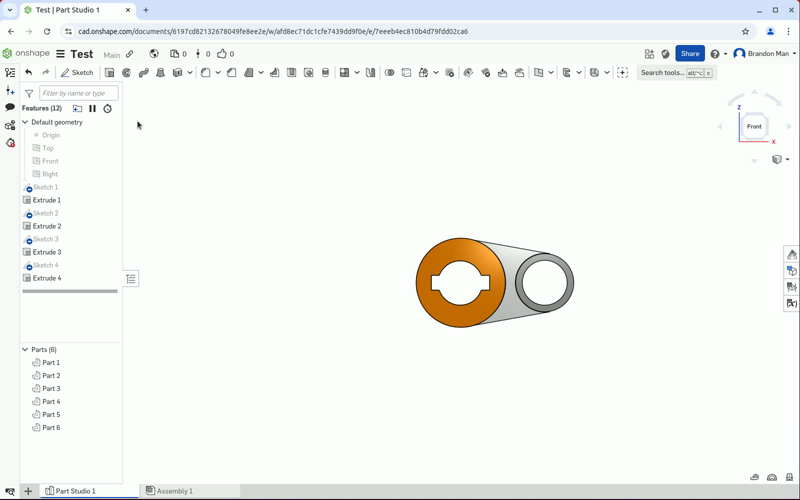
key(shift+7)
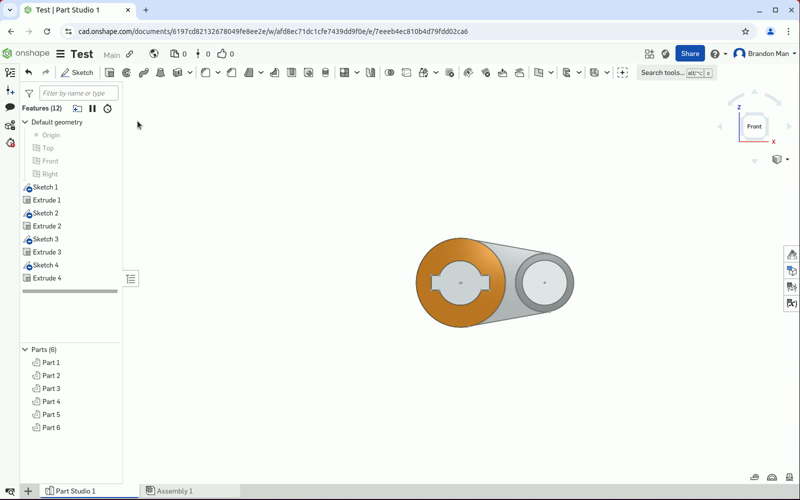
key(left, 2)
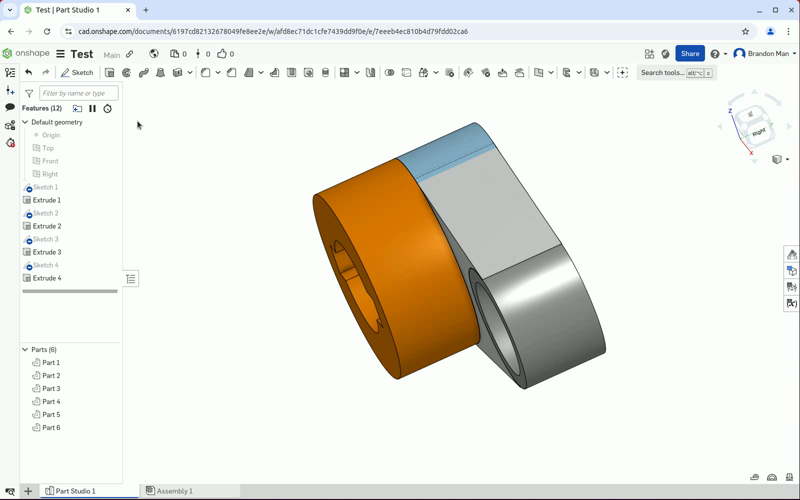
key(down, 2)
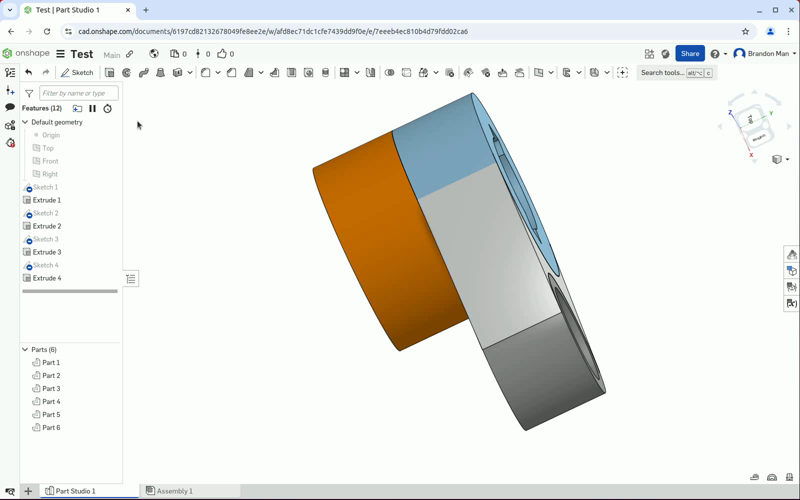
key(up, 2)
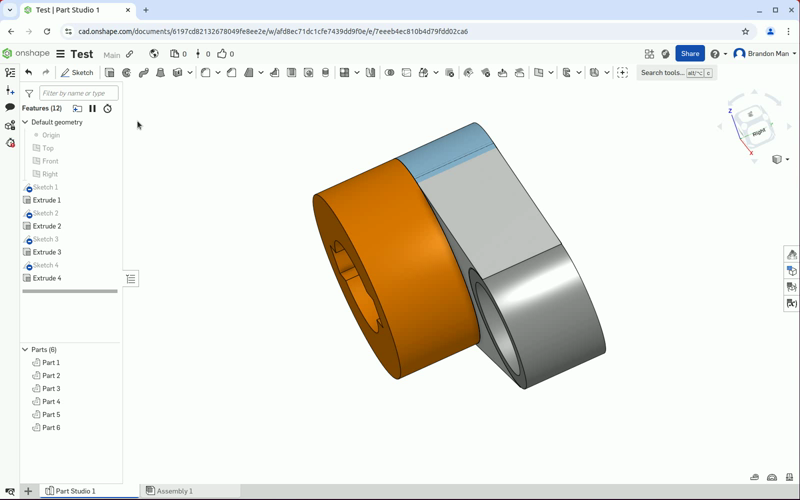
key(right, 2)
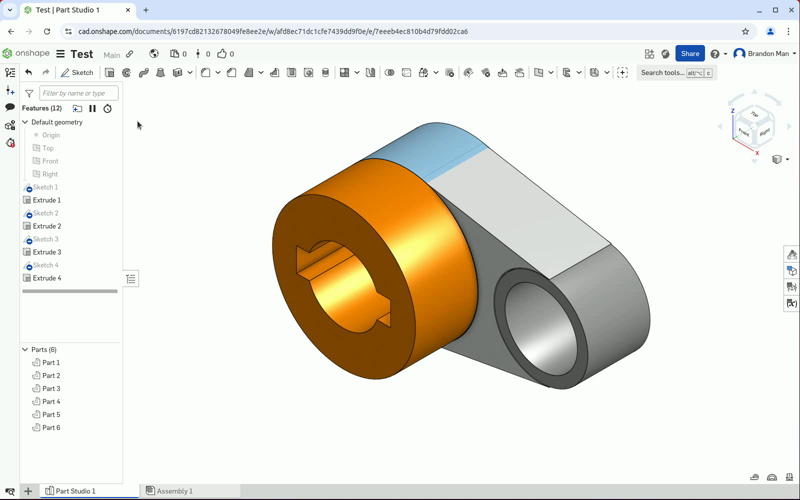
mouse_move(73, 189)
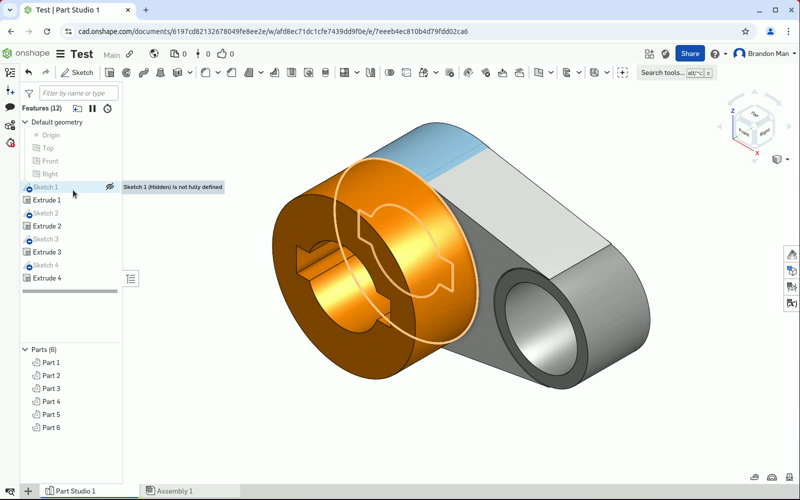
click(73, 189)